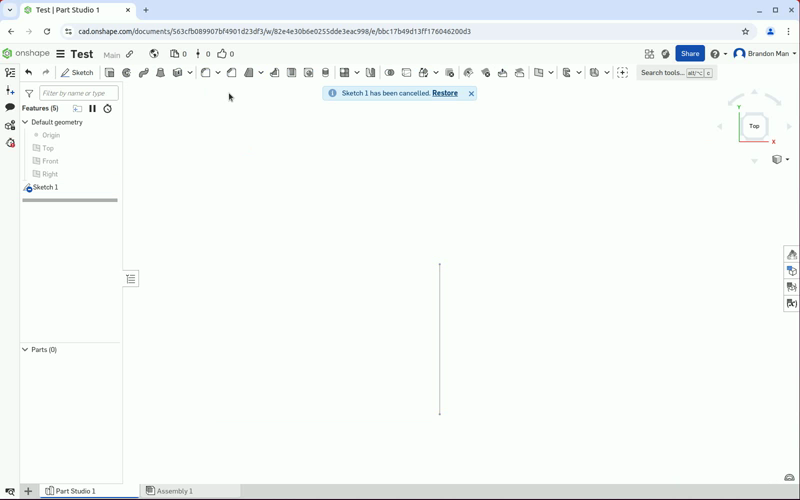
key(shift+h)
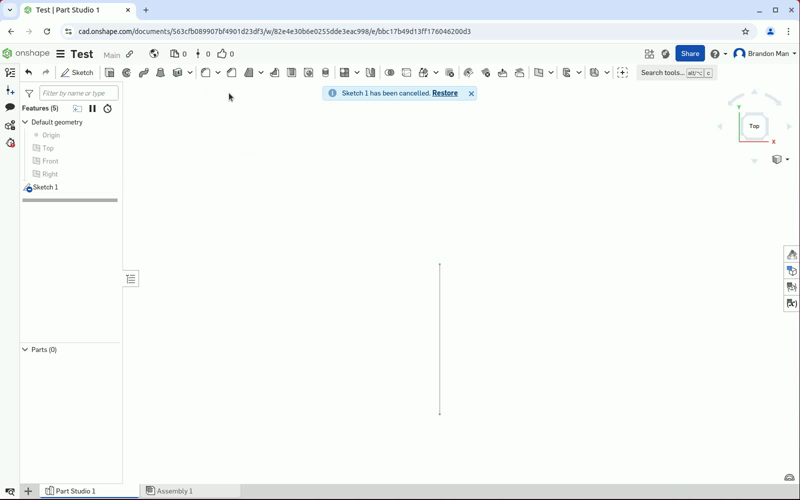
key(shift+s)
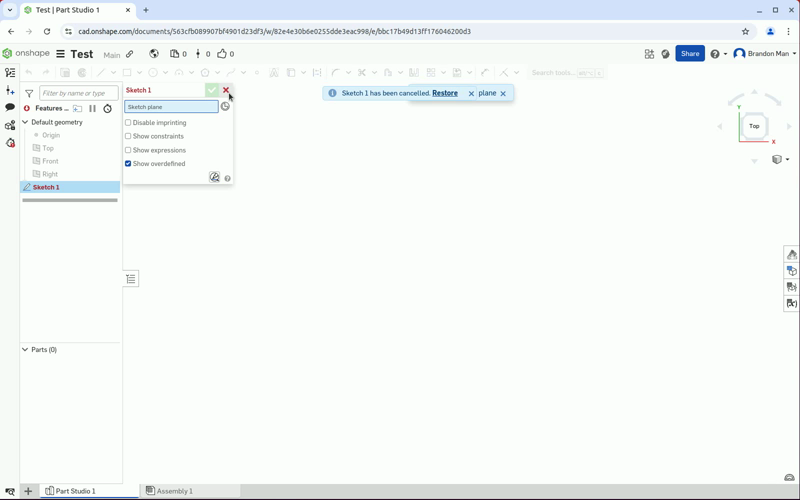
mouse_move(73, 150)
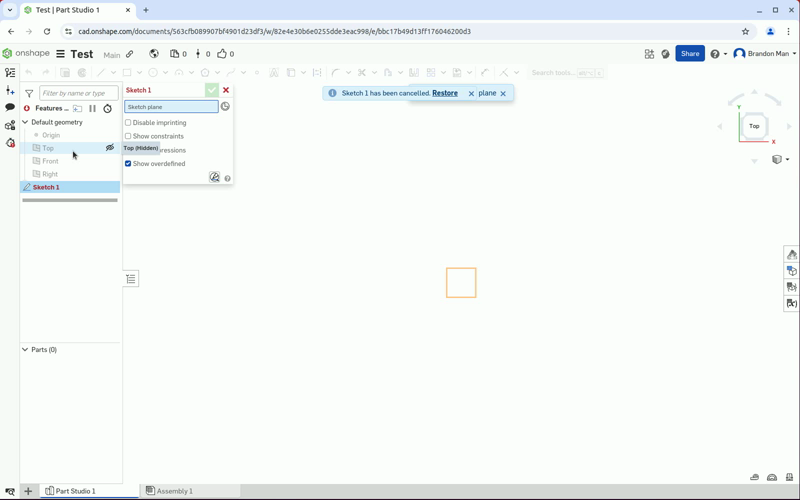
click(73, 150)
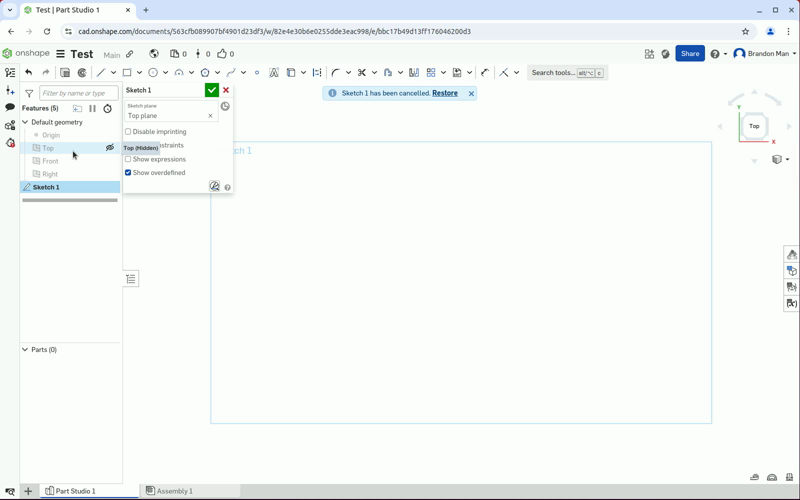
mouse_move(73, 352)
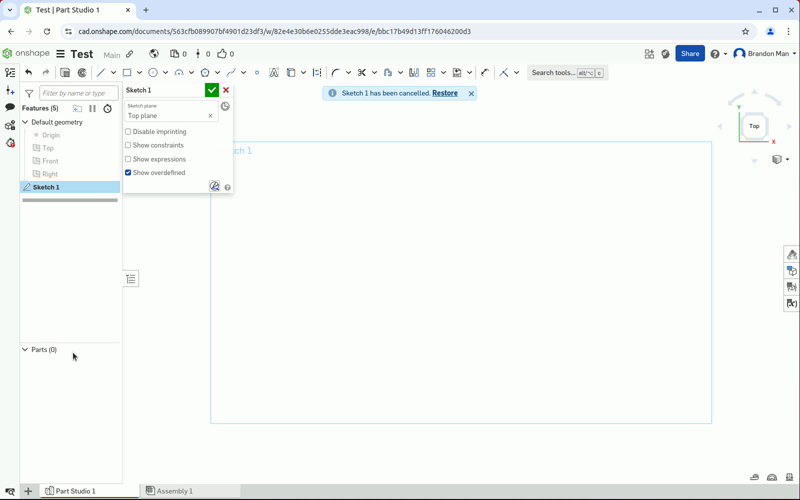
key(y)
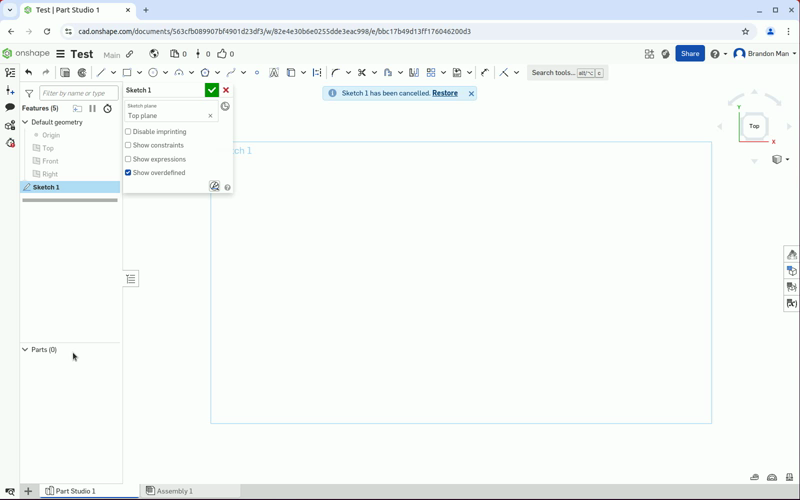
key(l)
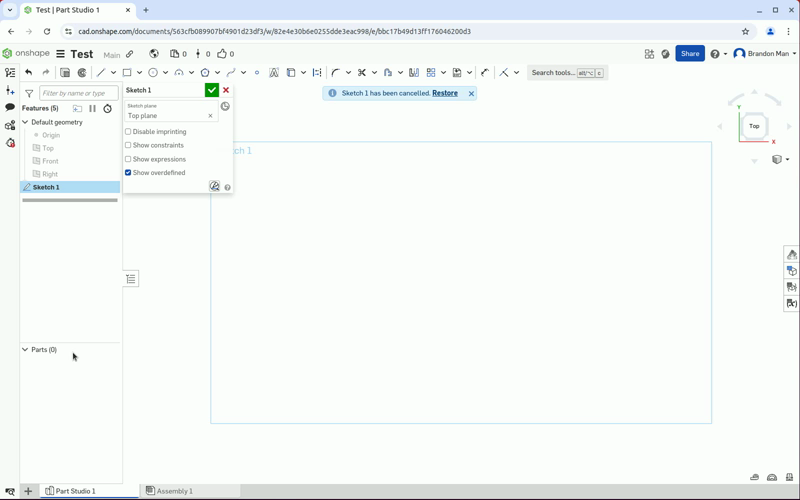
key_down(shift)
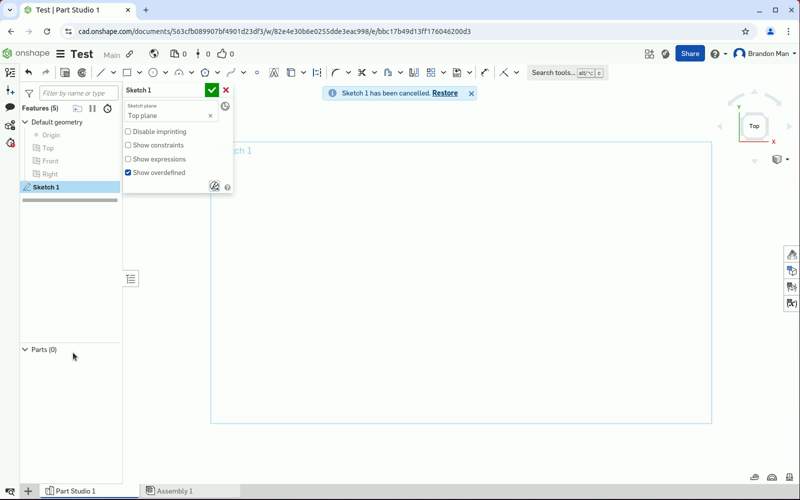
mouse_move(379, 337)
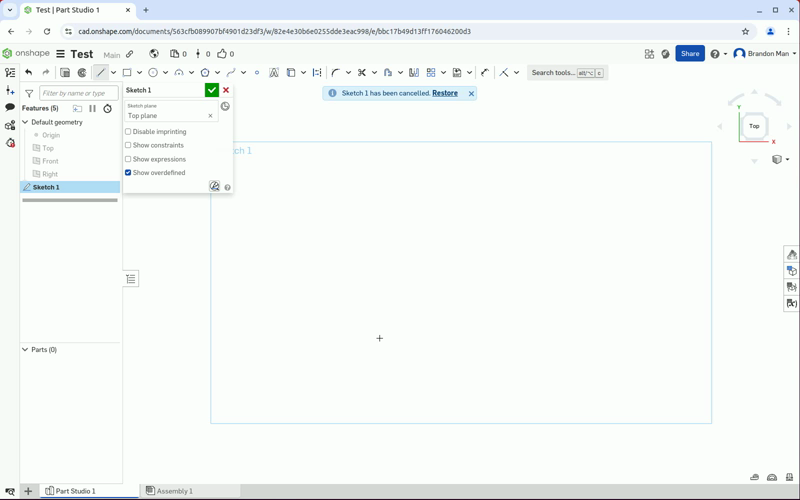
click(379, 337)
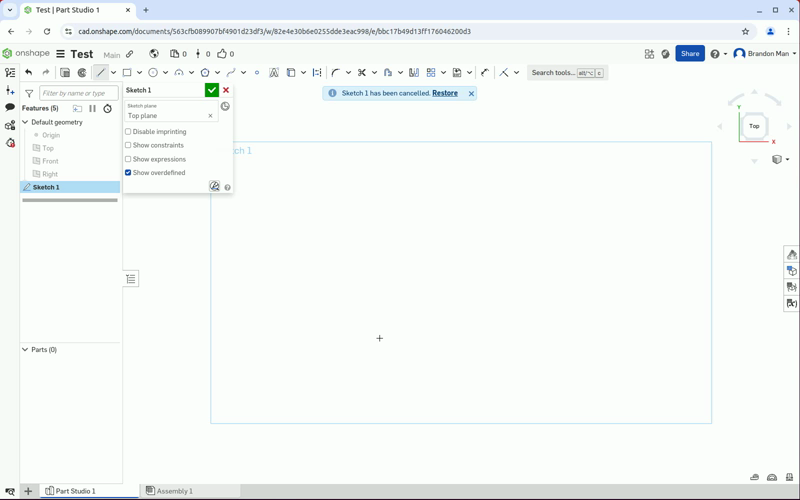
key_up(shift)
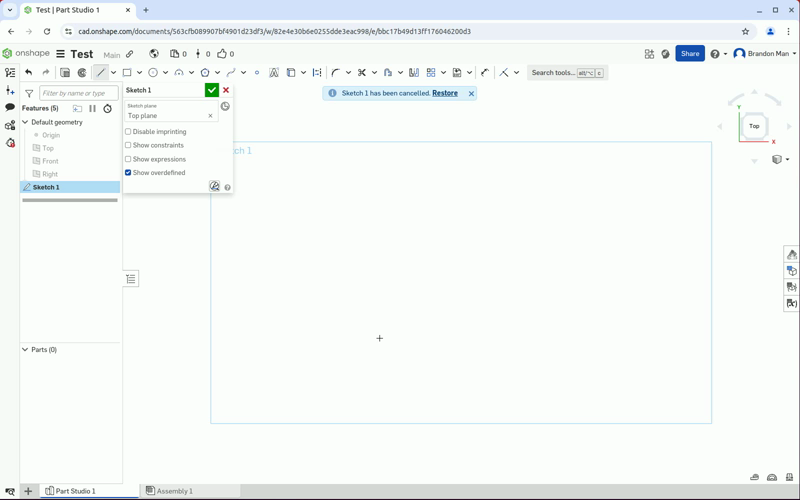
key_down(shift)
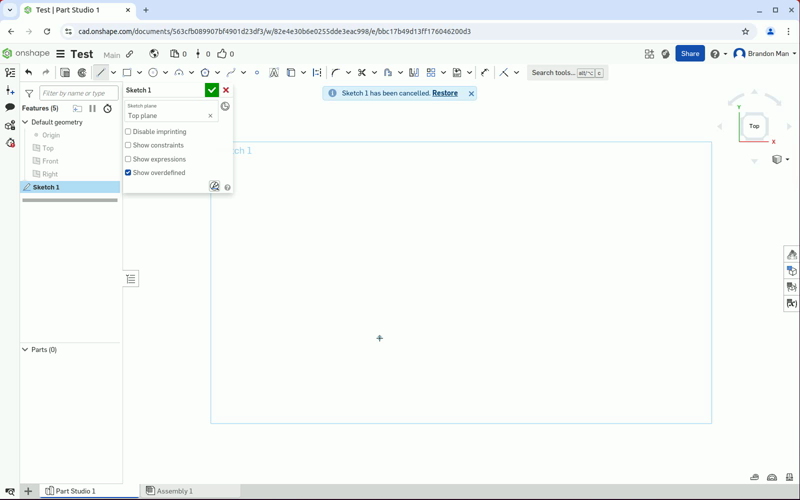
mouse_move(545, 337)
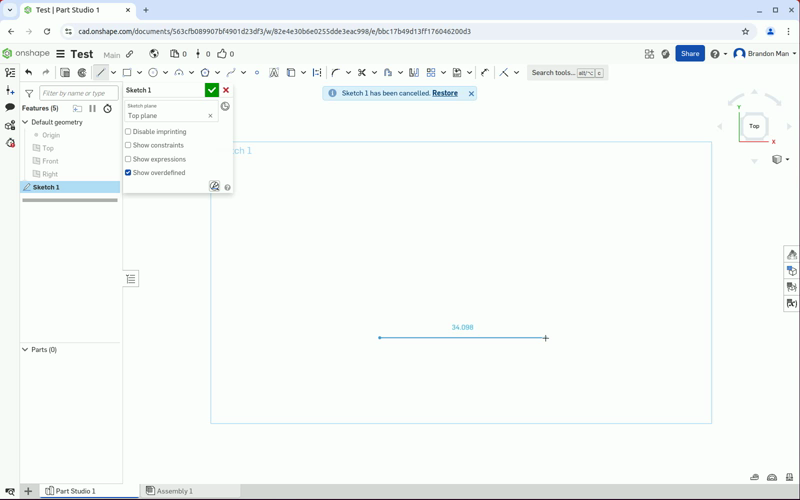
click(545, 337)
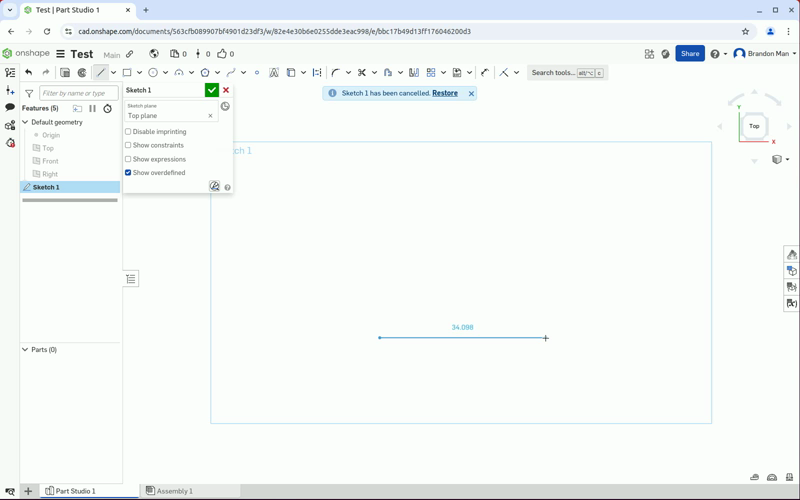
key_up(shift)
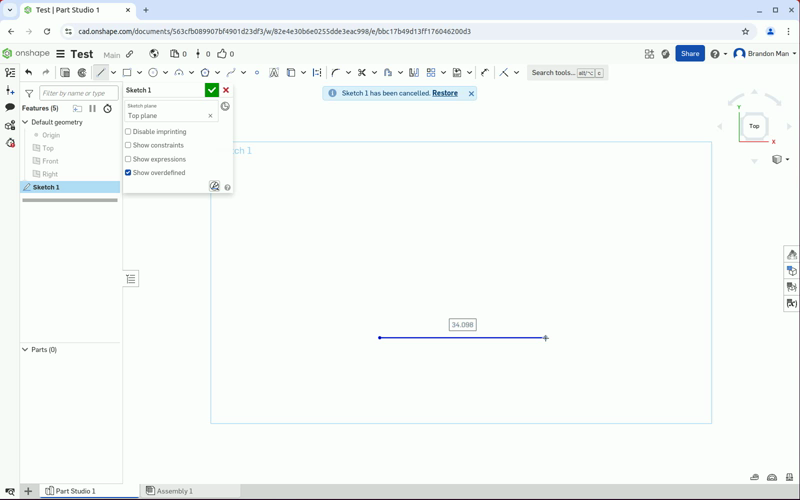
key_down(shift)
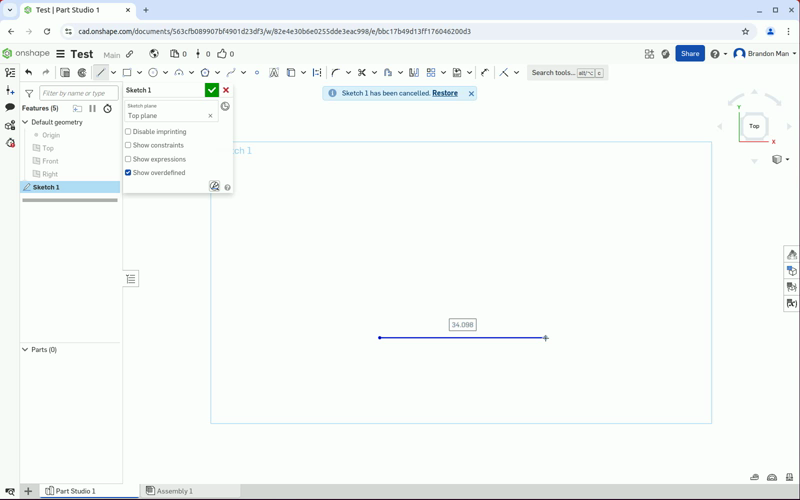
mouse_move(545, 228)
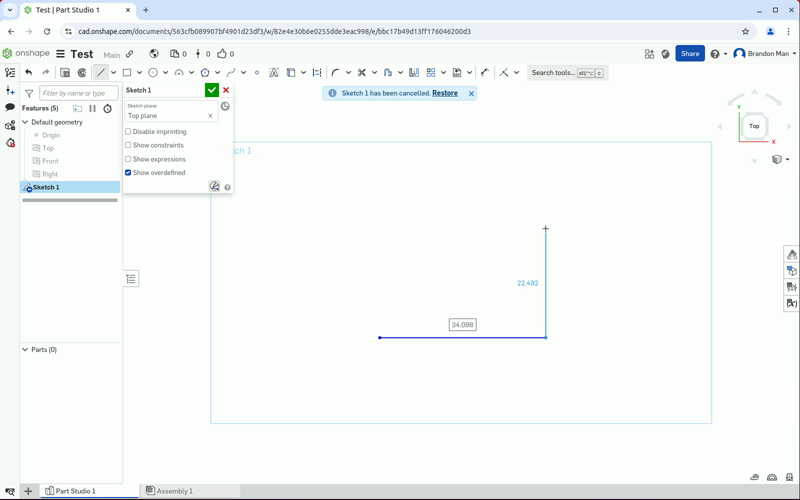
click(545, 228)
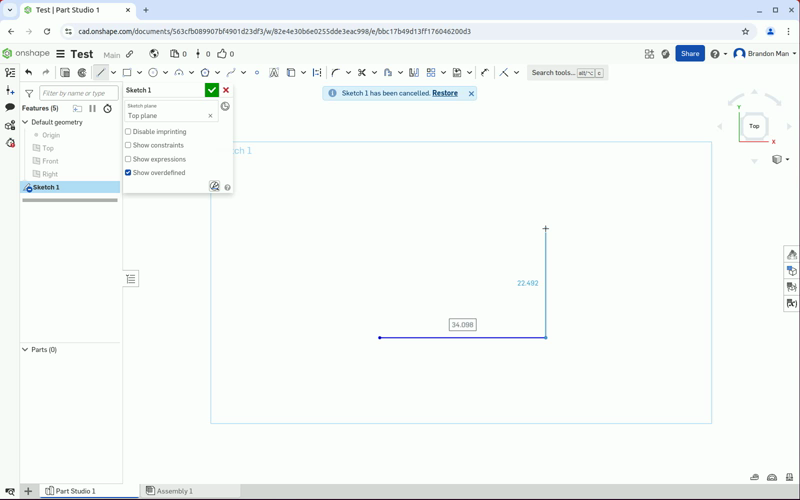
key_up(shift)
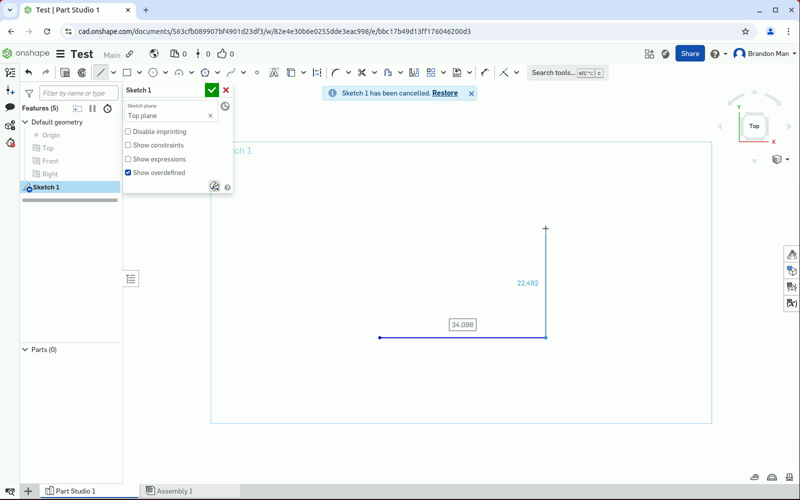
key_down(shift)
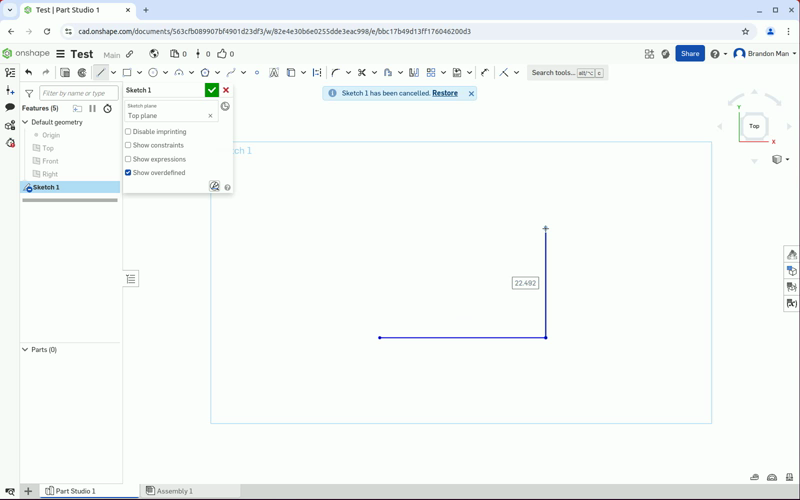
mouse_move(379, 228)
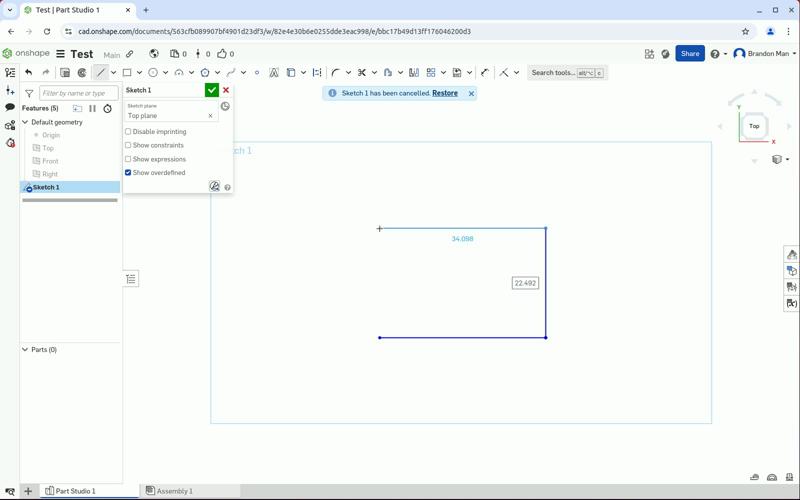
click(379, 228)
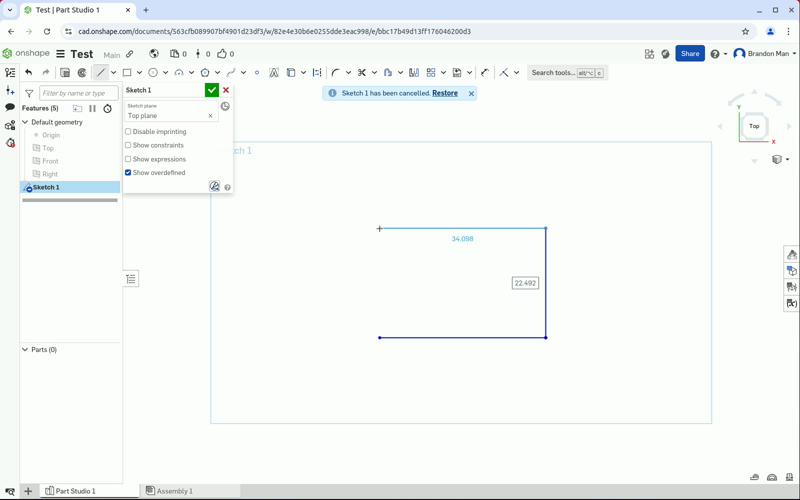
key_up(shift)
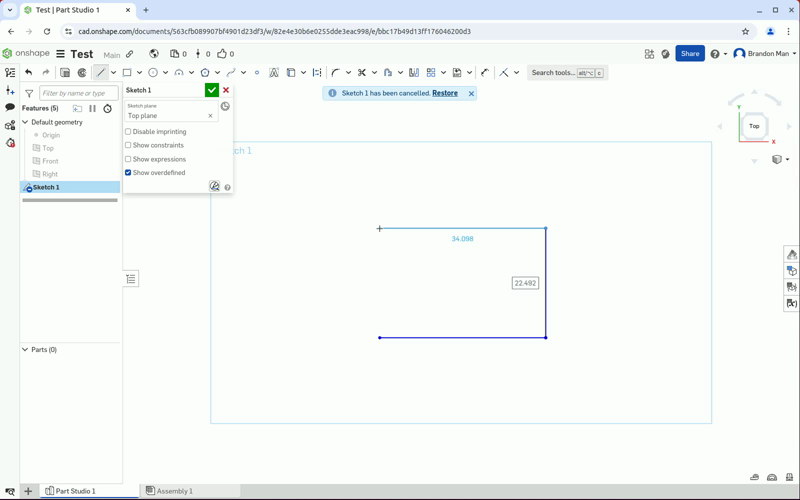
key_down(shift)
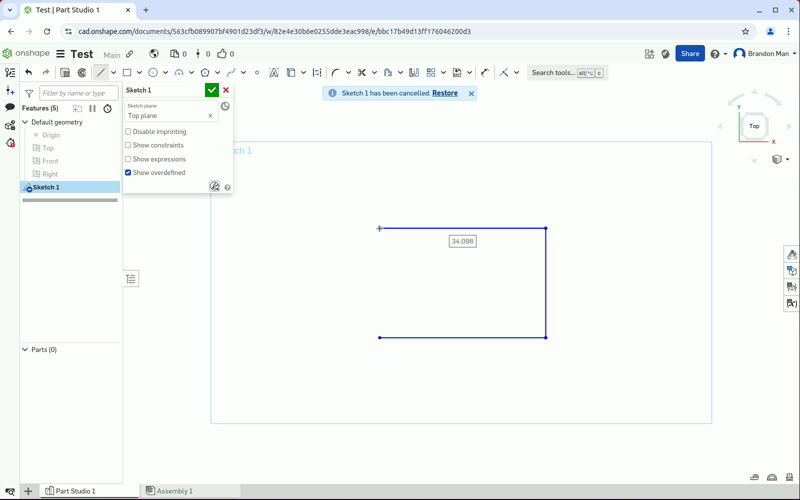
mouse_move(379, 337)
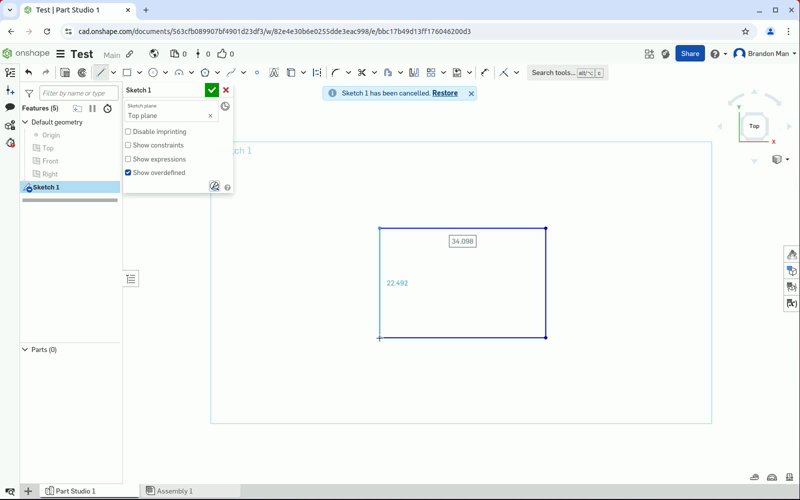
key_up(shift)
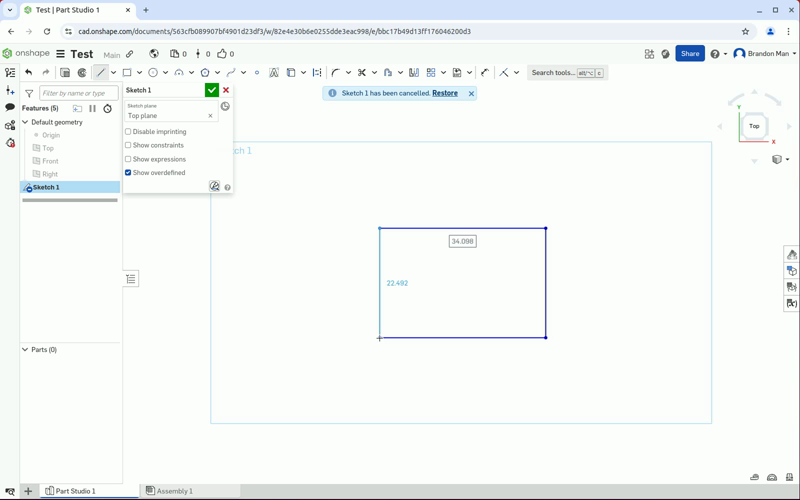
click(379, 337)
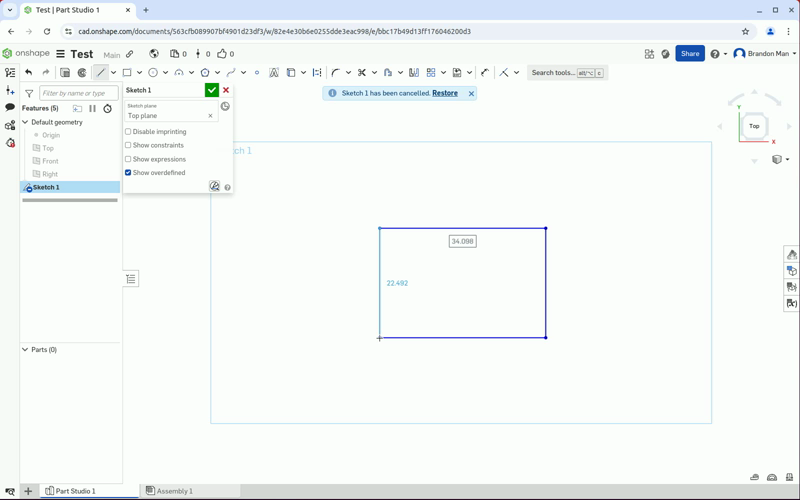
key(esc)
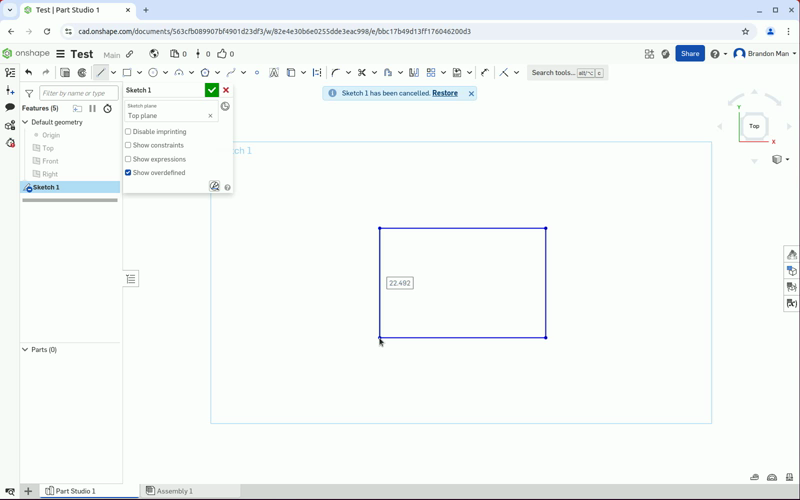
key(c)
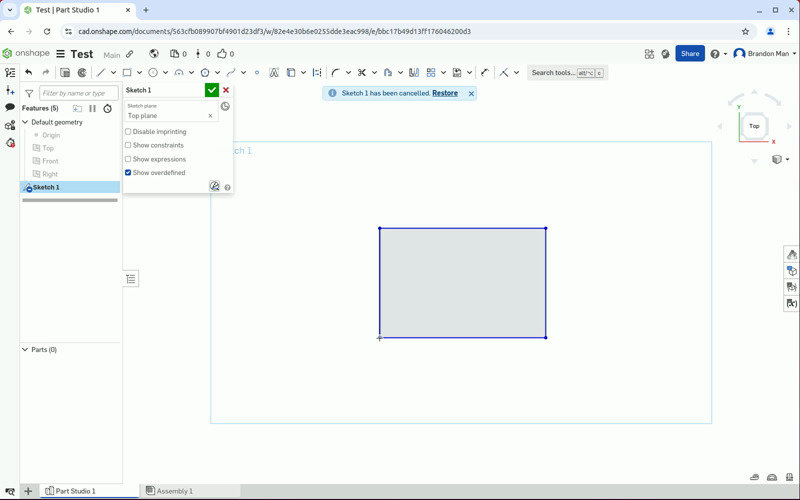
key_down(shift)
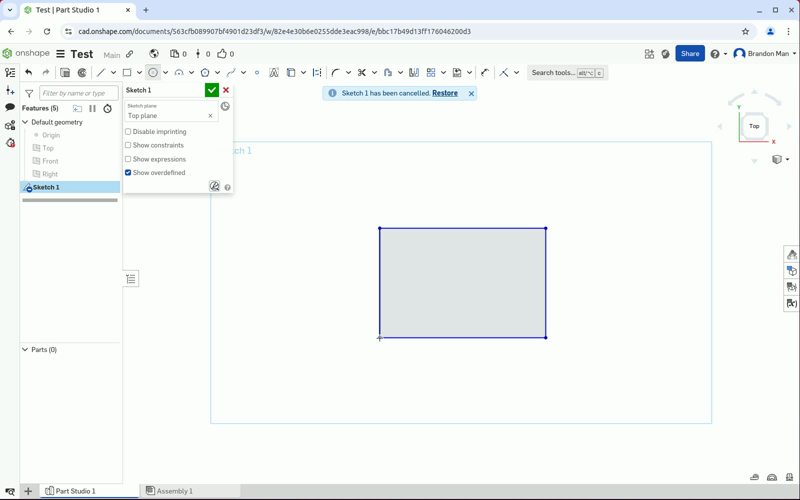
mouse_move(461, 283)
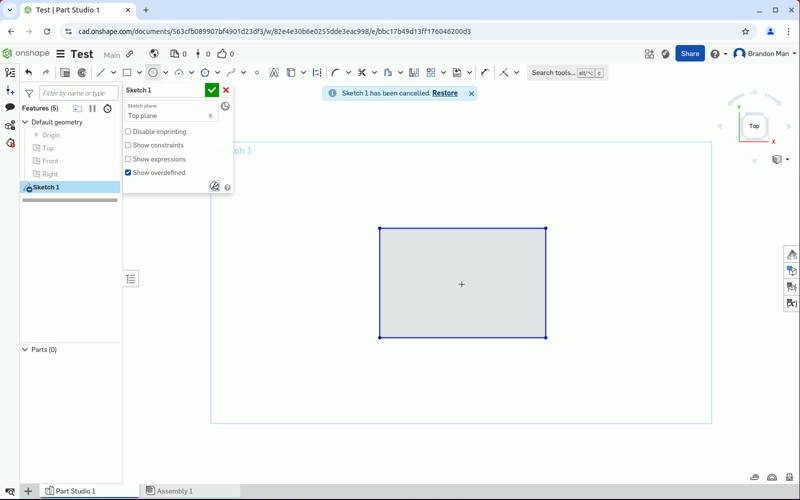
click(461, 283)
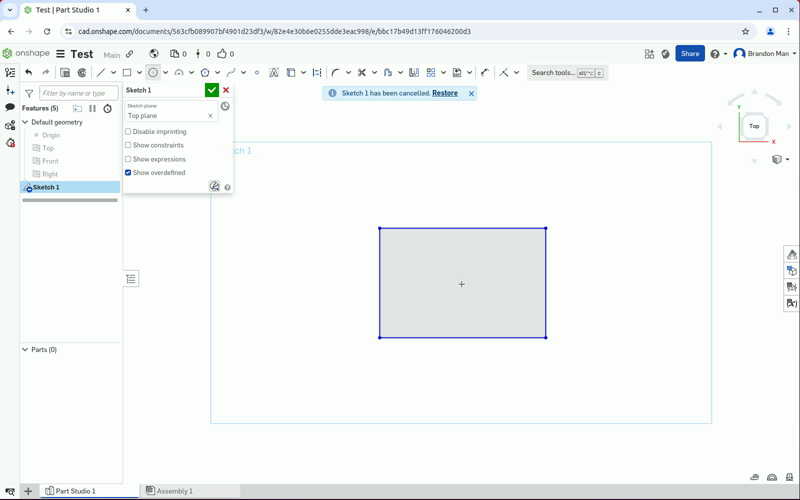
key_up(shift)
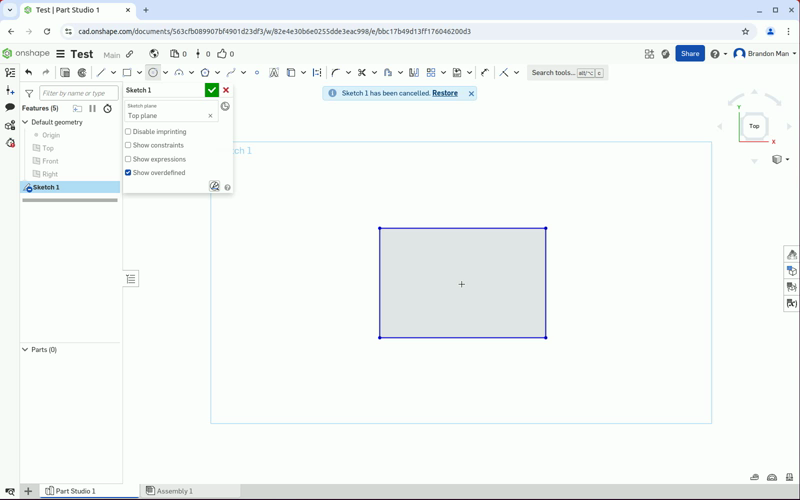
mouse_move(489, 283)
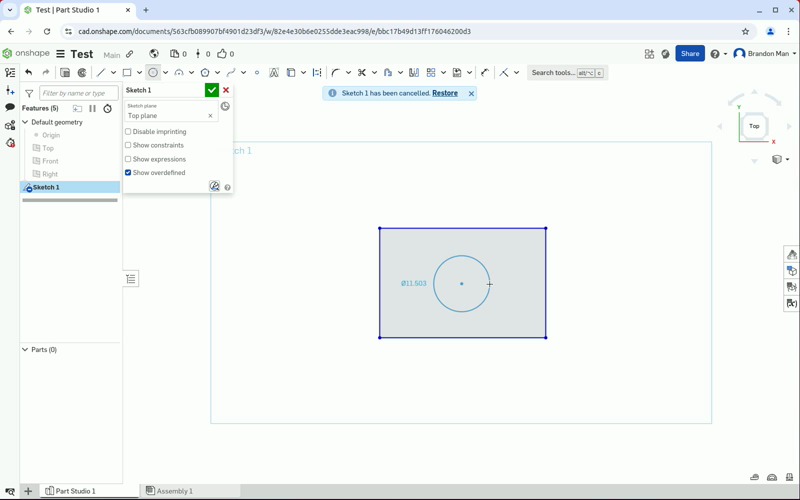
click(489, 283)
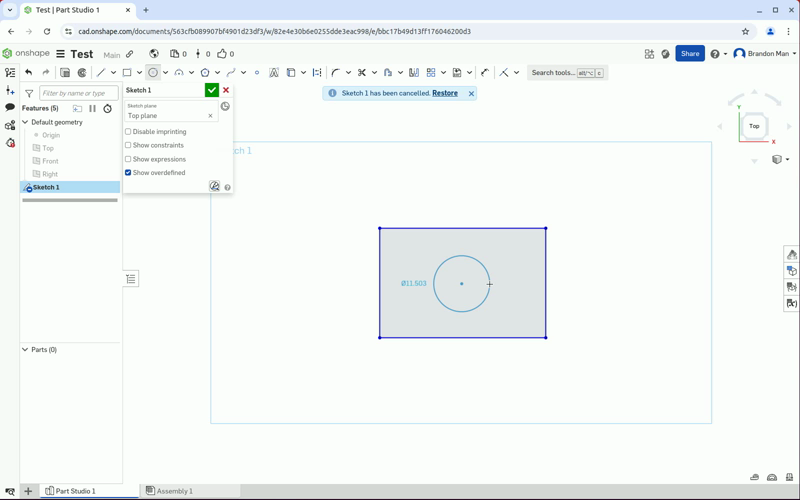
key(esc)
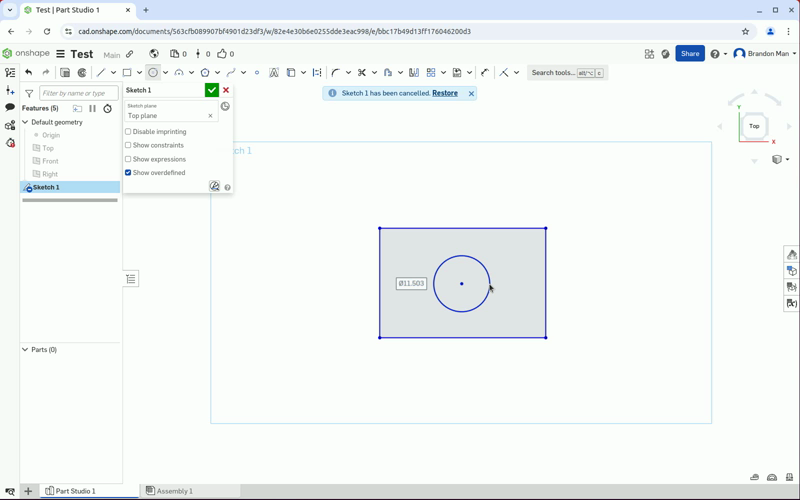
mouse_move(409, 256)
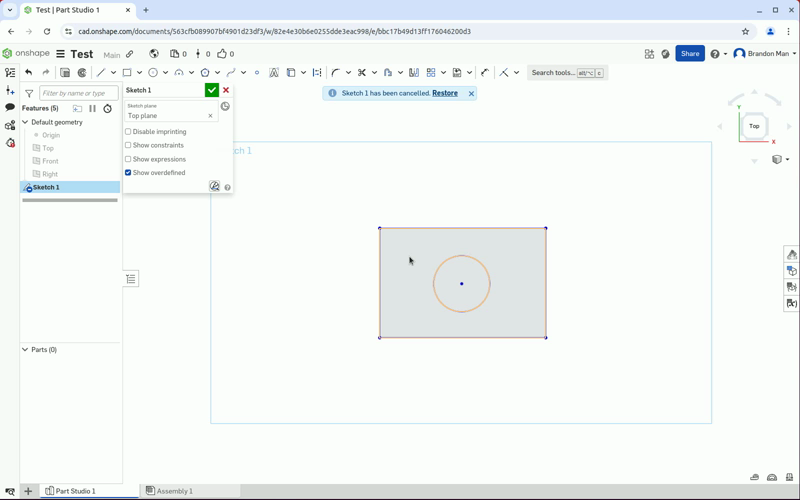
click(409, 256)
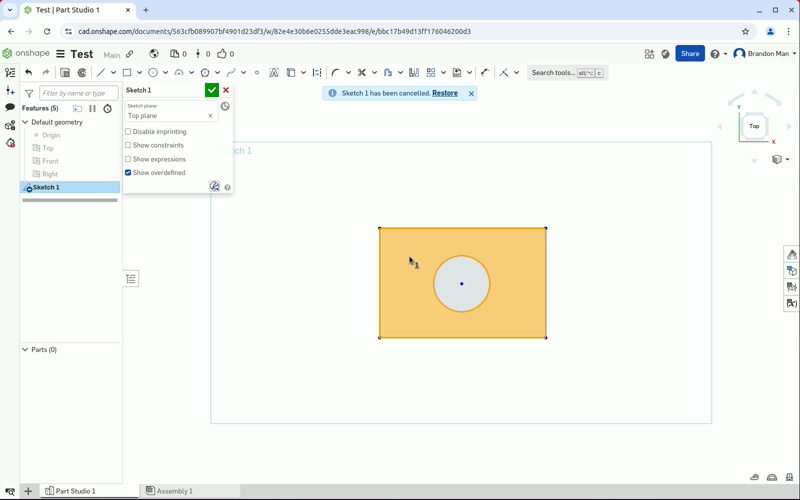
mouse_move(73, 352)
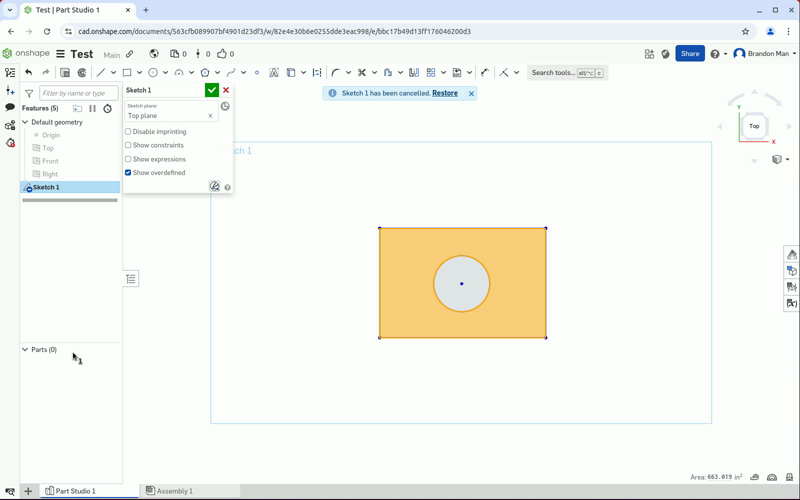
key(shift+y)
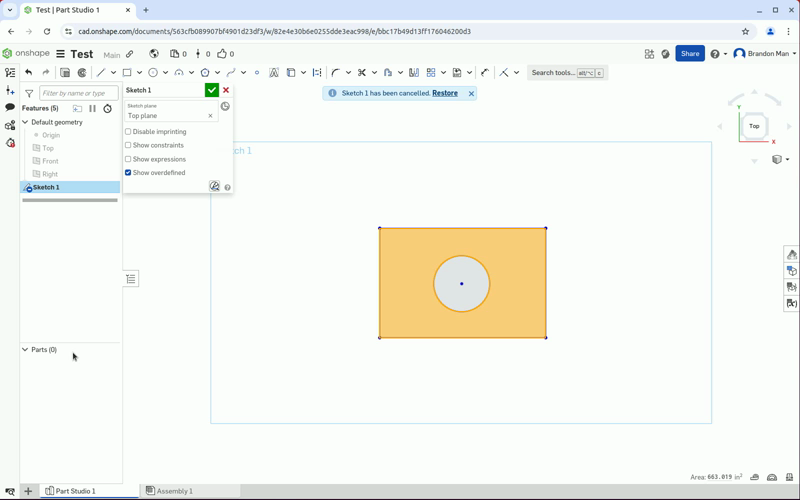
key(shift+e)
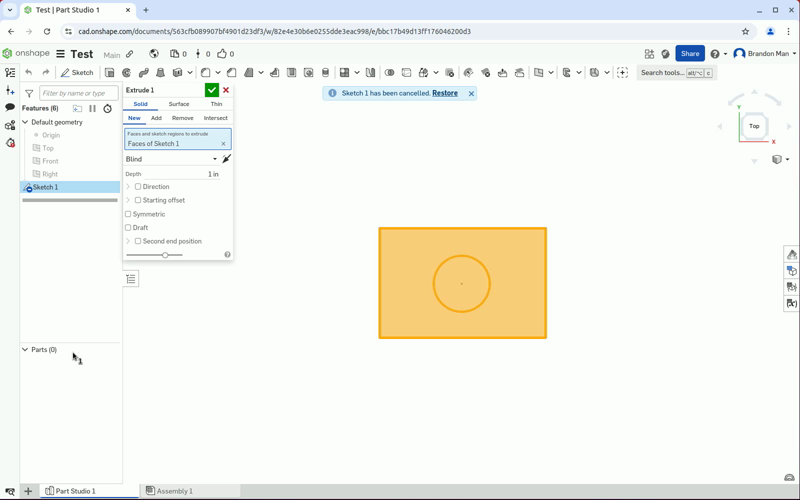
mouse_move(143, 106)
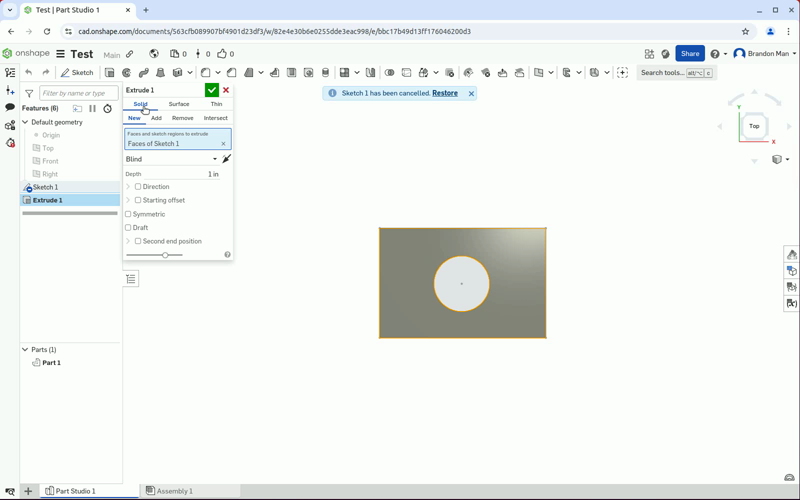
click(143, 106)
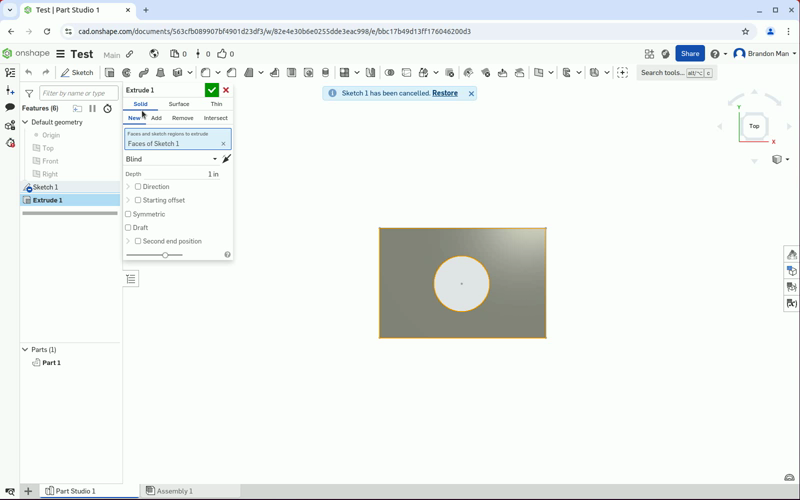
mouse_move(137, 120)
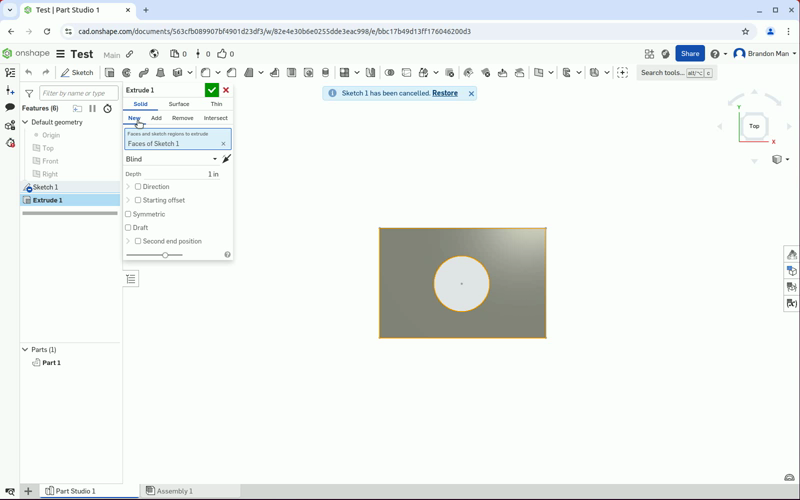
click(137, 120)
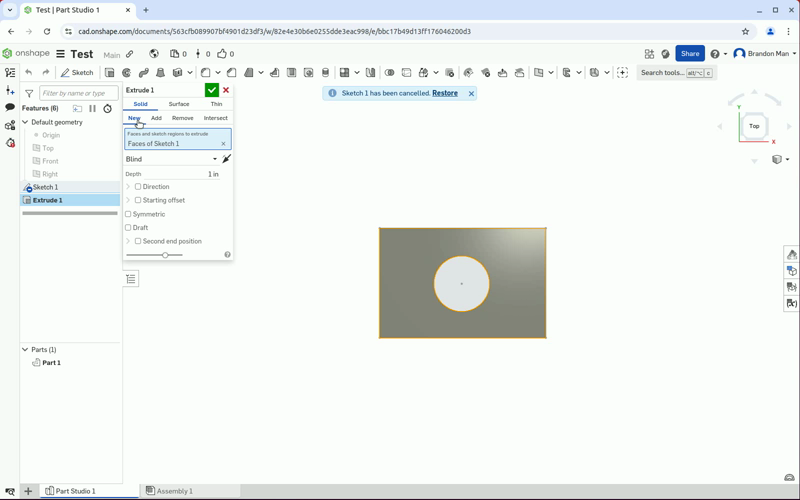
key(tab, 4)
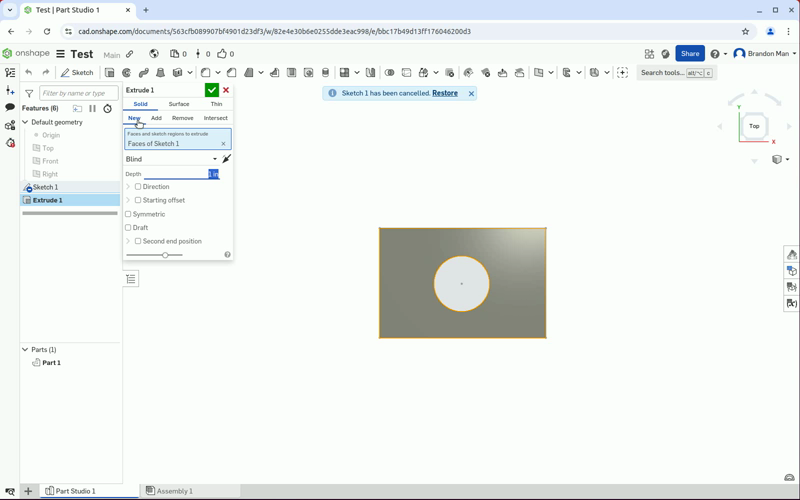
text(5.777)
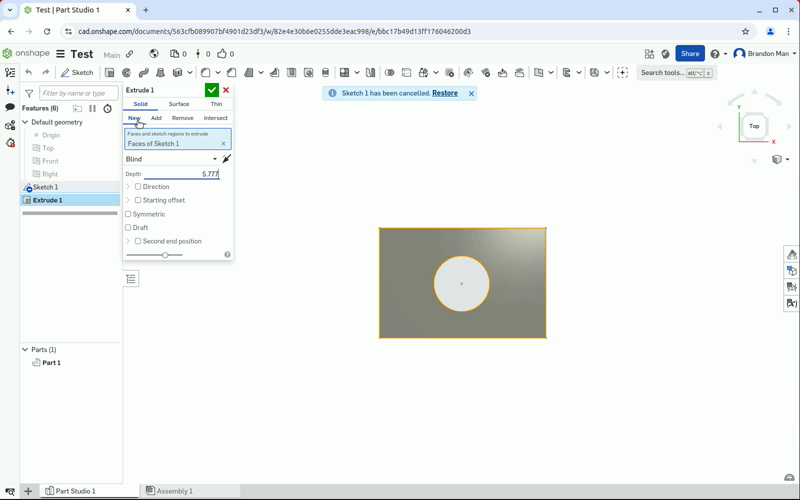
key(enter)
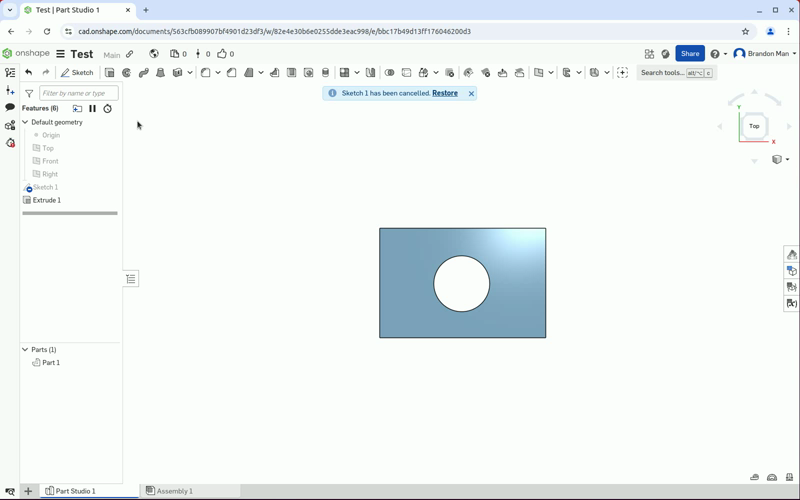
key(shift+h)
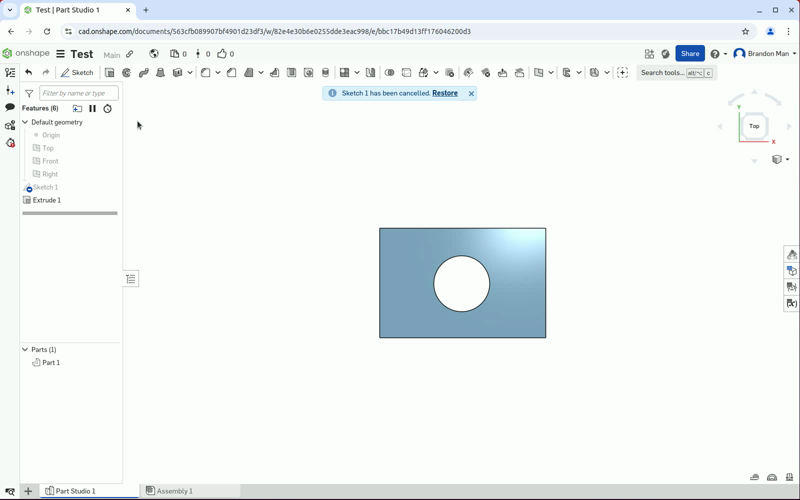
key(shift+h)
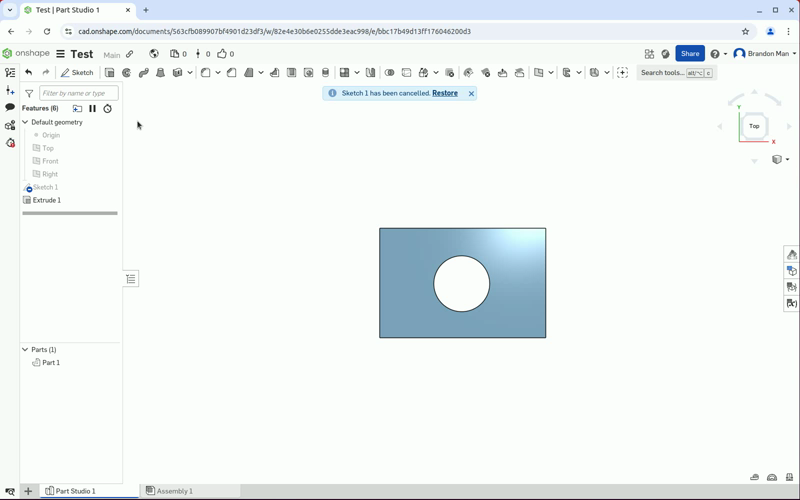
mouse_move(73, 189)
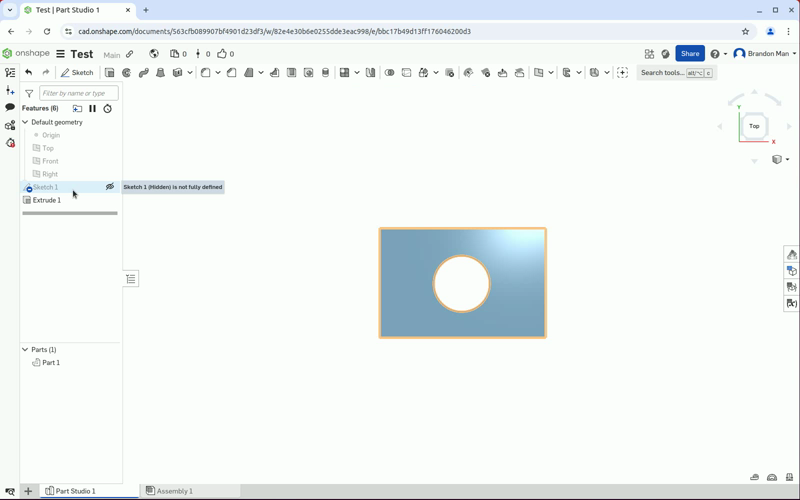
click(73, 189)
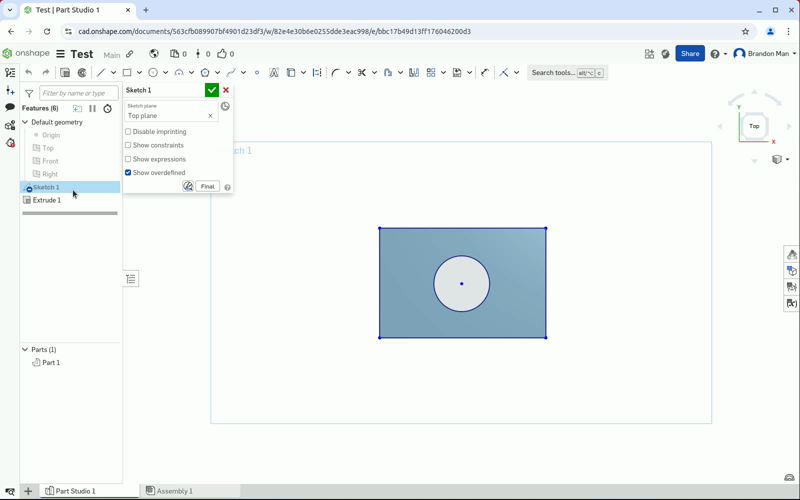
mouse_move(229, 92)
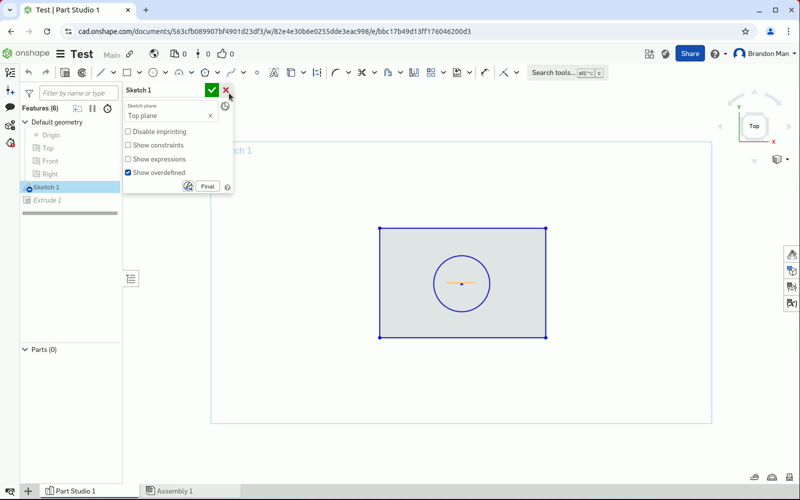
click(229, 92)
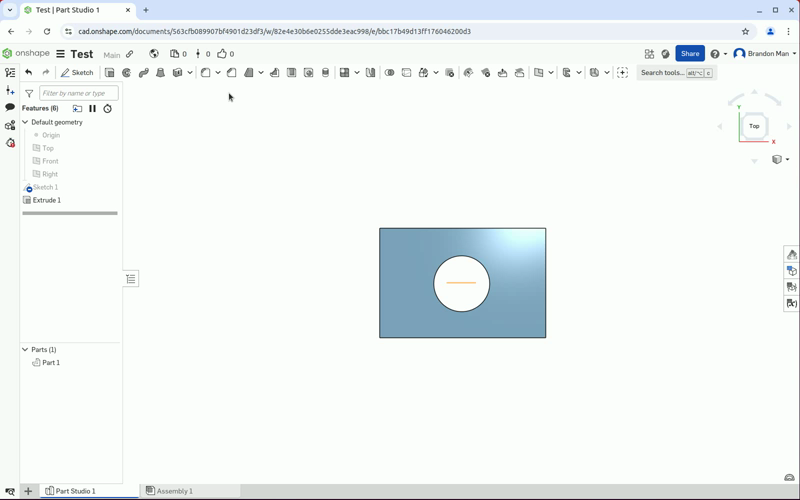
mouse_move(541, 75)
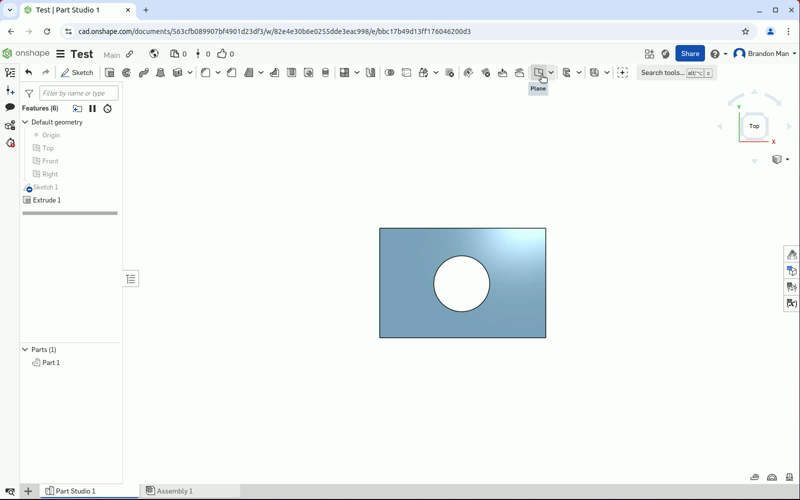
click(541, 75)
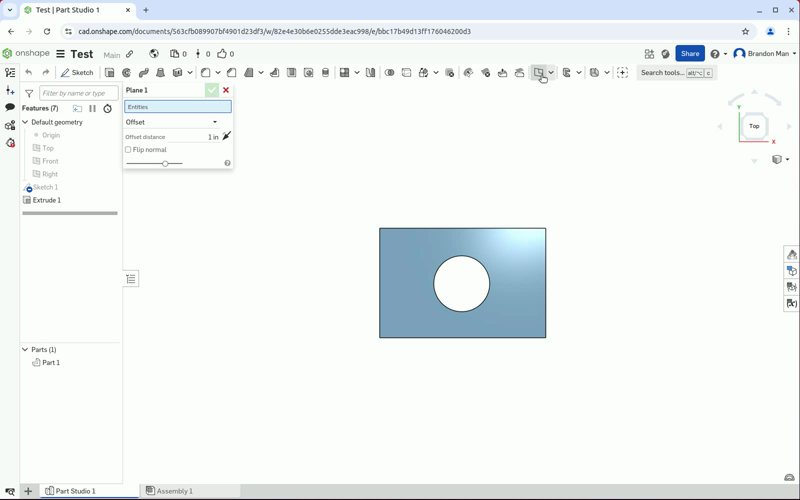
mouse_move(73, 150)
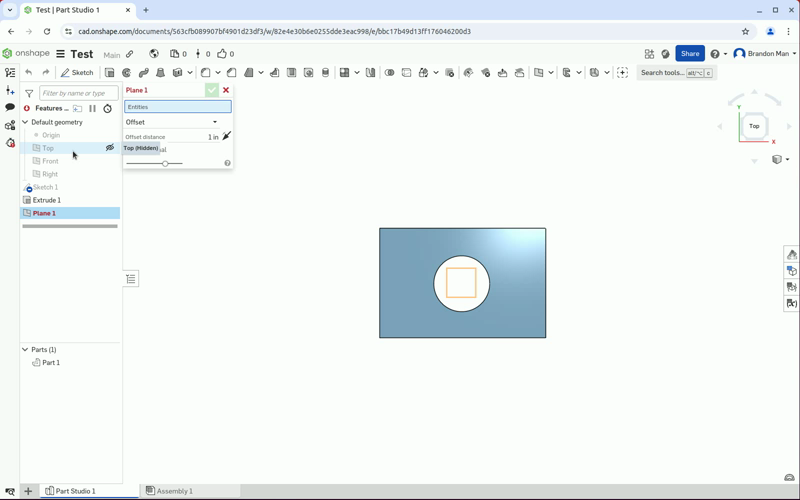
click(73, 150)
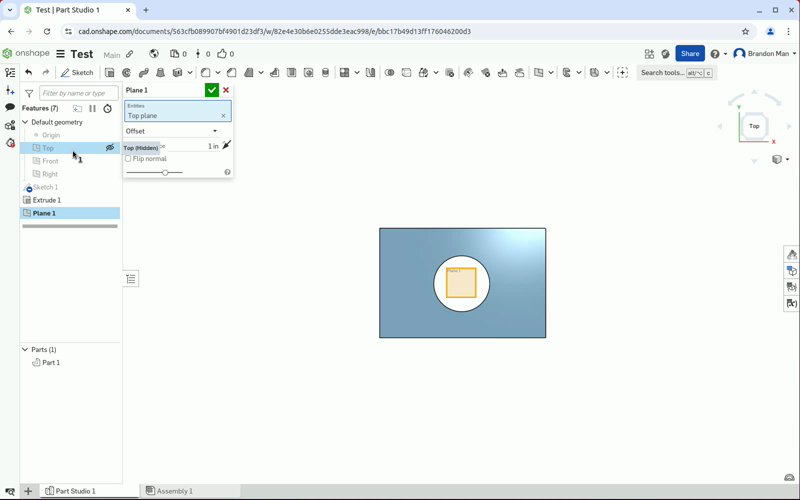
key(tab, 2)
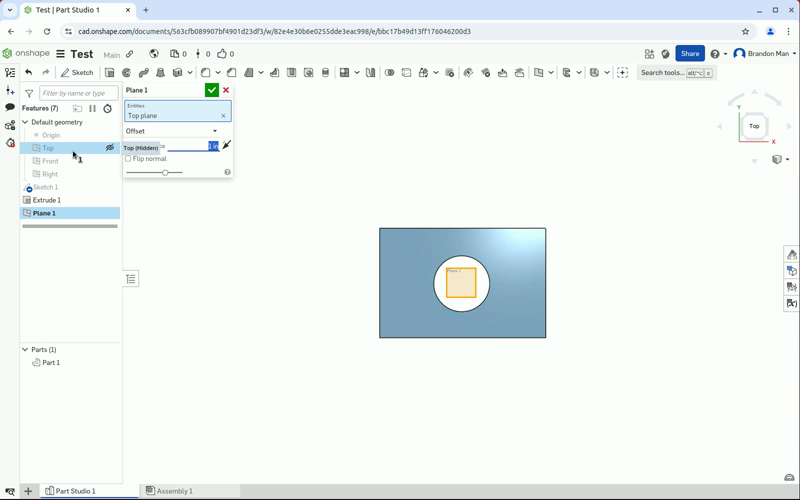
text(5.792)
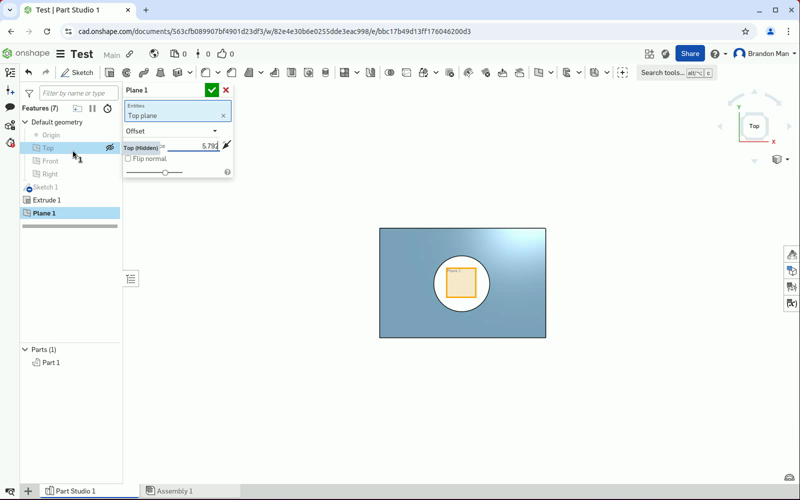
key(enter, 2)
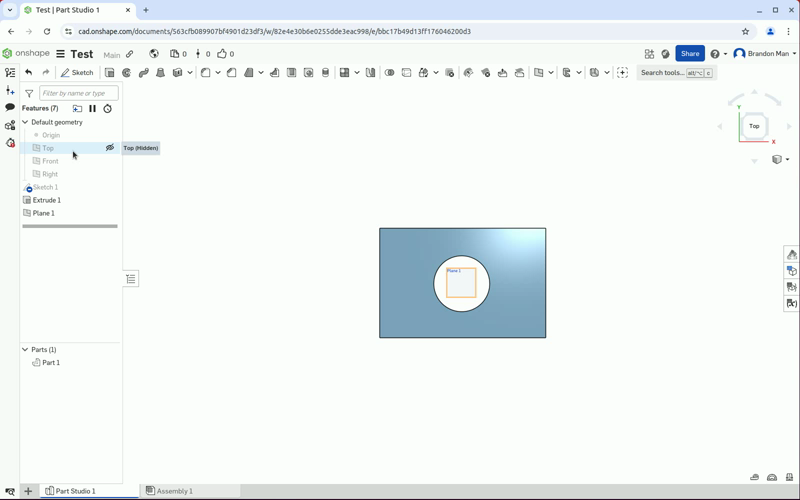
key(shift+s)
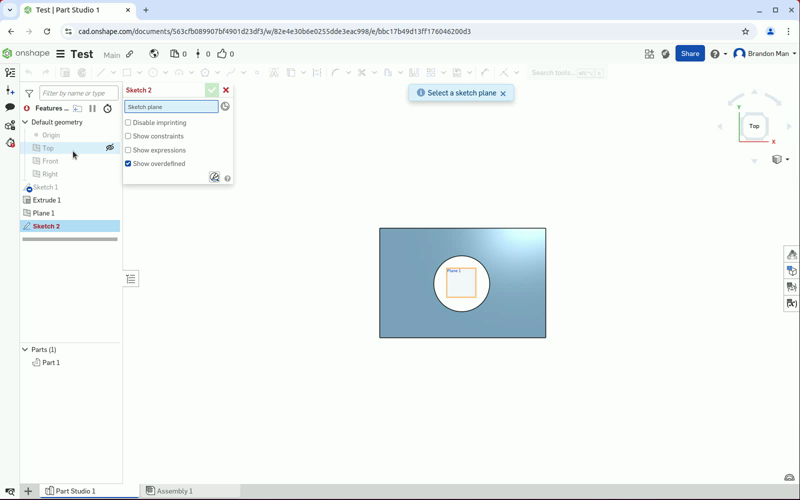
mouse_move(73, 215)
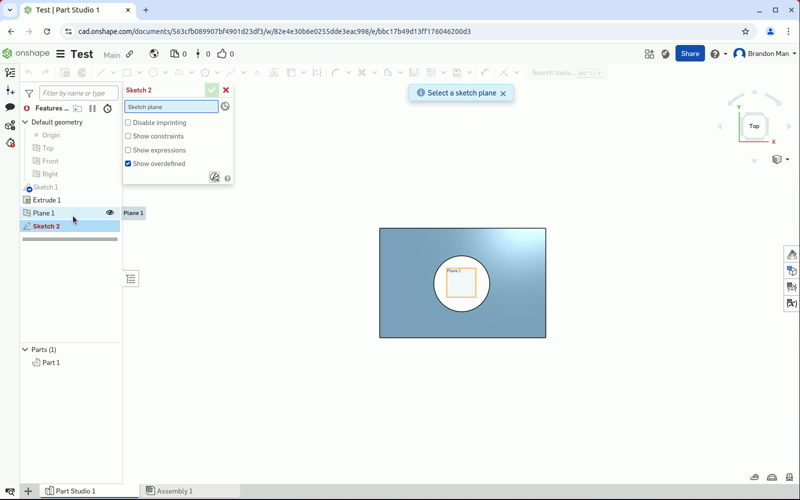
click(73, 215)
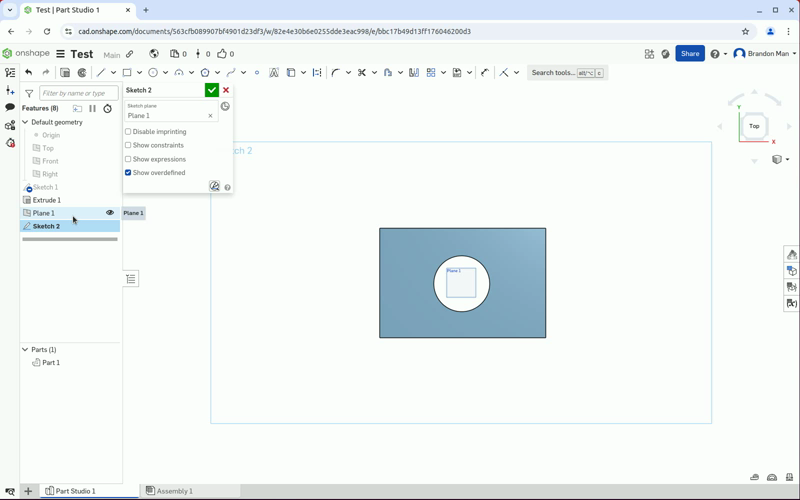
mouse_move(73, 352)
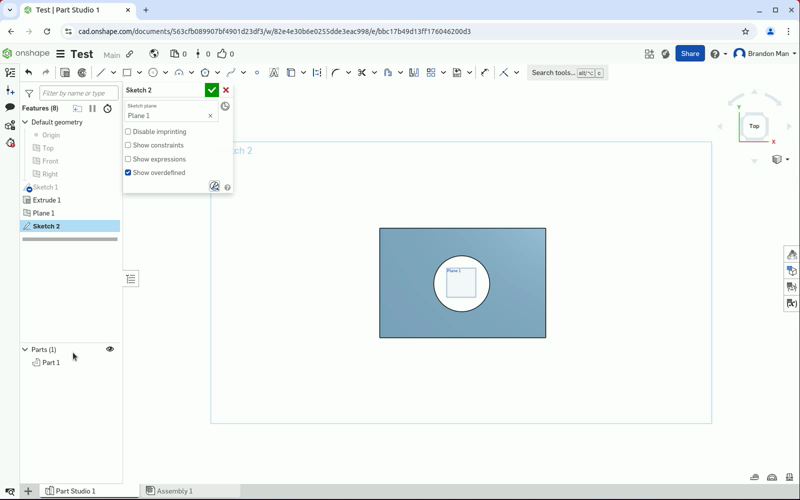
key(y)
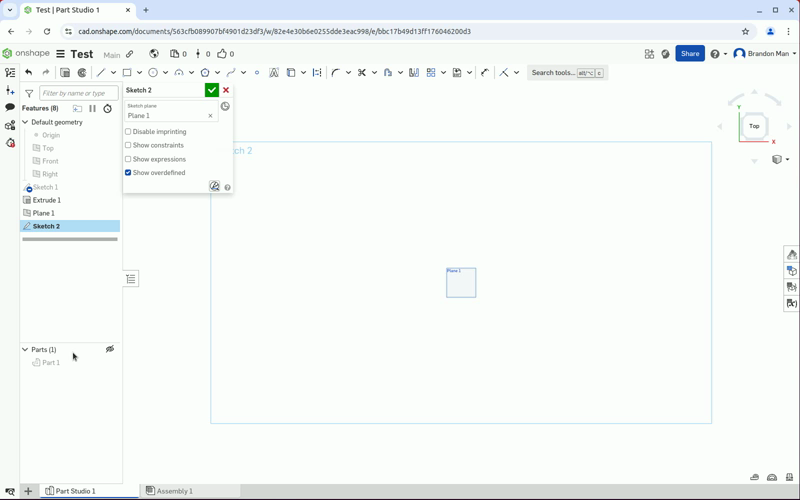
key(l)
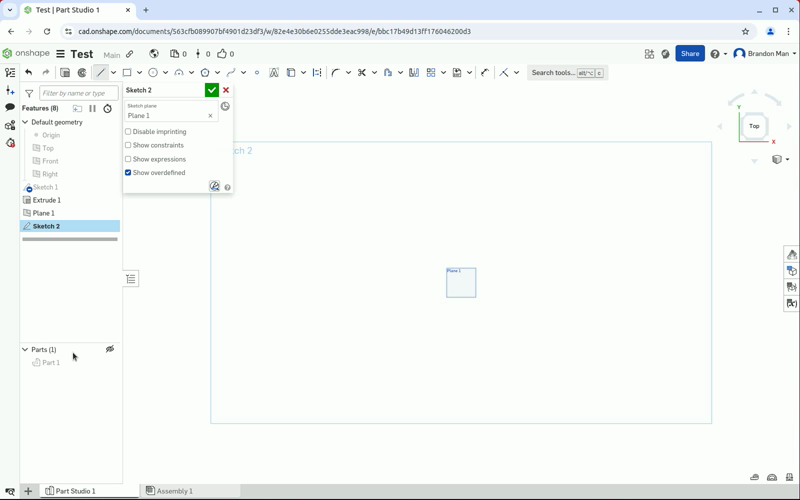
key_down(shift)
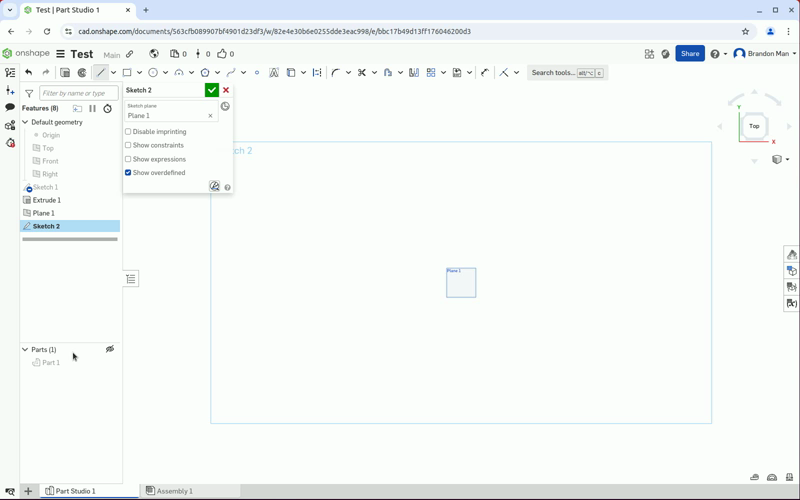
mouse_move(384, 337)
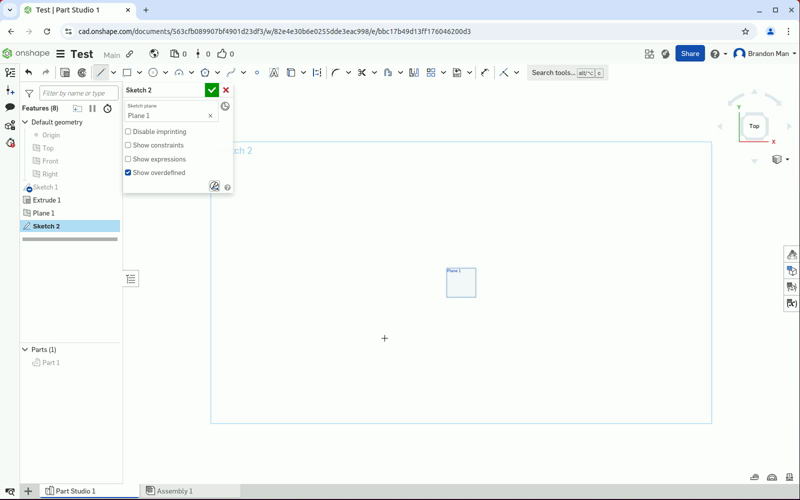
click(384, 337)
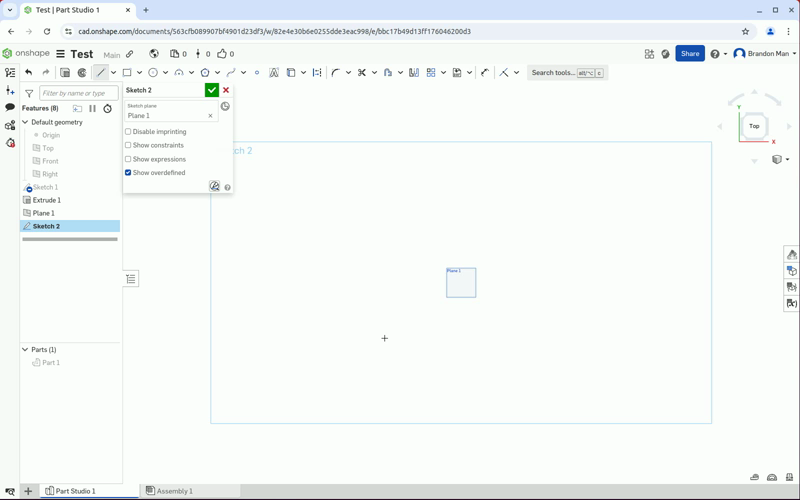
key_up(shift)
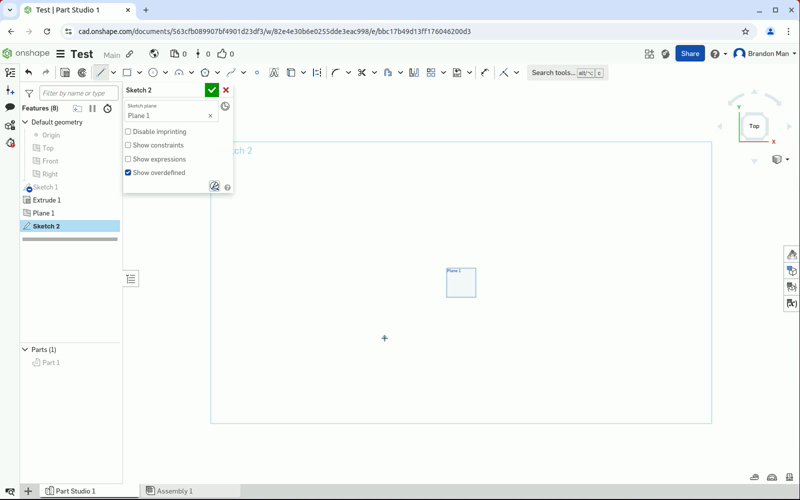
key_down(shift)
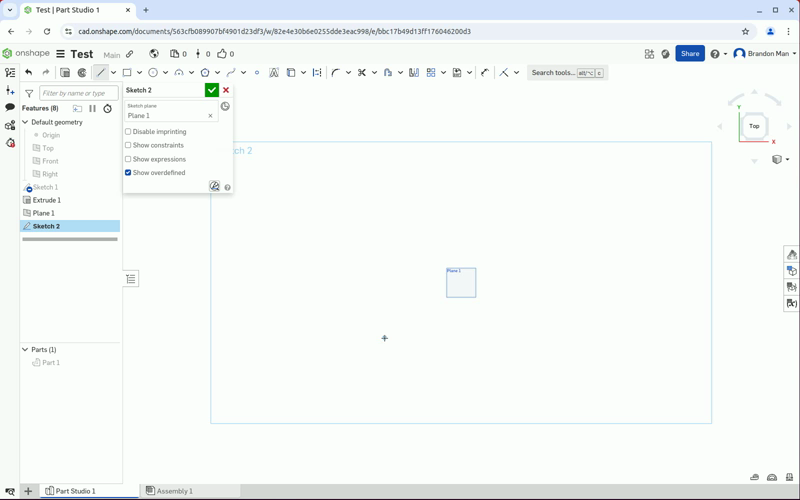
mouse_move(414, 337)
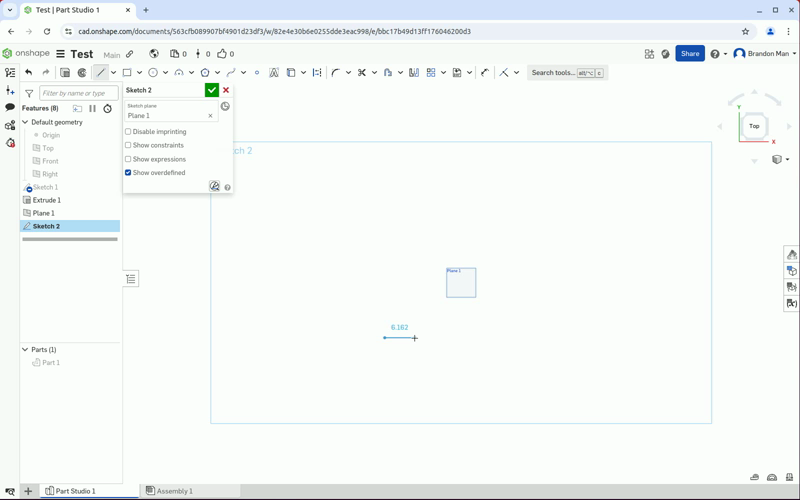
mouse_move(398, 337)
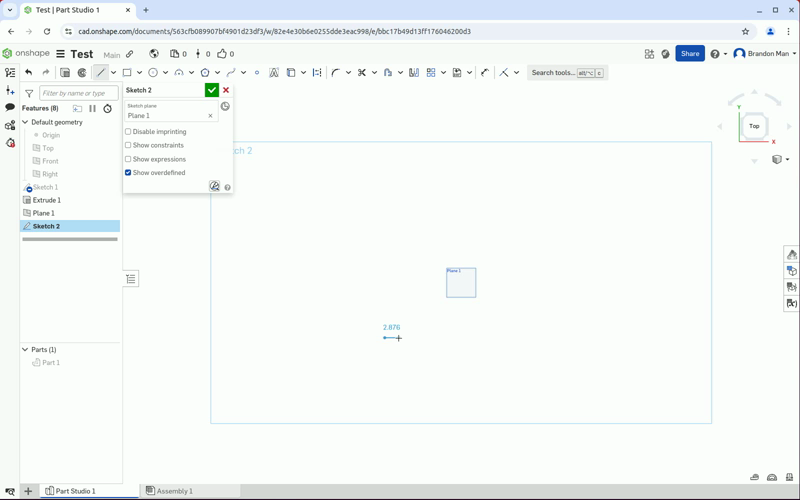
click(398, 337)
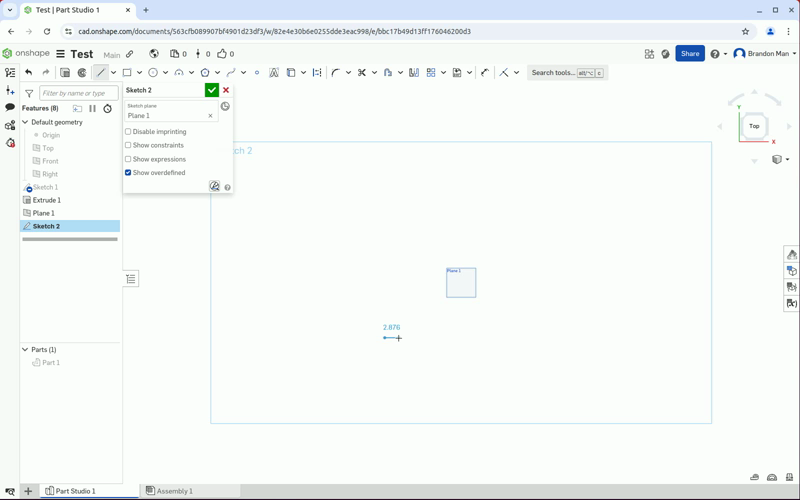
key_up(shift)
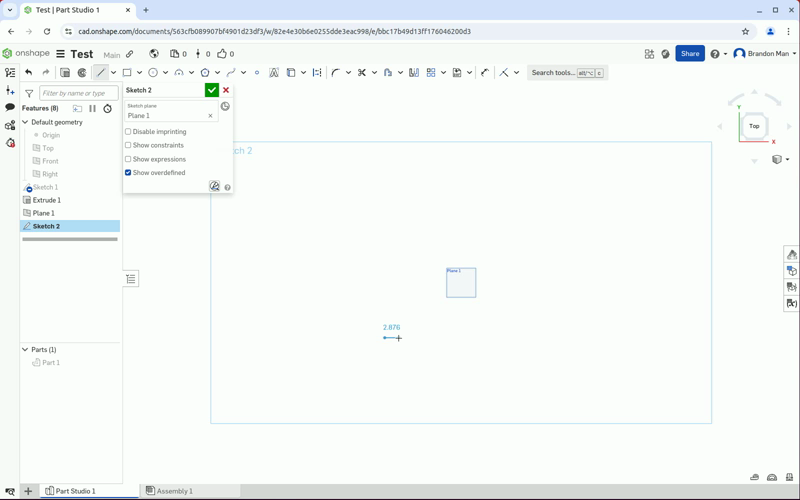
key_down(shift)
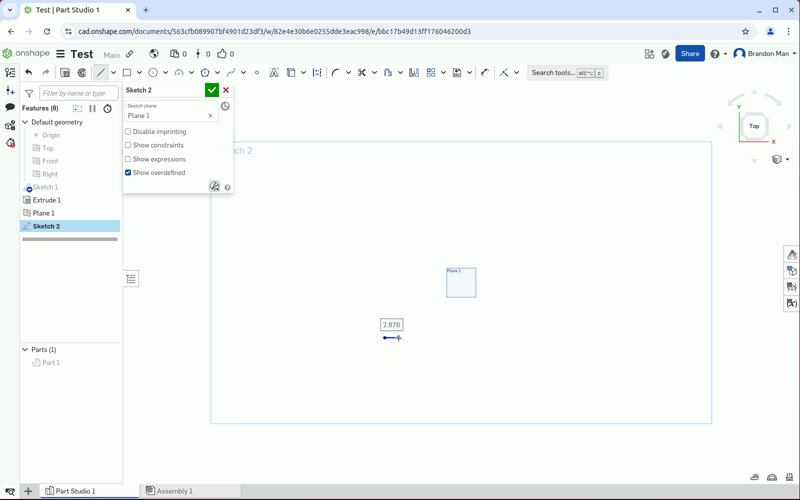
mouse_move(398, 226)
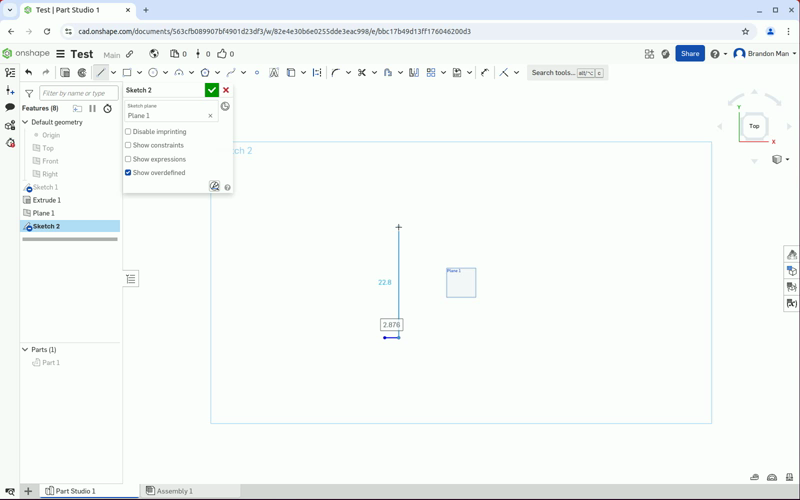
click(398, 226)
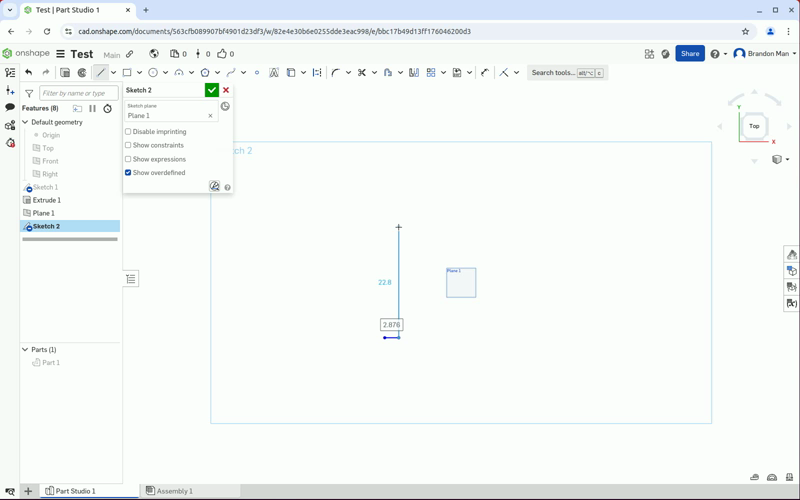
key_up(shift)
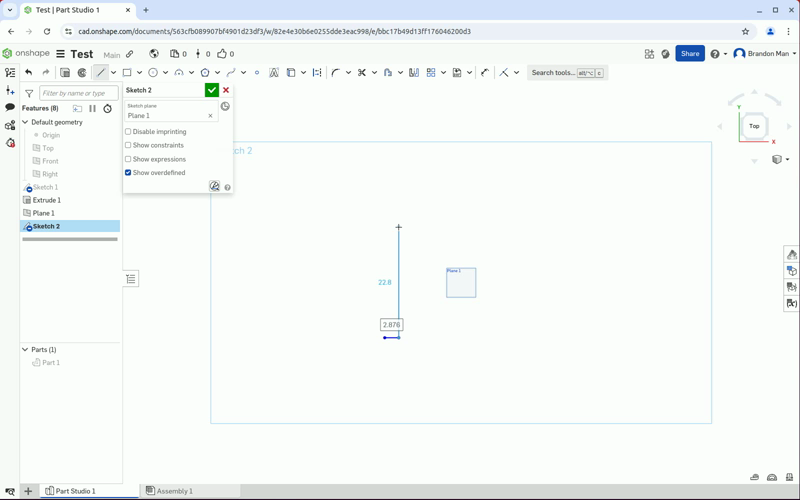
key_down(shift)
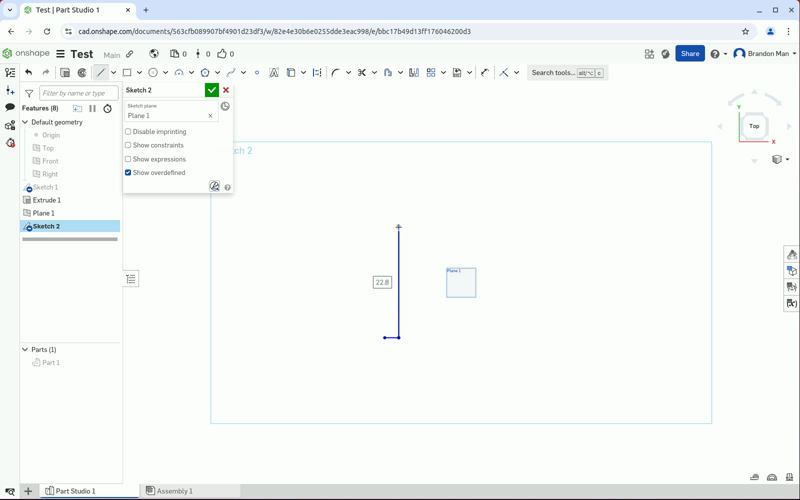
mouse_move(428, 226)
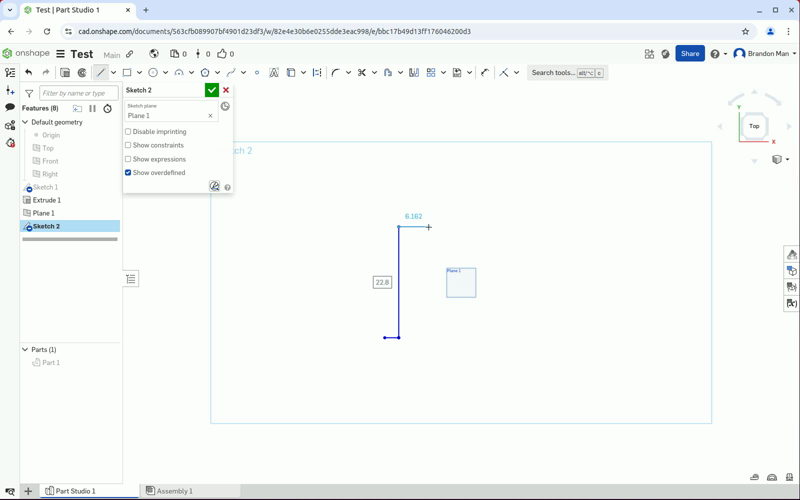
mouse_move(384, 226)
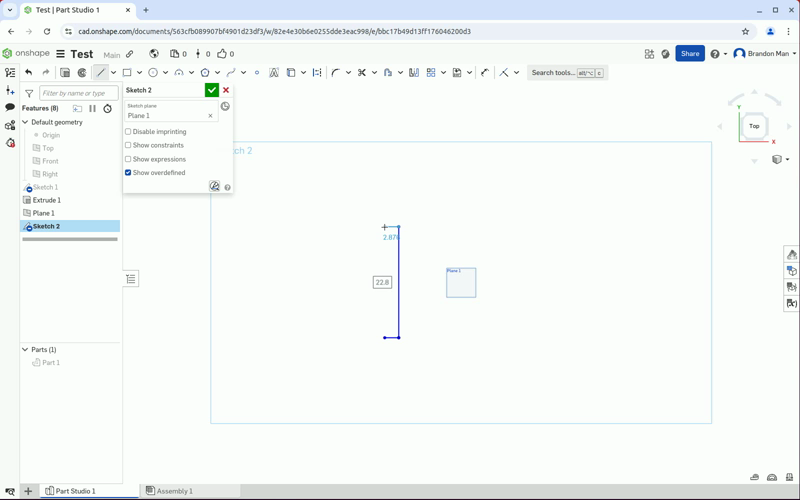
click(384, 226)
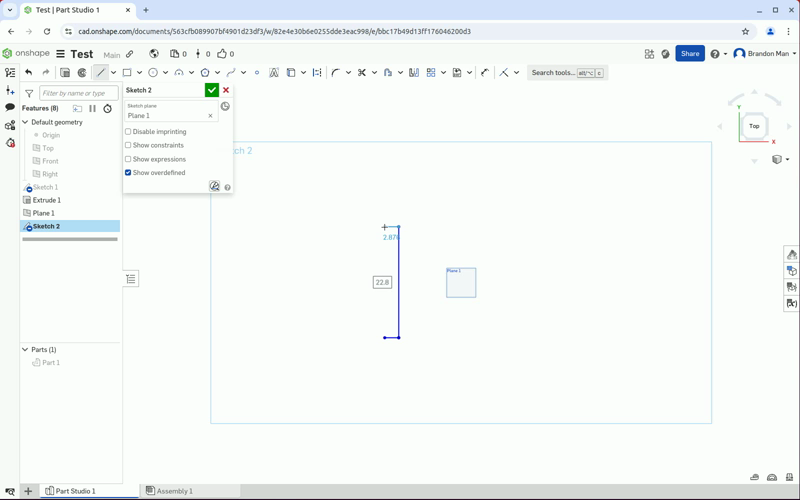
key_up(shift)
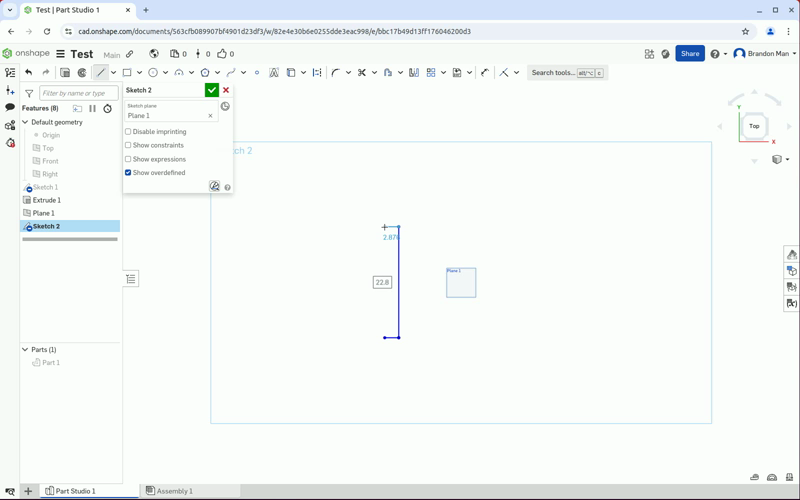
key_down(shift)
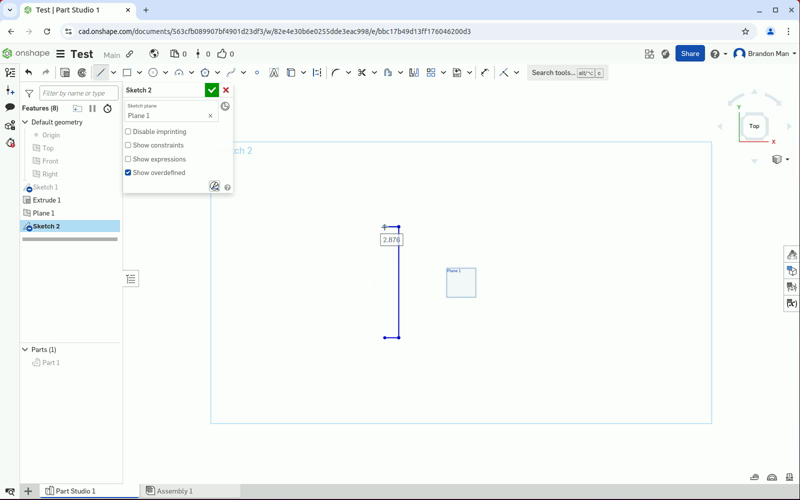
mouse_move(384, 337)
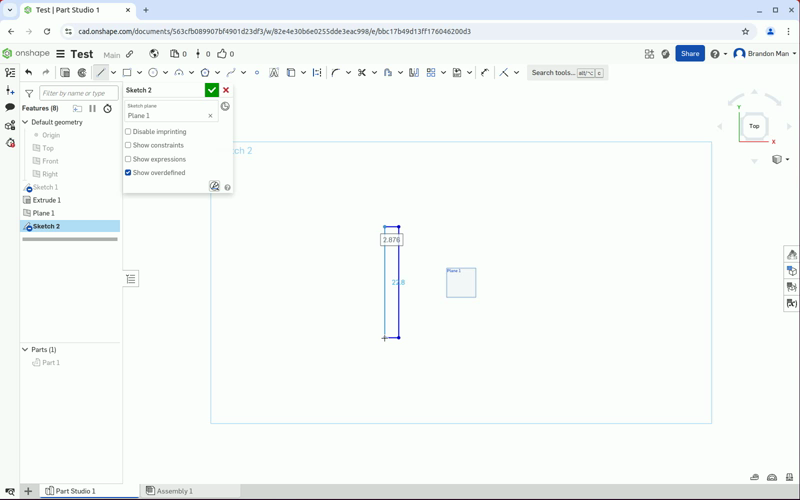
key_up(shift)
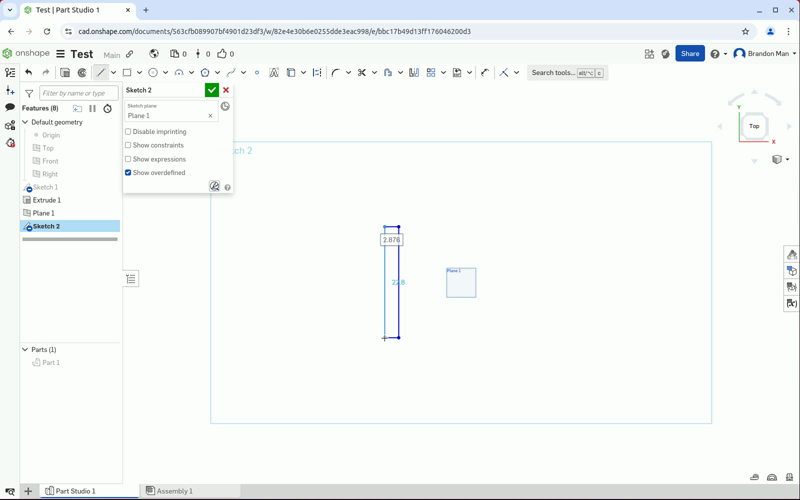
click(384, 337)
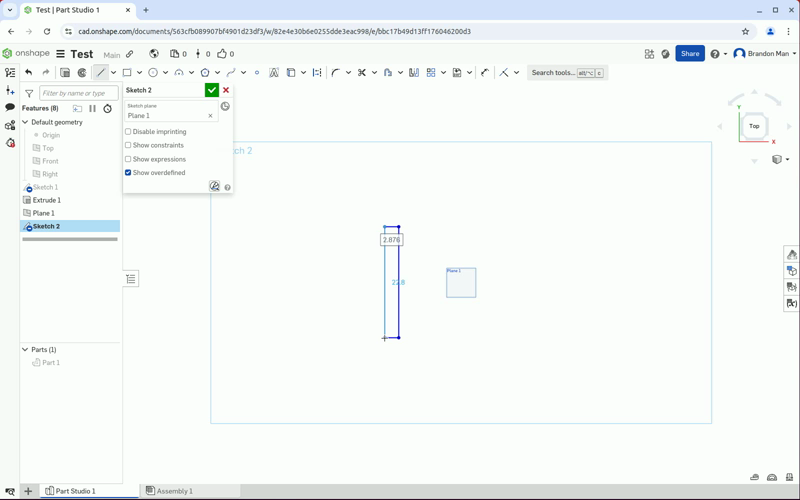
key(esc)
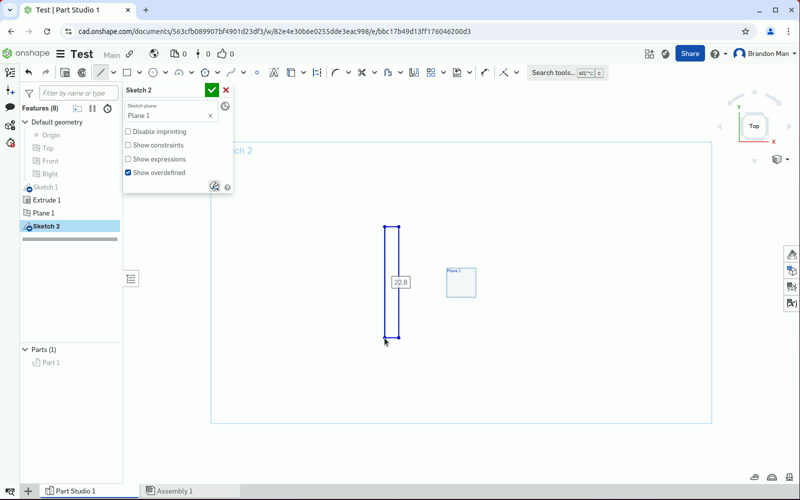
mouse_move(396, 280)
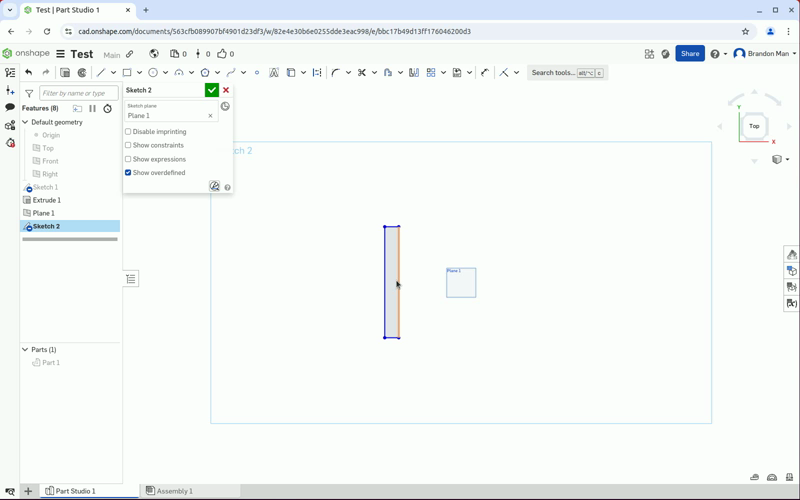
scroll(6)
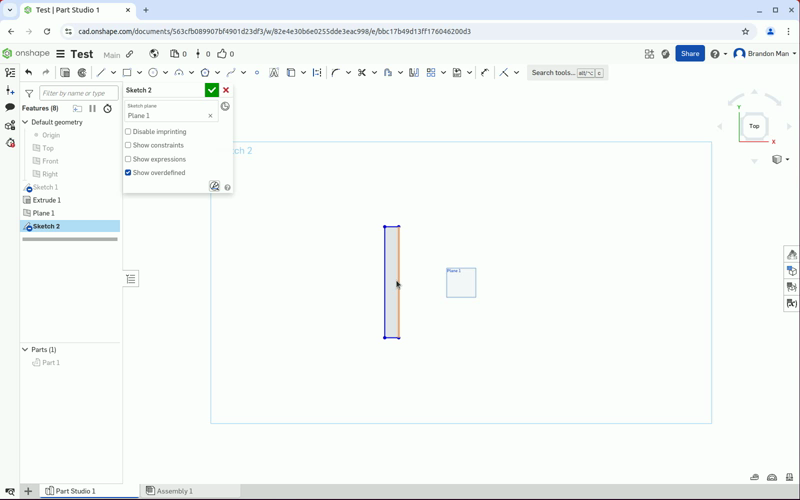
scroll(6)
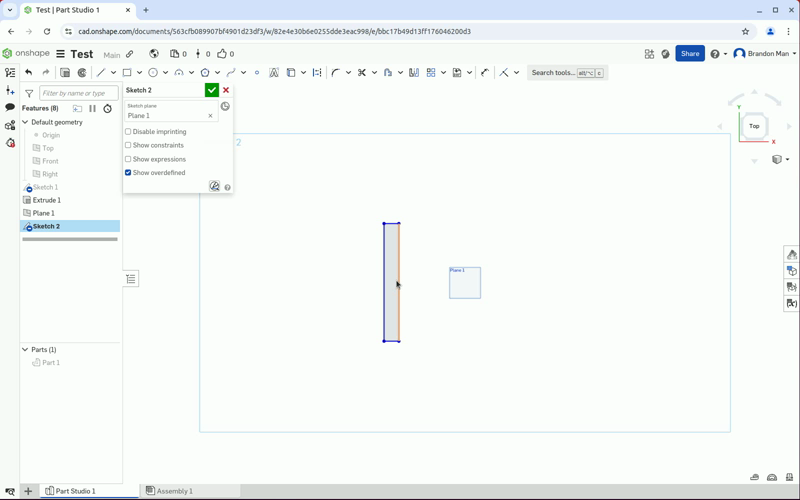
scroll(6)
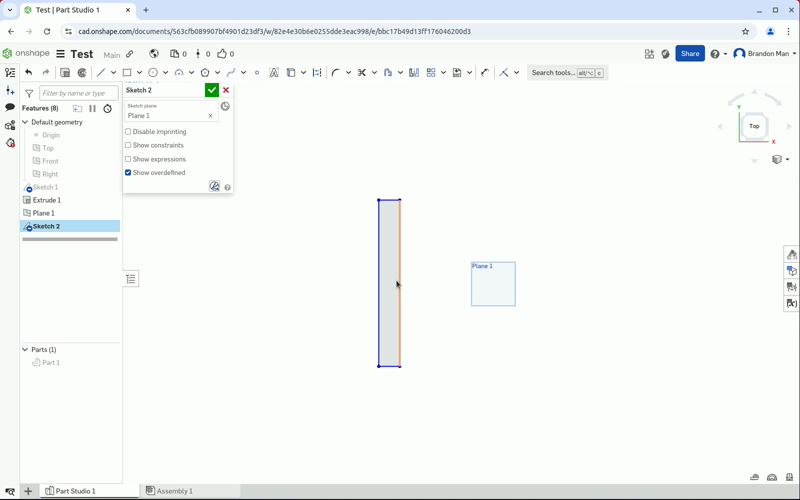
scroll(6)
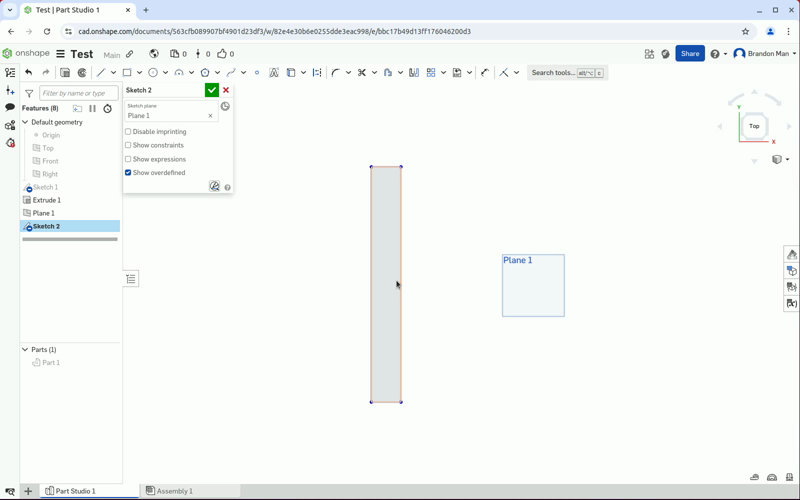
scroll(6)
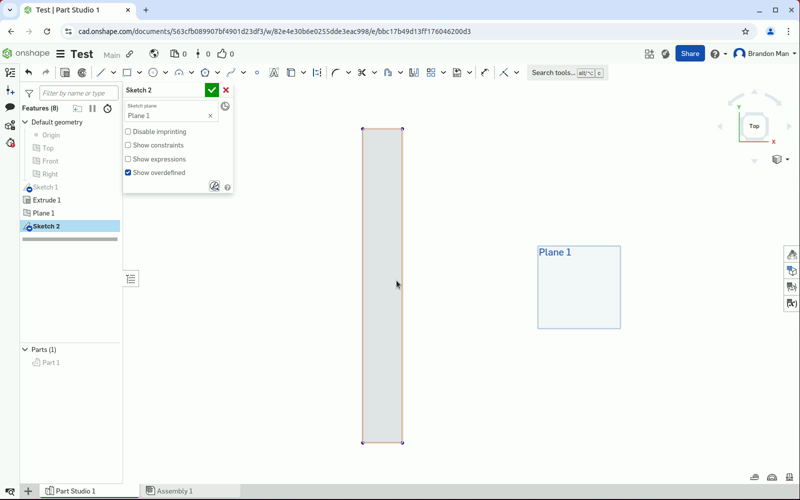
scroll(6)
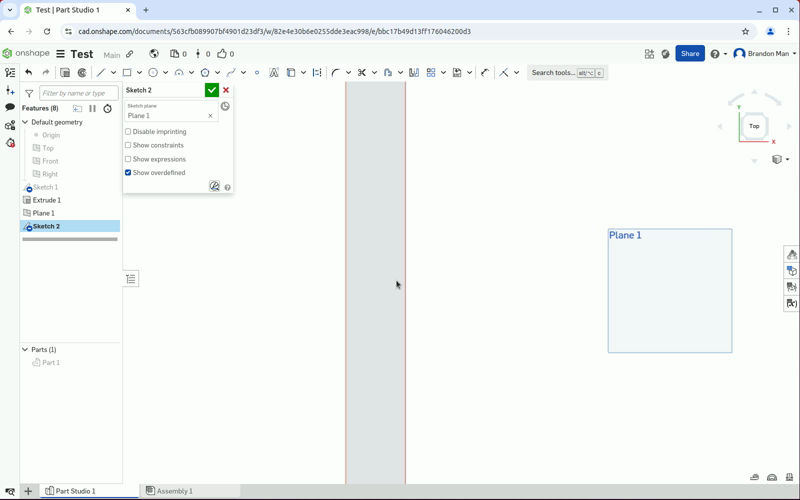
scroll(6)
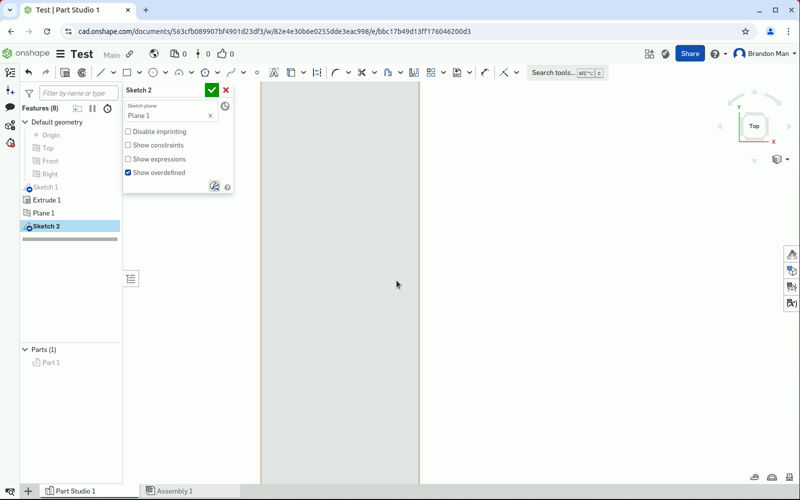
click(396, 280)
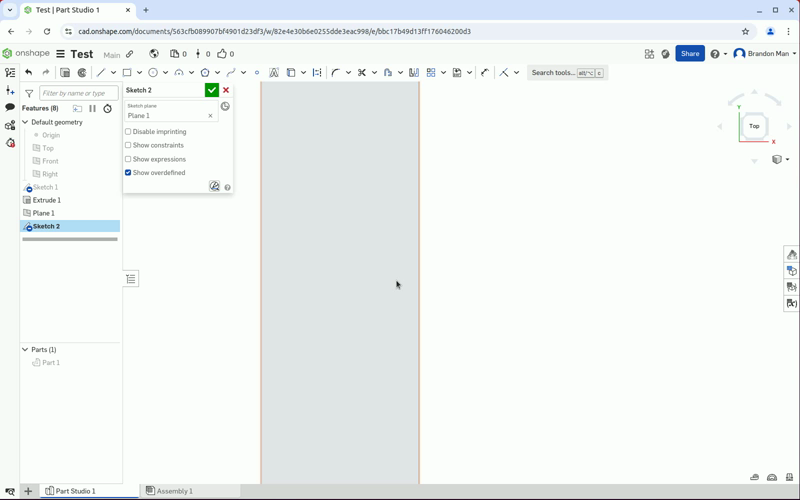
scroll(-6)
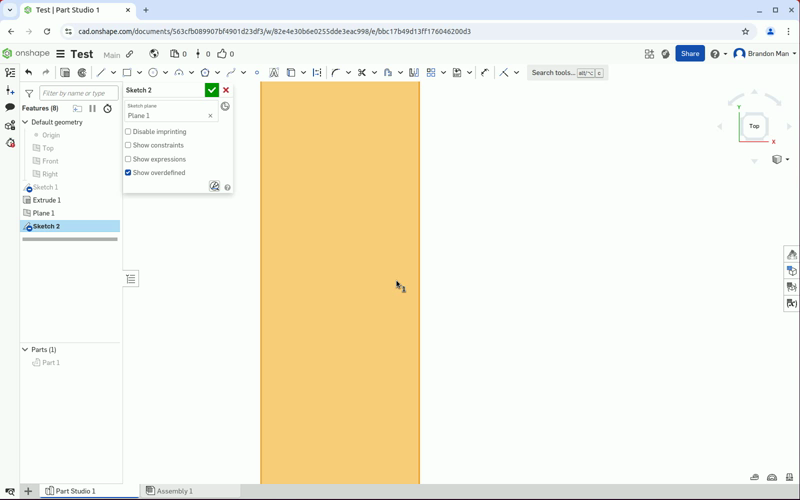
scroll(-6)
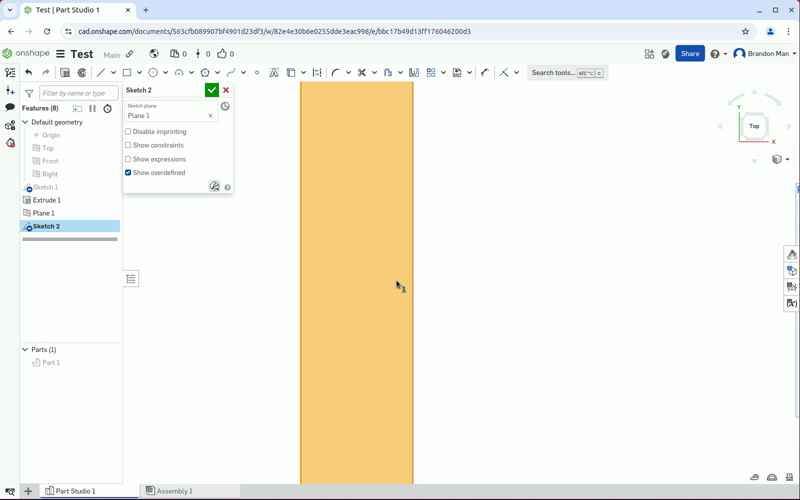
scroll(-6)
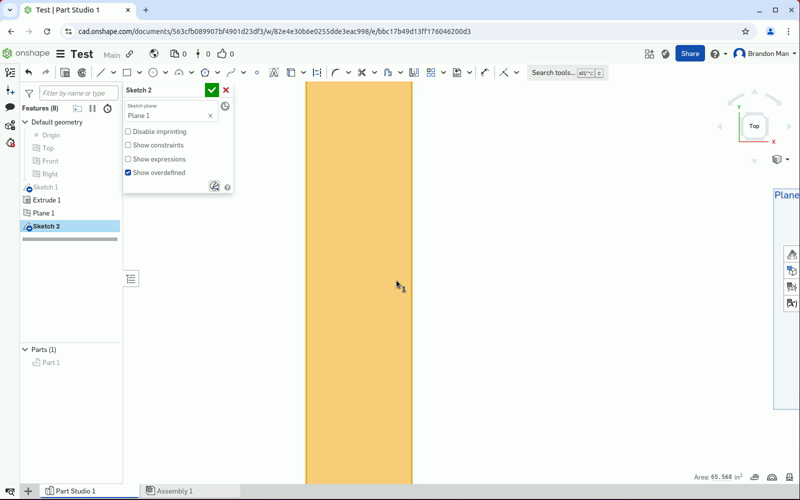
scroll(-6)
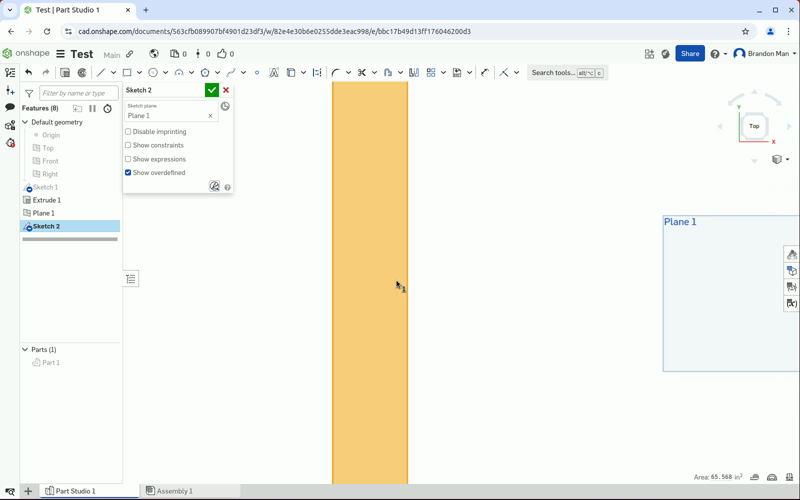
scroll(-6)
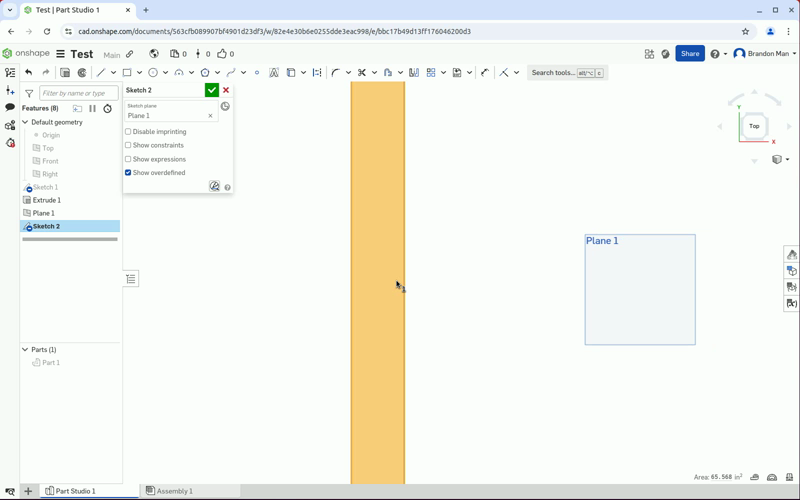
scroll(-6)
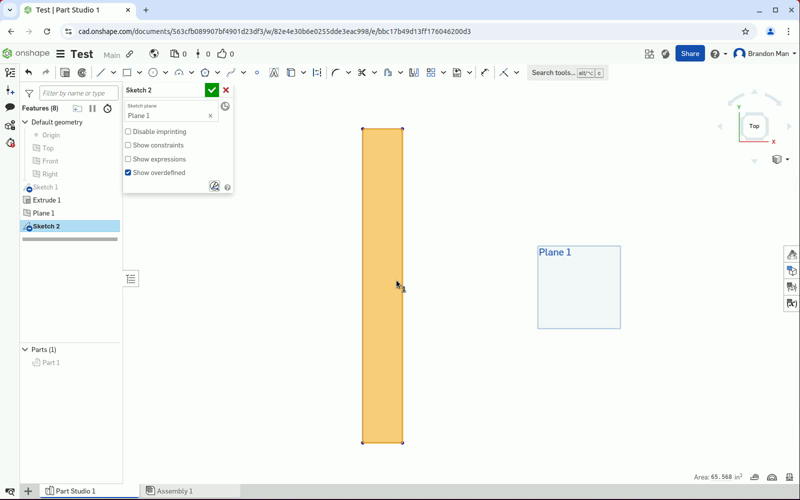
scroll(-6)
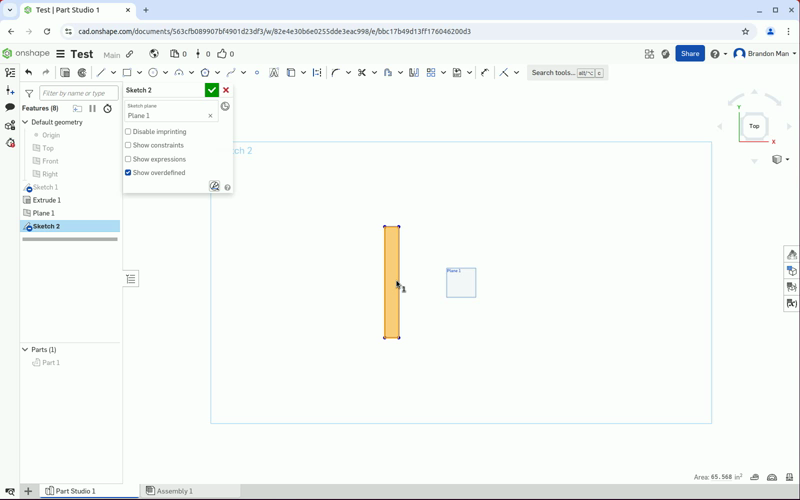
mouse_move(73, 352)
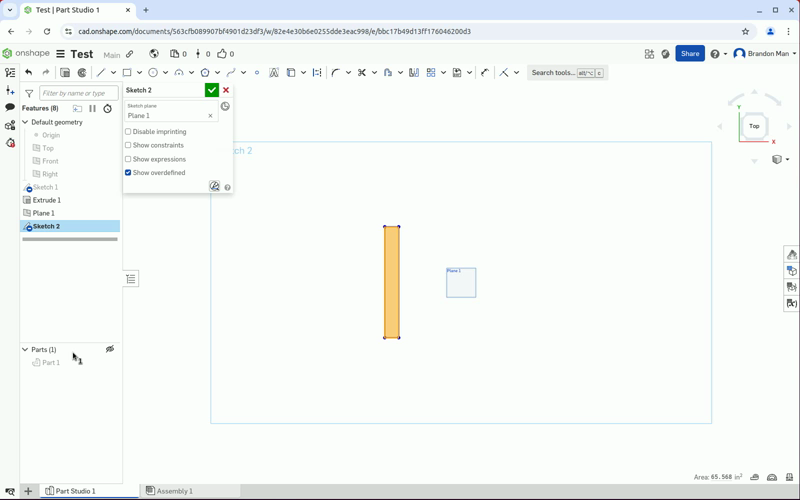
key(shift+y)
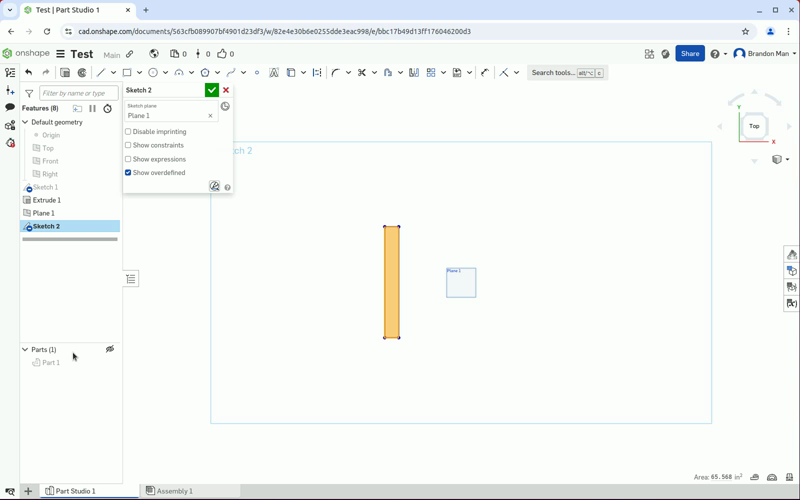
key(shift+e)
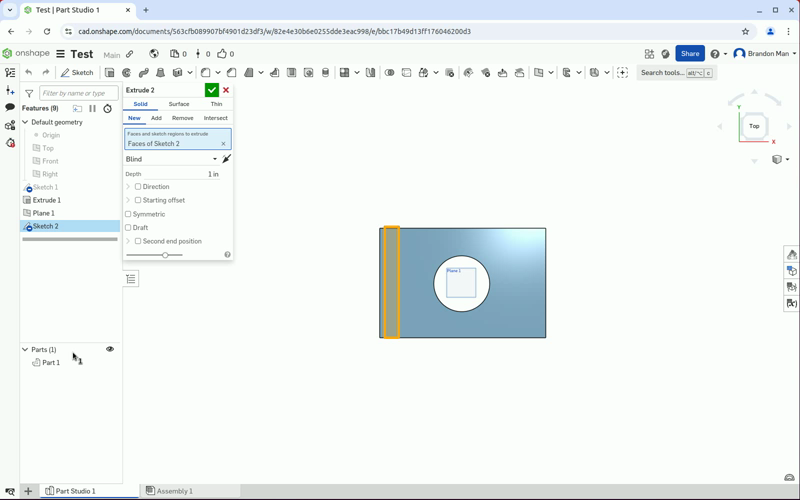
mouse_move(143, 106)
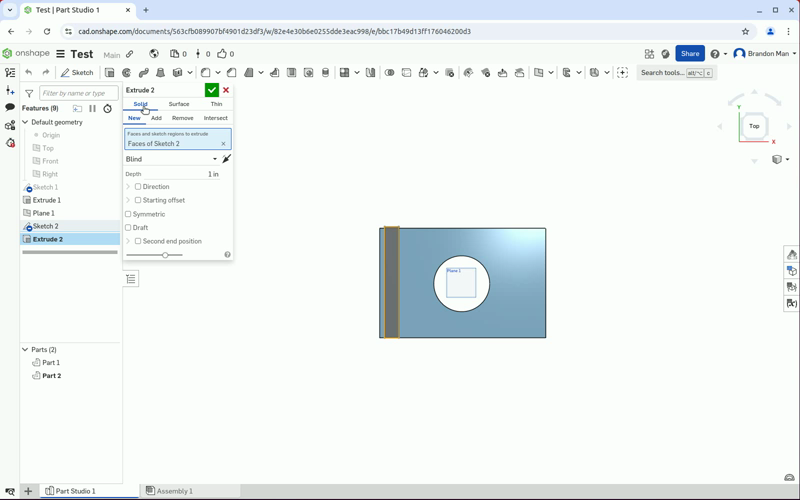
click(143, 106)
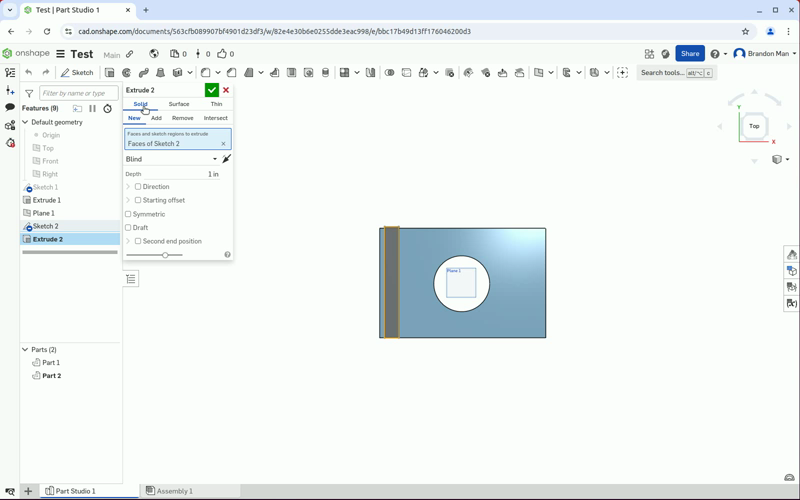
mouse_move(186, 120)
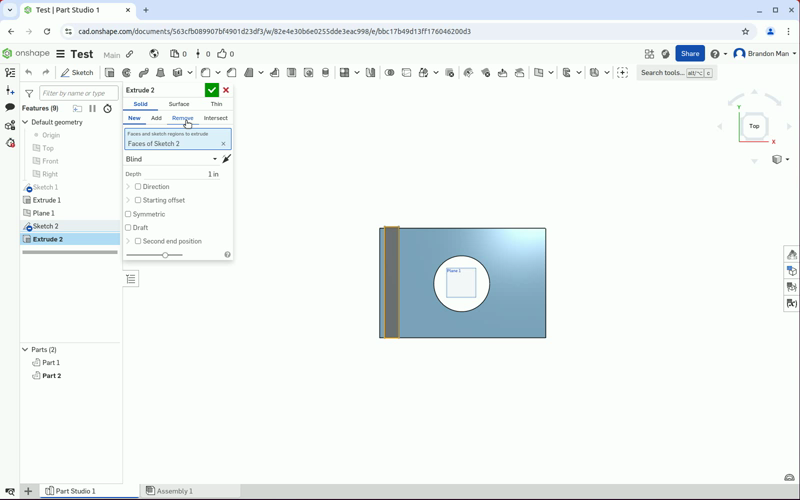
click(186, 120)
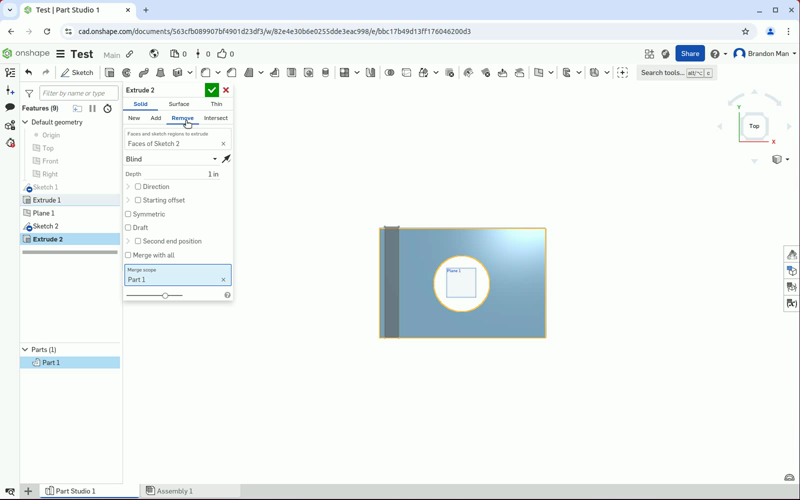
key(tab, 4)
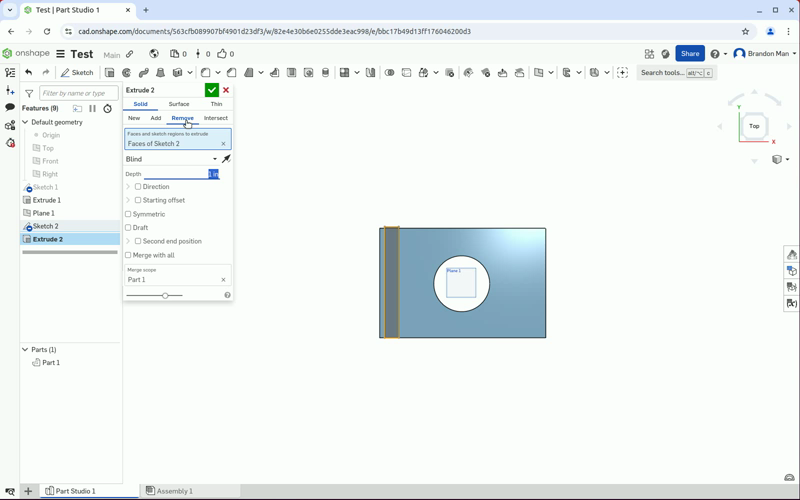
text(1.204)
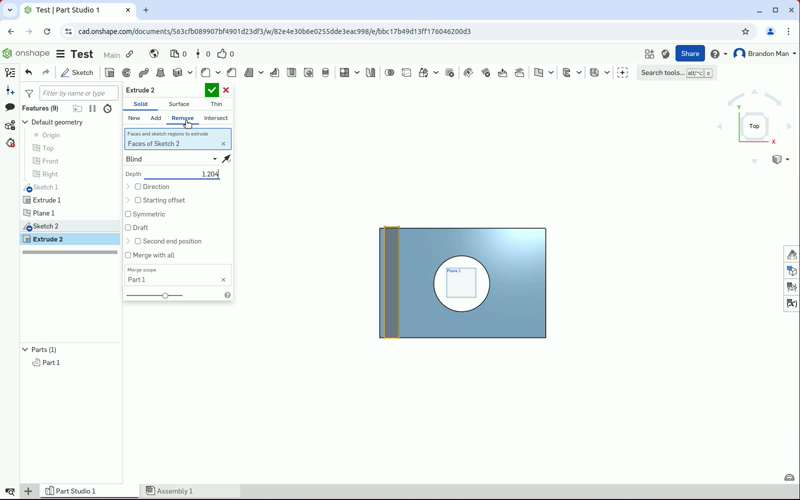
key(tab, 6)
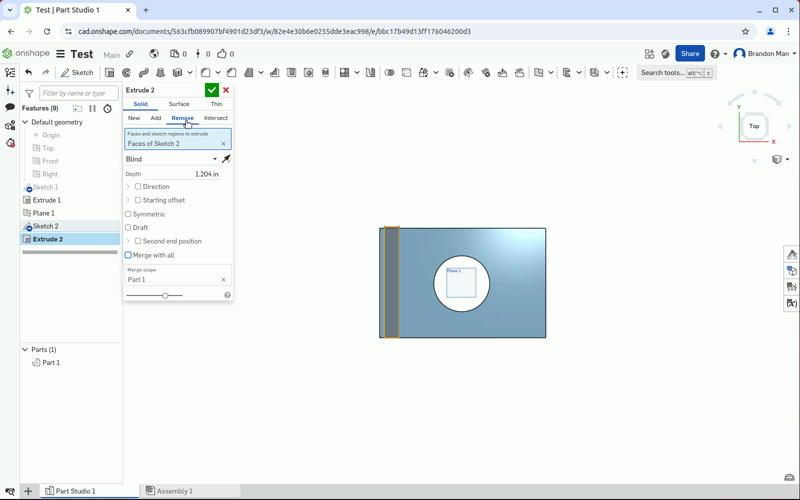
key(space)
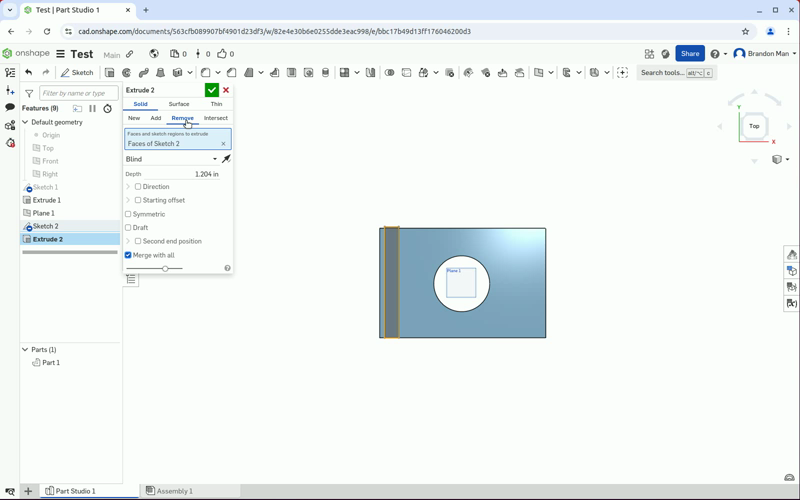
key(enter)
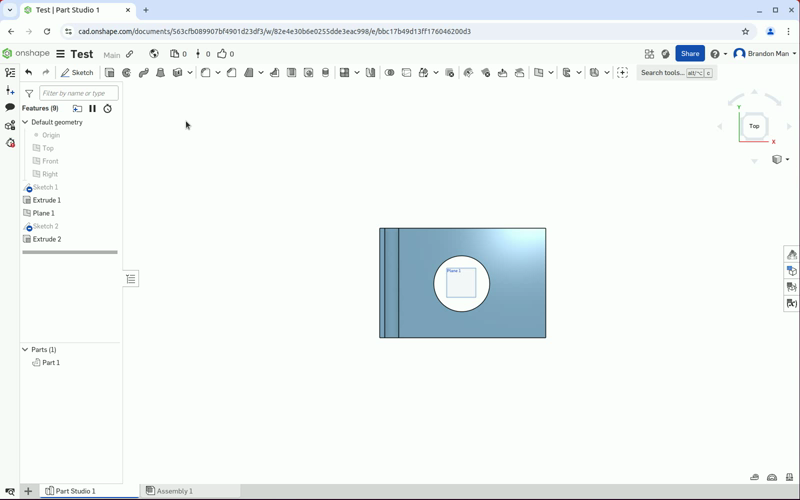
key(shift+h)
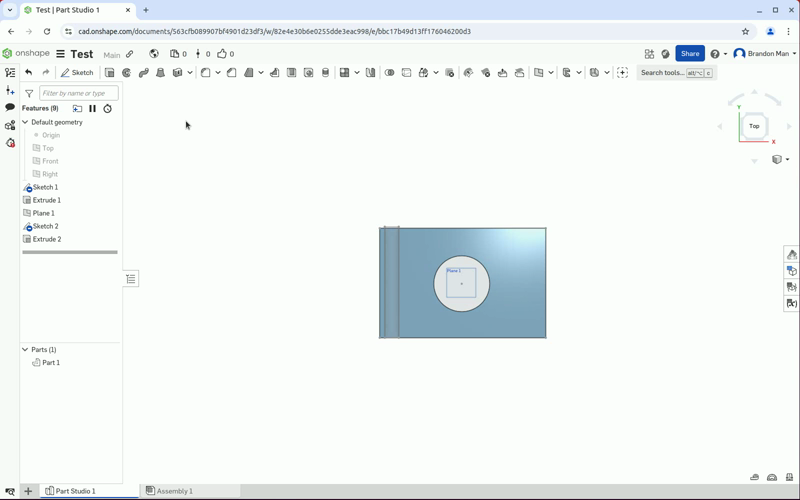
key(shift+h)
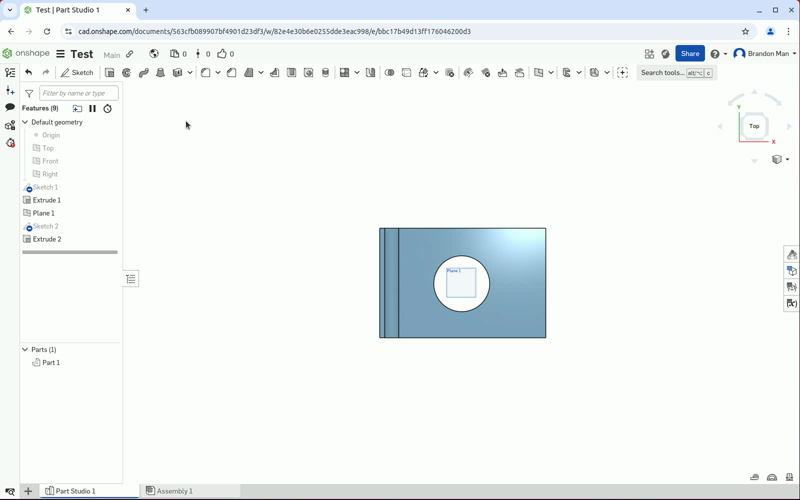
mouse_move(73, 189)
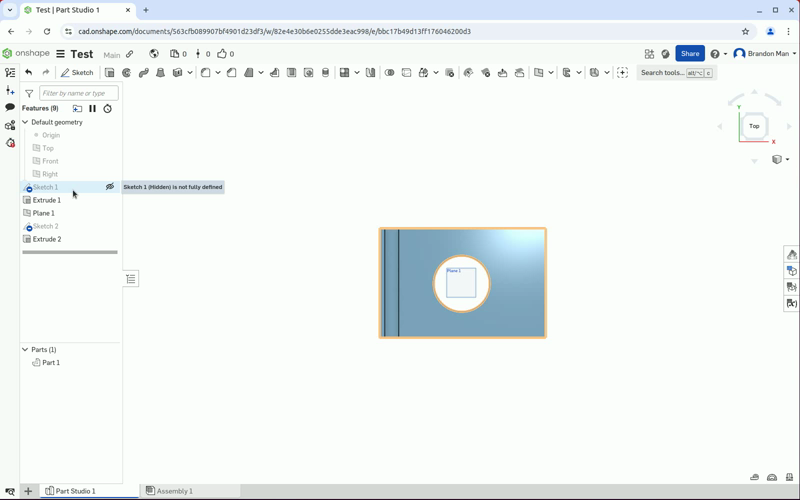
click(73, 189)
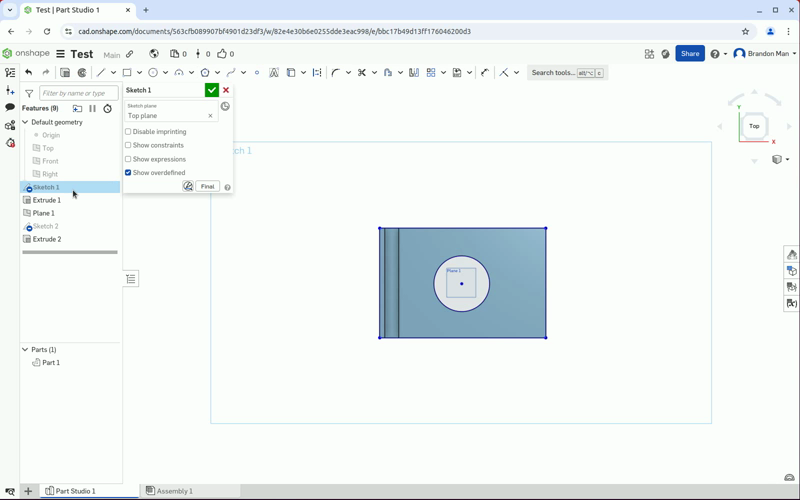
mouse_move(229, 92)
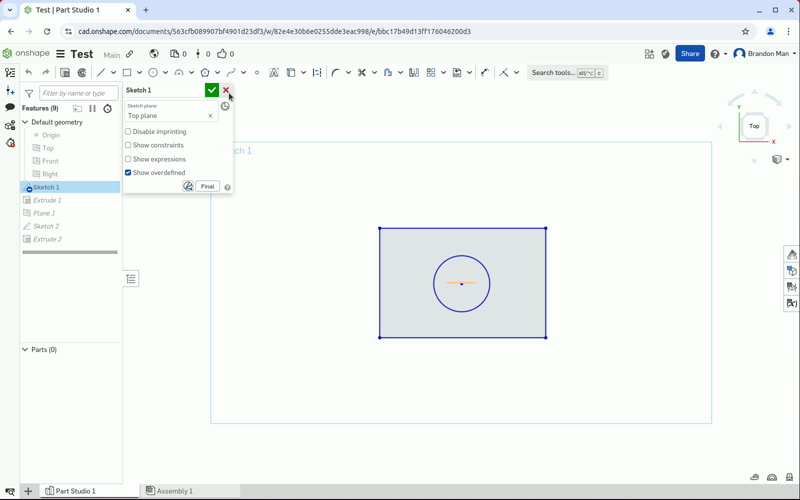
click(229, 92)
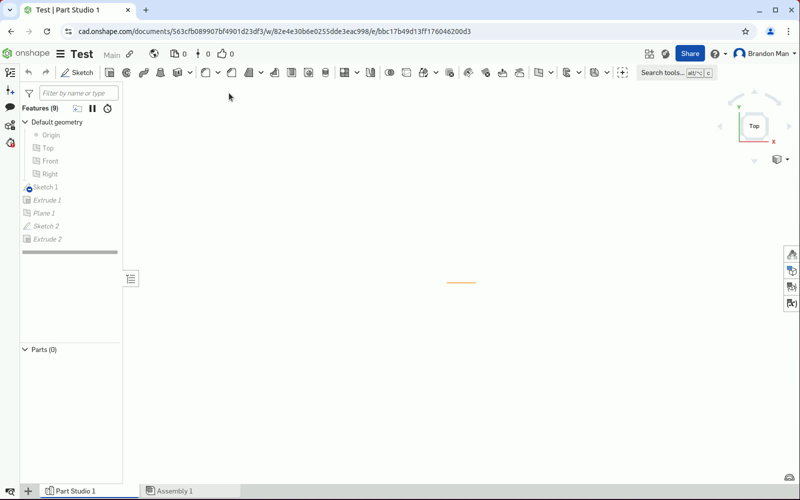
key(shift+s)
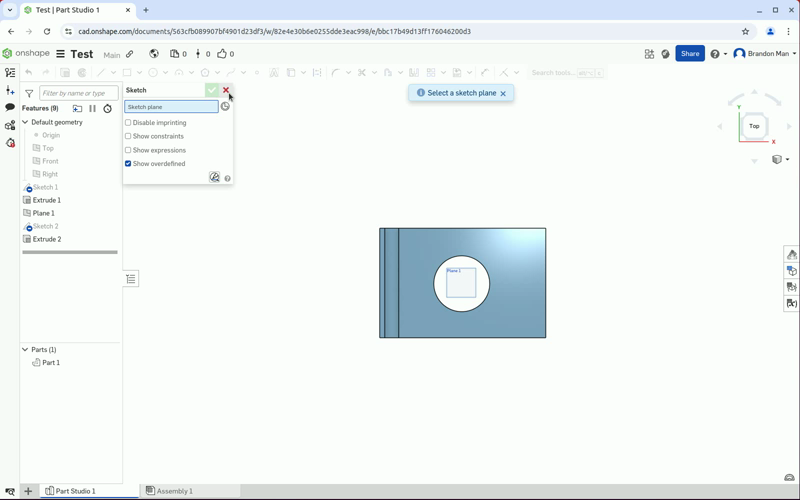
mouse_move(73, 215)
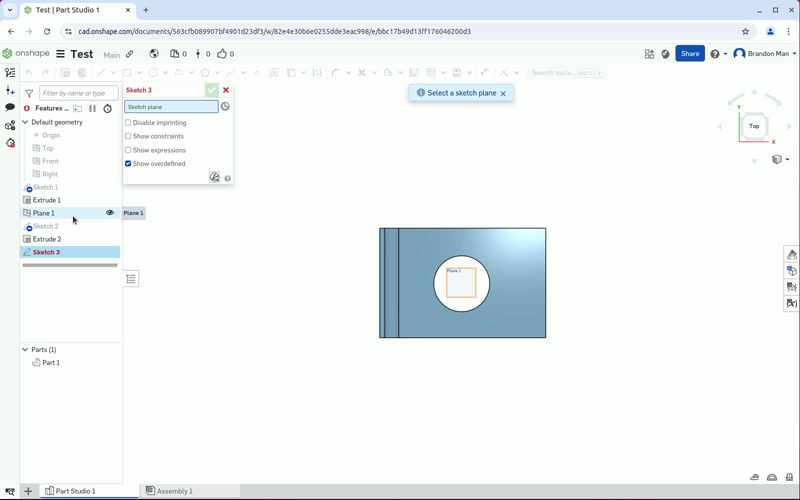
click(73, 215)
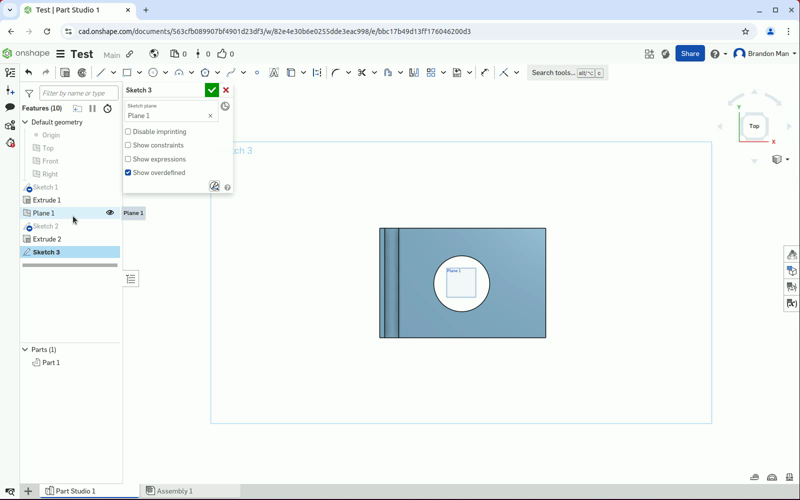
mouse_move(73, 352)
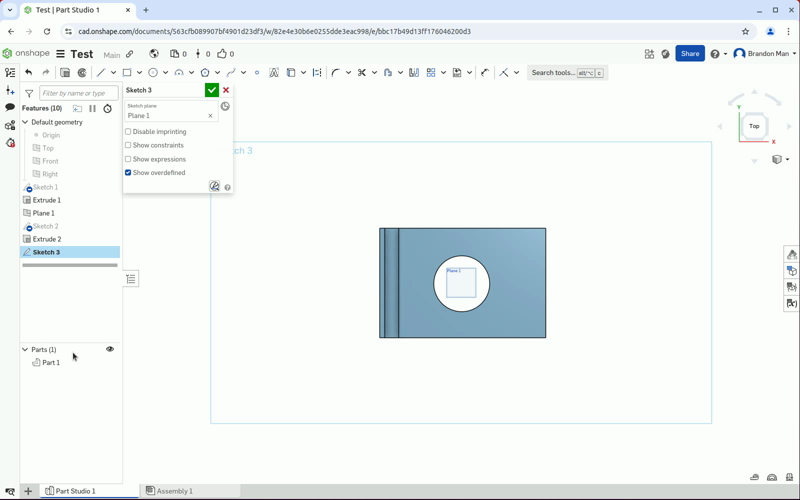
key(y)
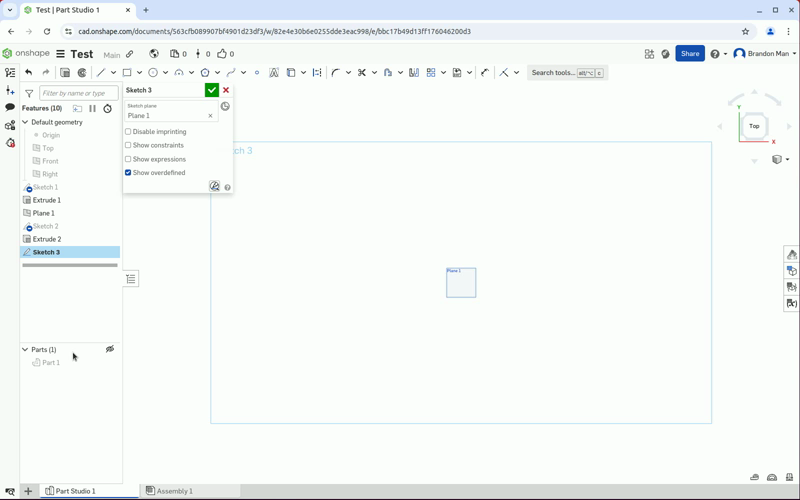
key(l)
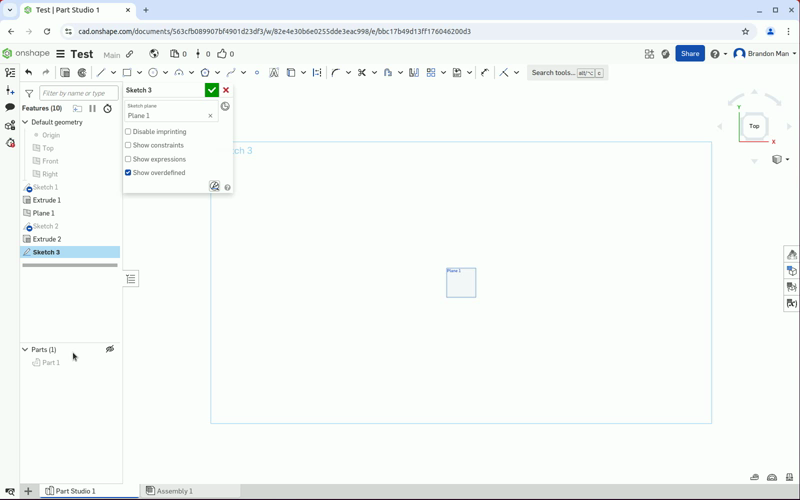
key_down(shift)
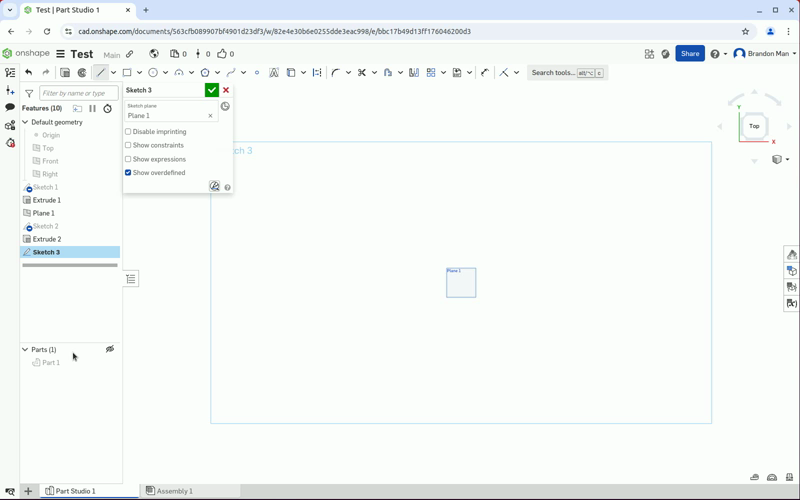
mouse_move(447, 337)
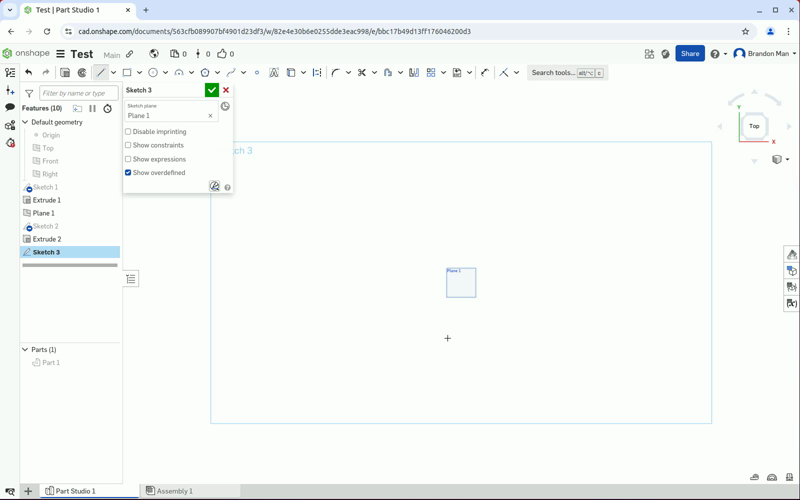
click(447, 337)
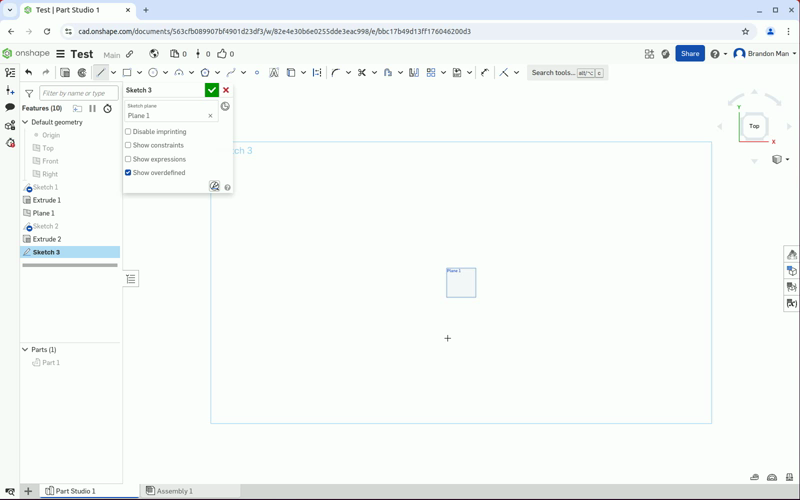
key_up(shift)
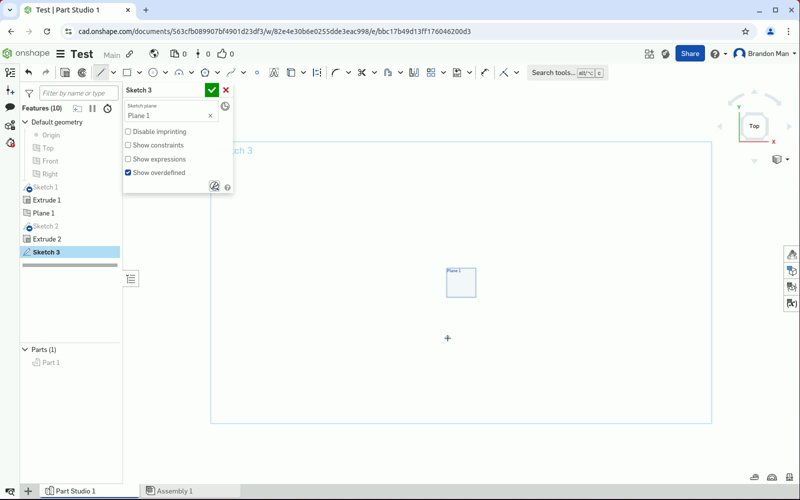
key_down(shift)
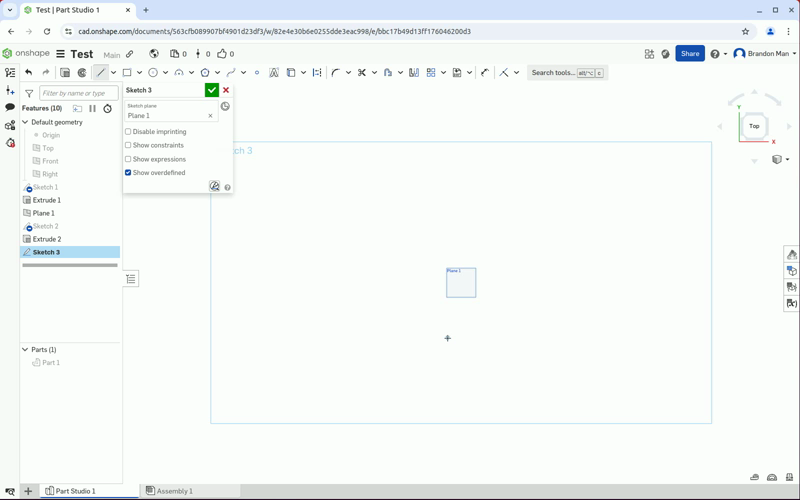
mouse_move(477, 337)
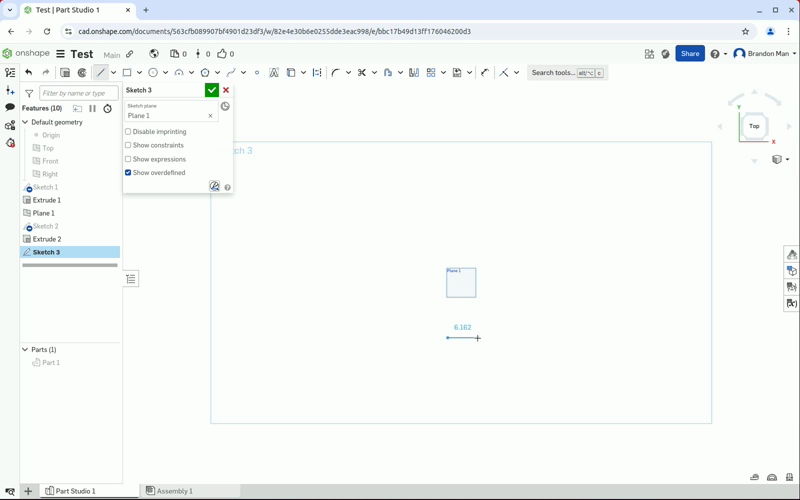
mouse_move(470, 337)
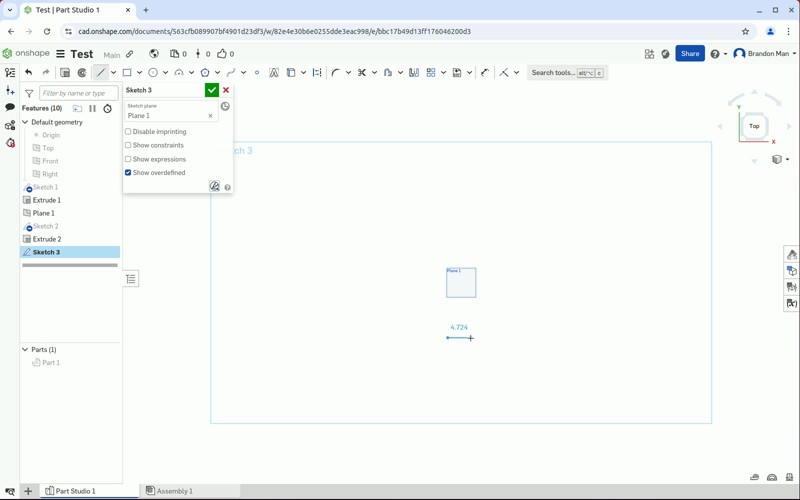
click(470, 337)
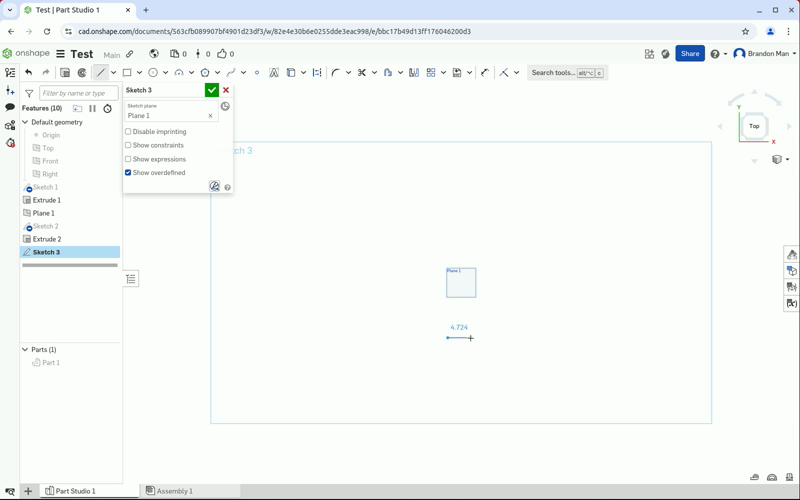
key_up(shift)
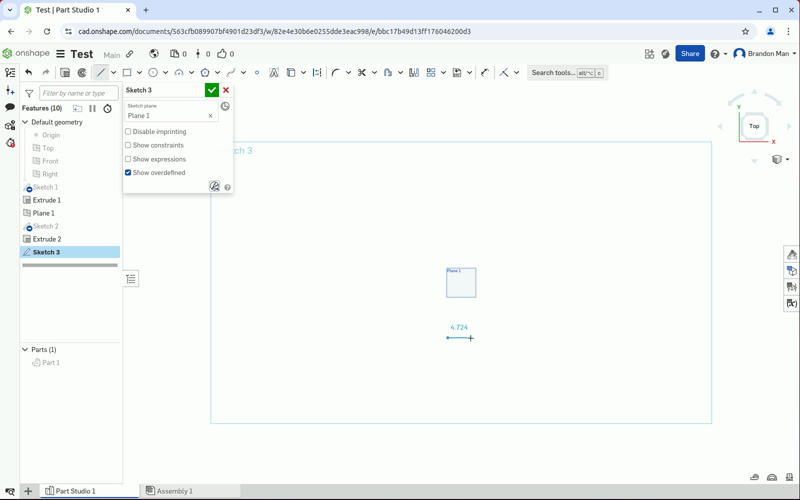
key_down(shift)
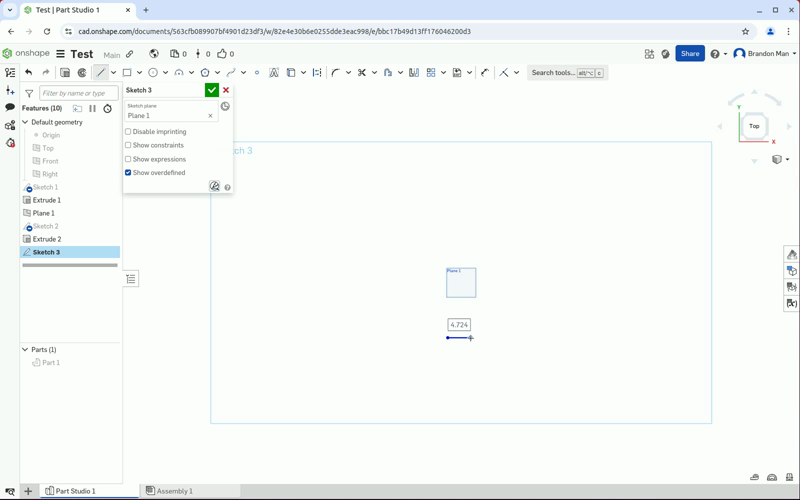
mouse_move(501, 337)
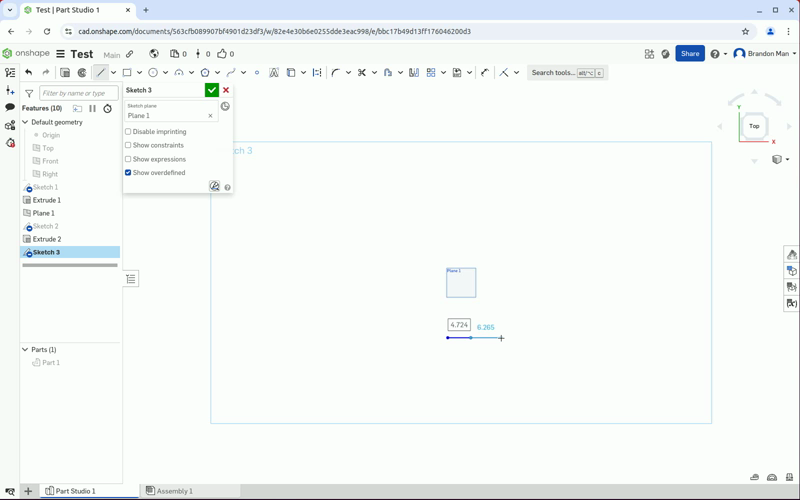
mouse_move(470, 308)
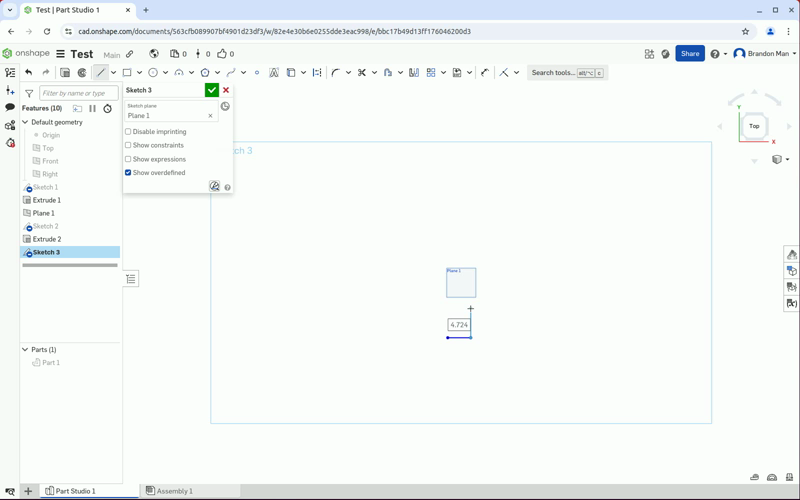
click(470, 308)
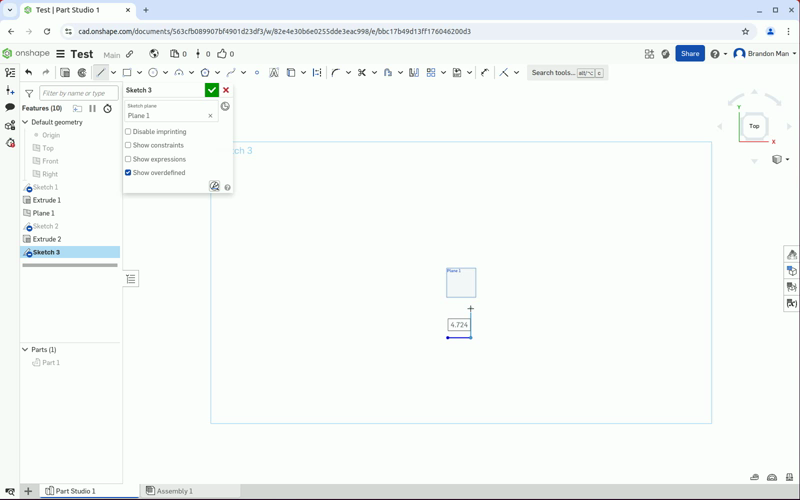
key_up(shift)
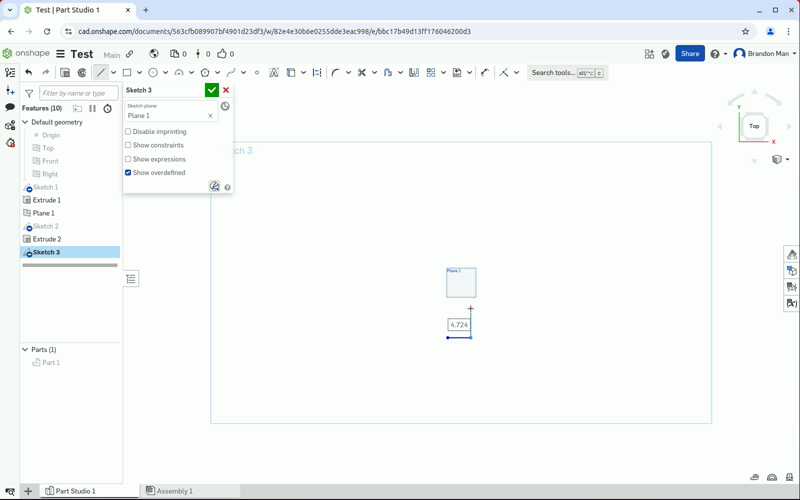
key(esc)
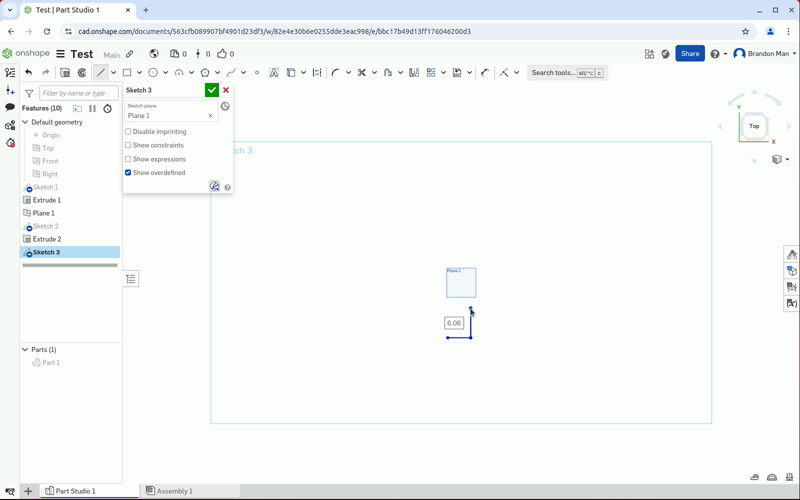
key(a)
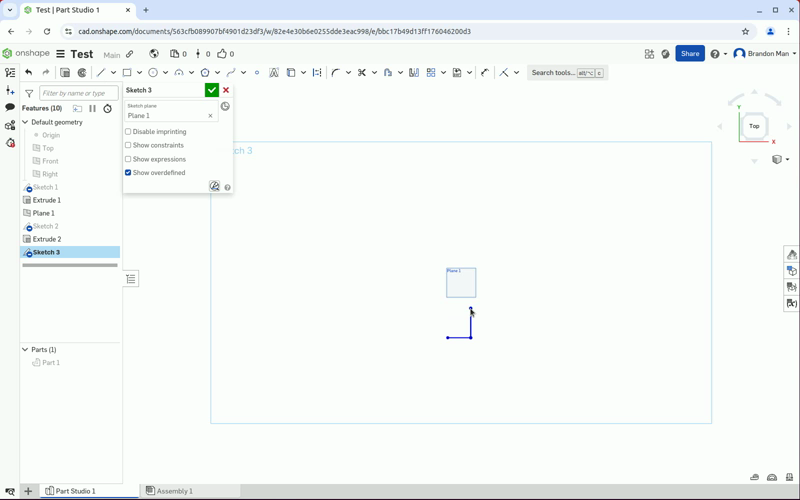
mouse_move(470, 308)
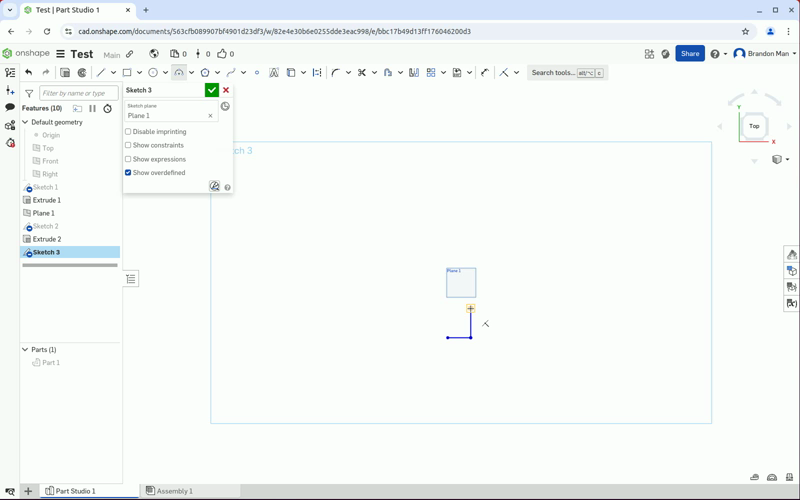
click(470, 308)
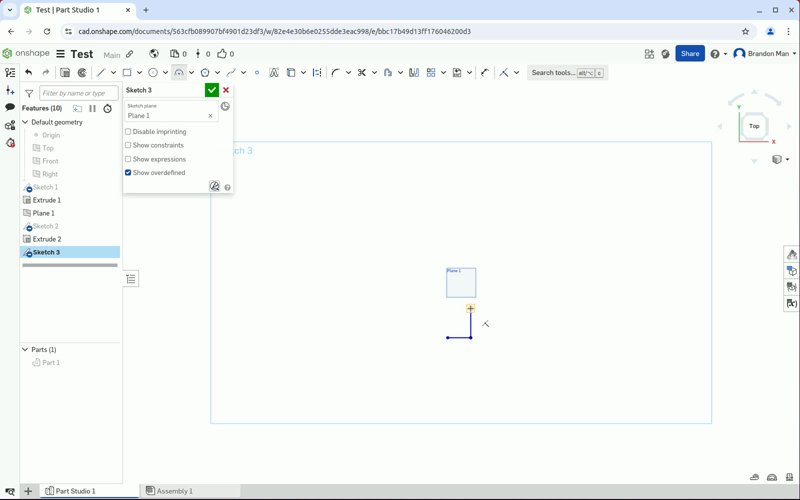
key_down(shift)
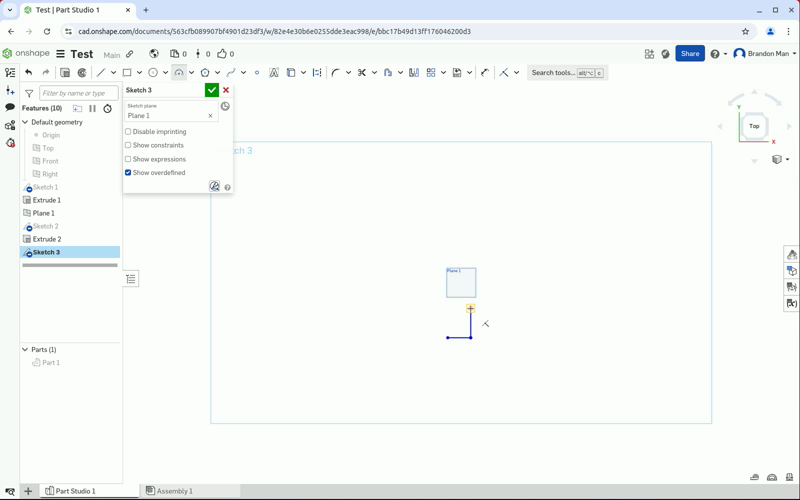
mouse_move(447, 306)
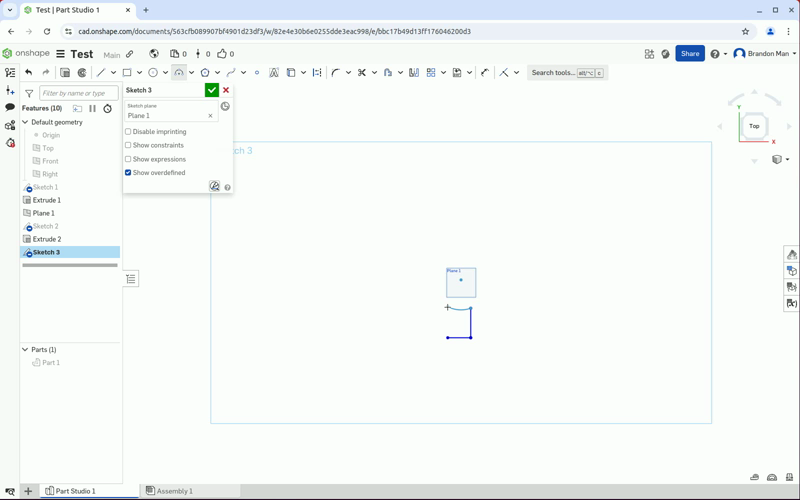
click(447, 306)
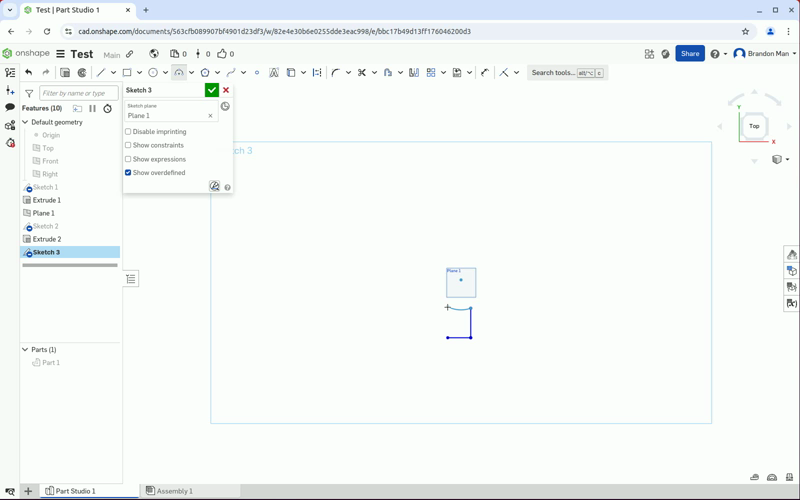
mouse_move(459, 309)
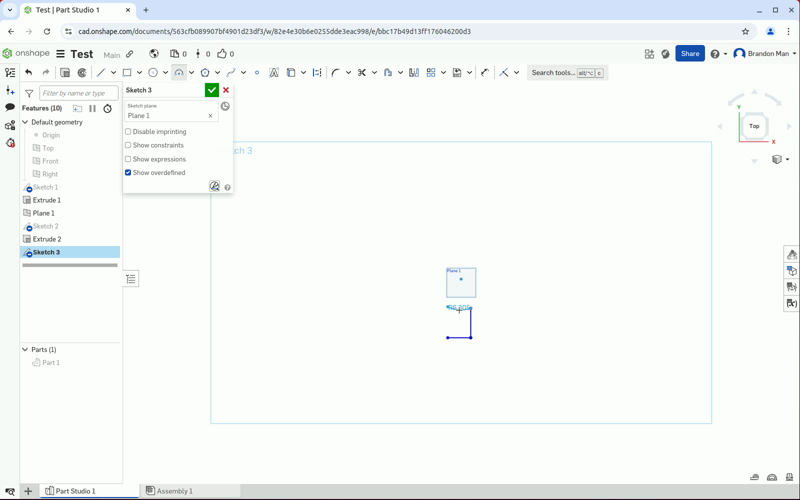
click(459, 309)
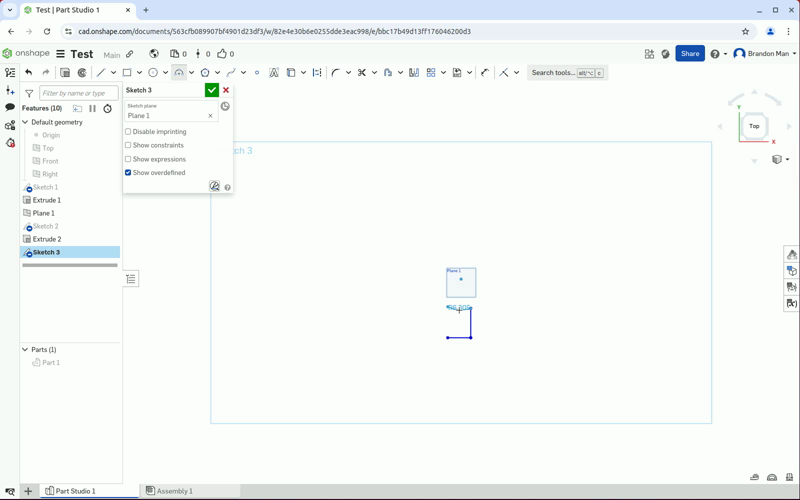
key_up(shift)
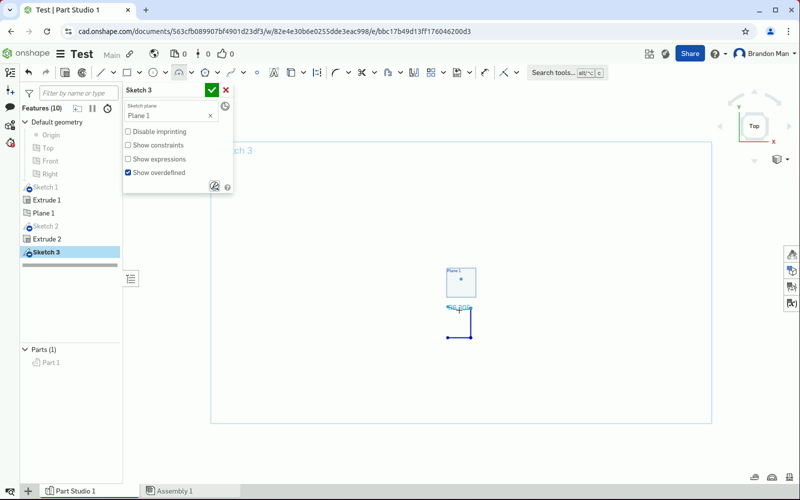
key(esc)
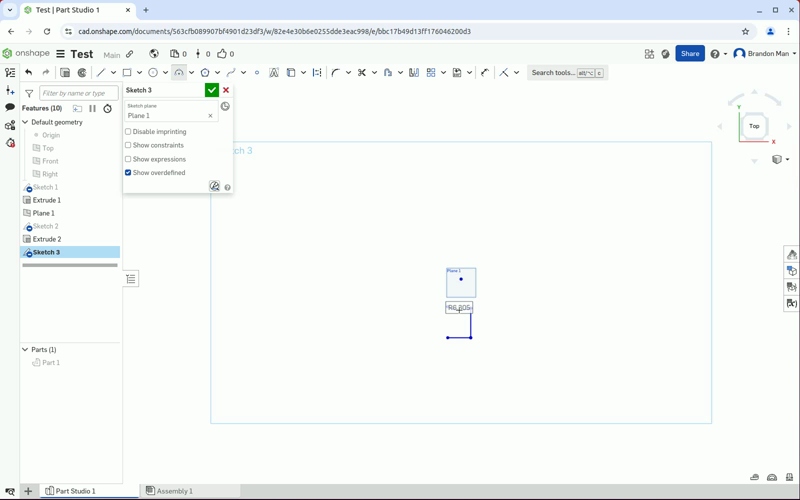
key(l)
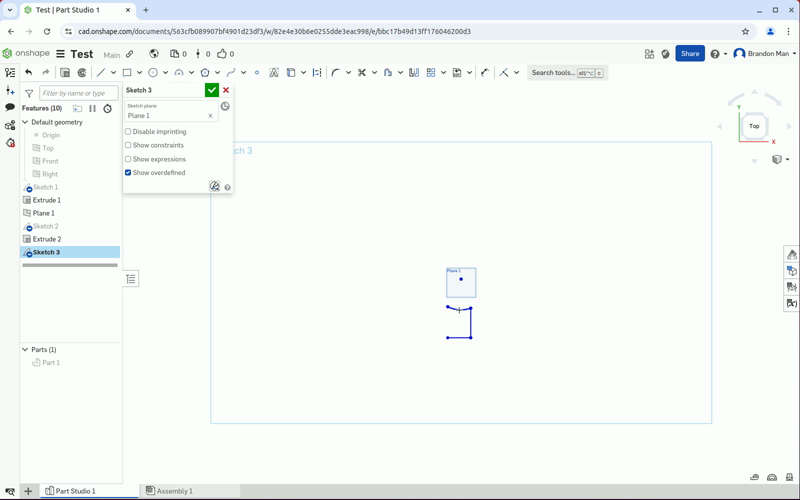
mouse_move(447, 306)
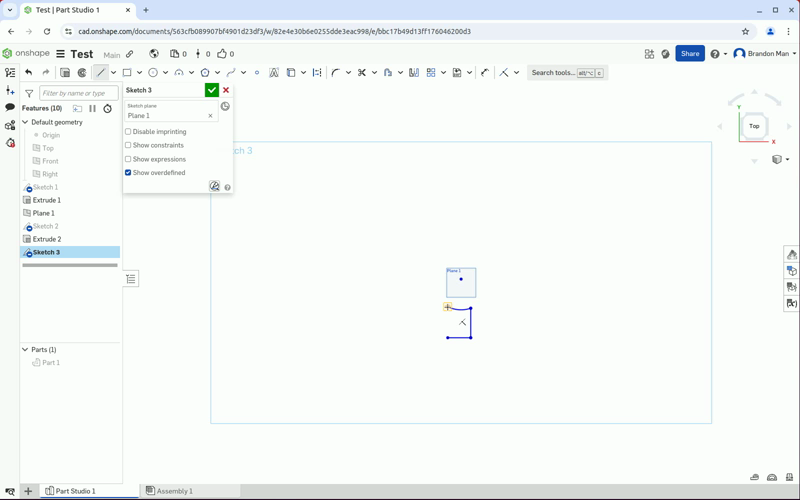
click(447, 306)
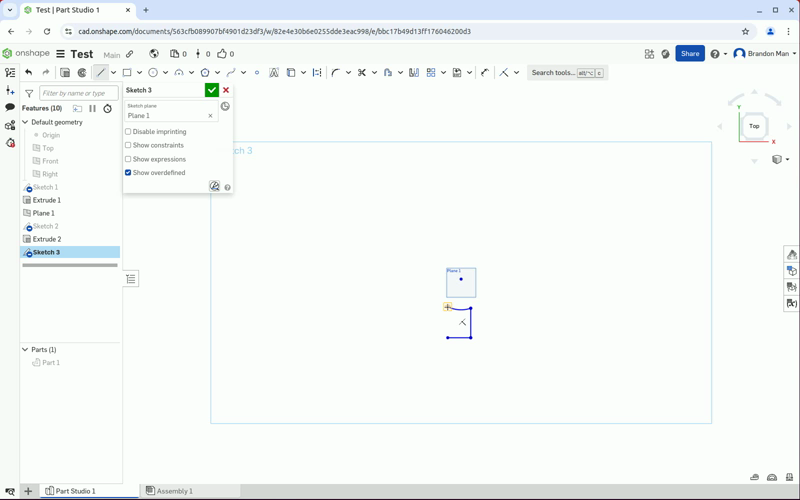
mouse_move(477, 306)
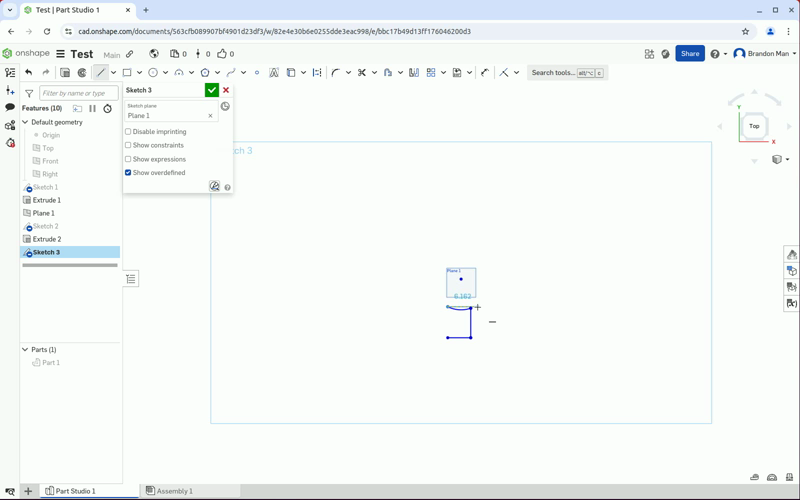
key_down(shift)
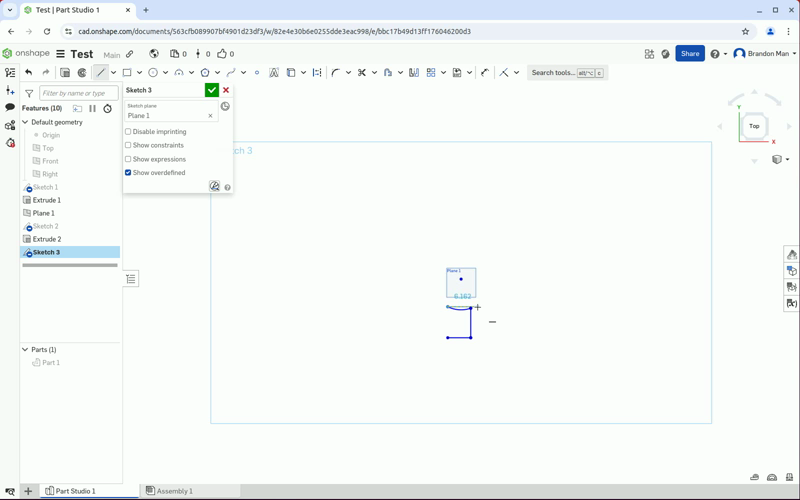
mouse_move(447, 337)
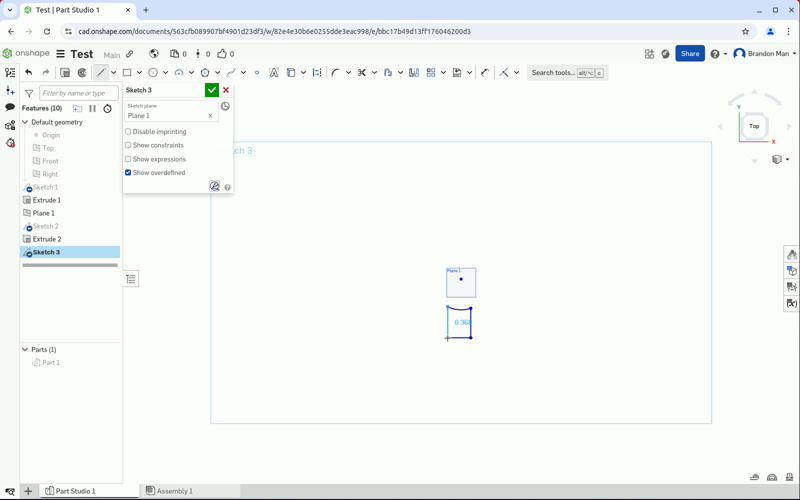
key_up(shift)
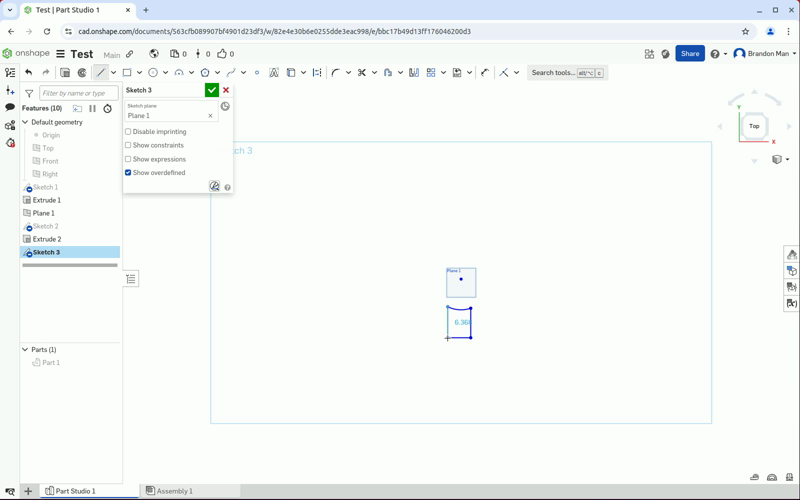
click(447, 337)
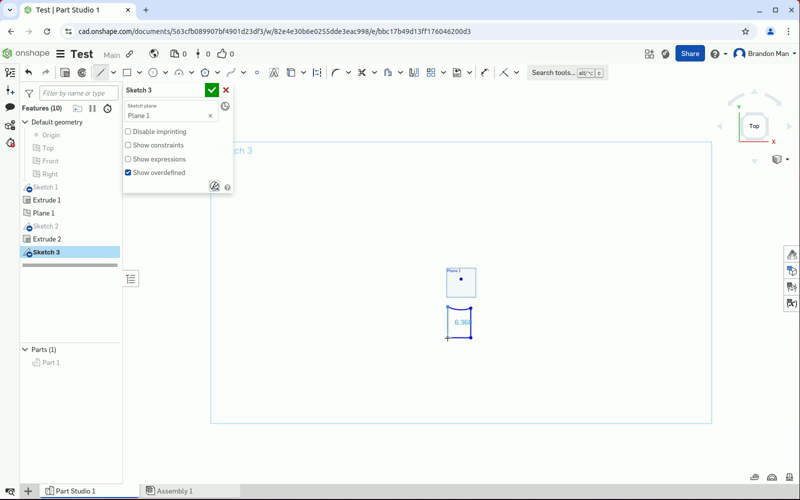
key(esc)
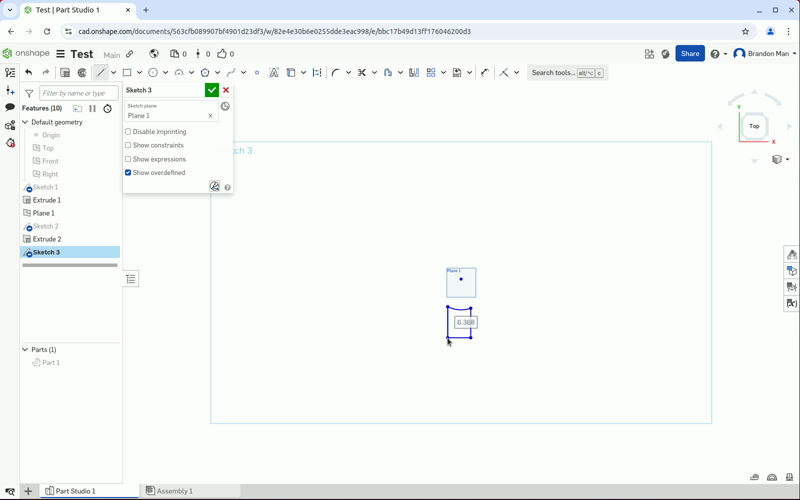
mouse_move(451, 322)
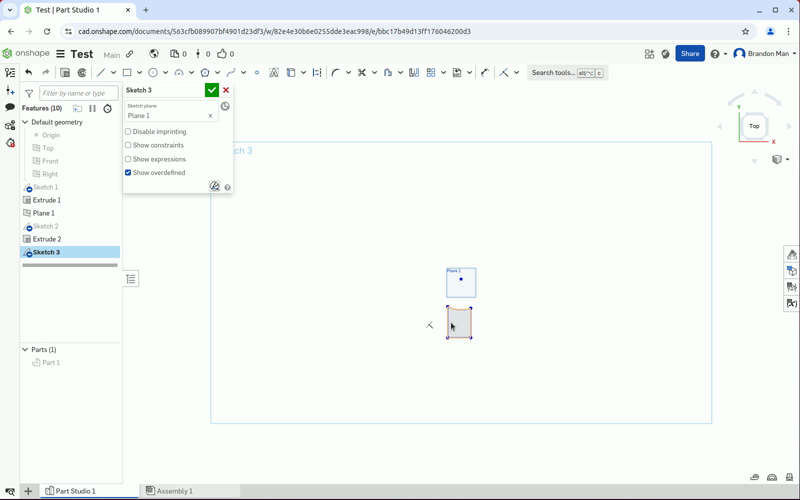
scroll(6)
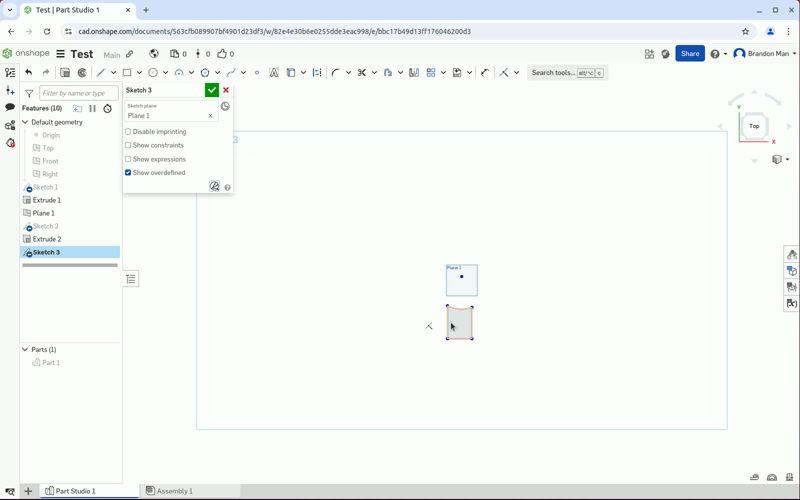
scroll(6)
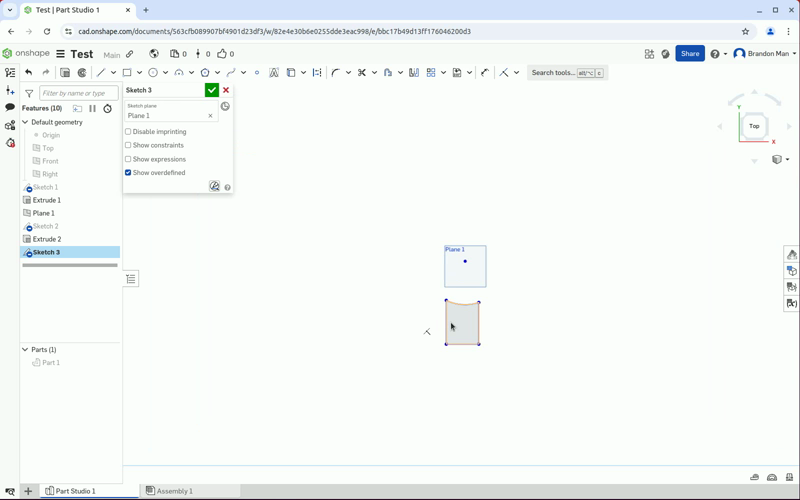
scroll(6)
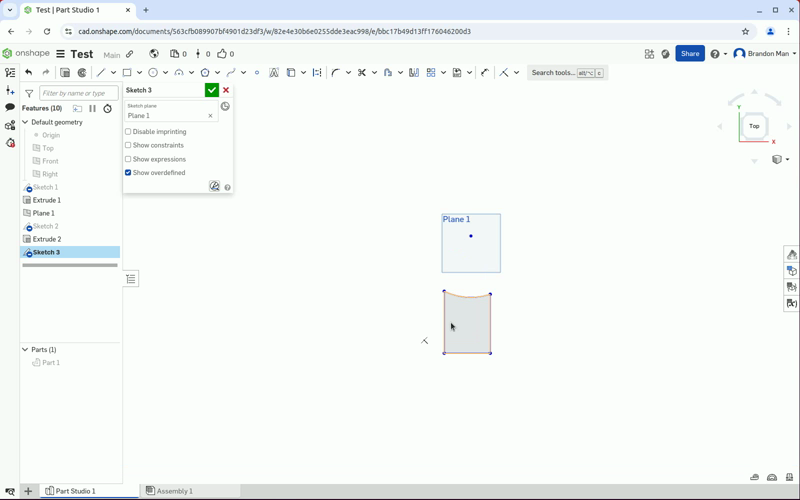
scroll(6)
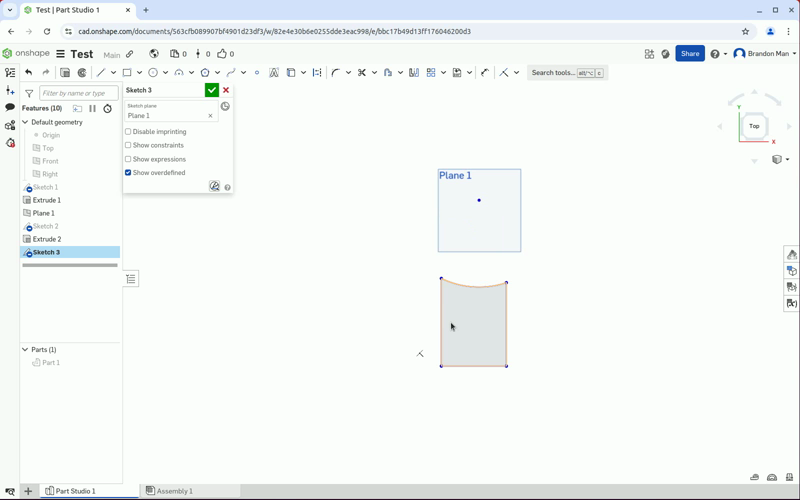
scroll(6)
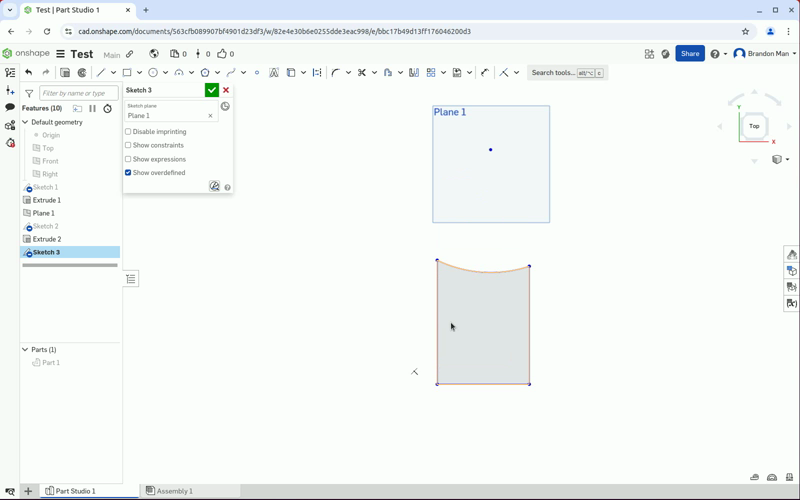
scroll(6)
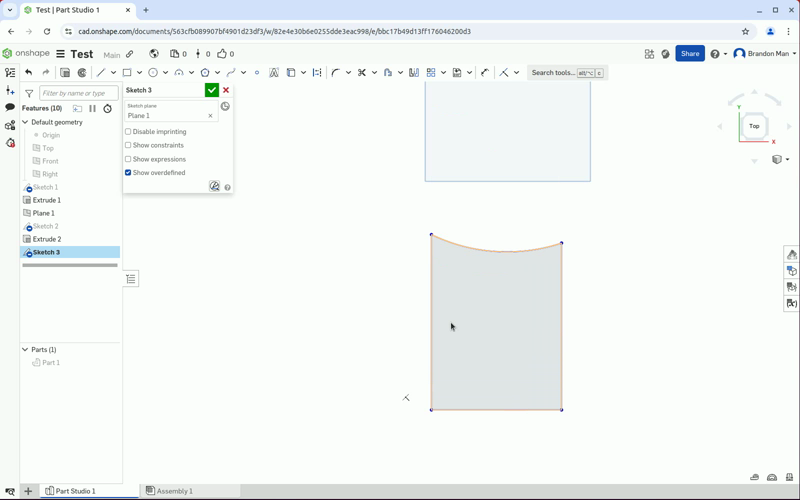
scroll(6)
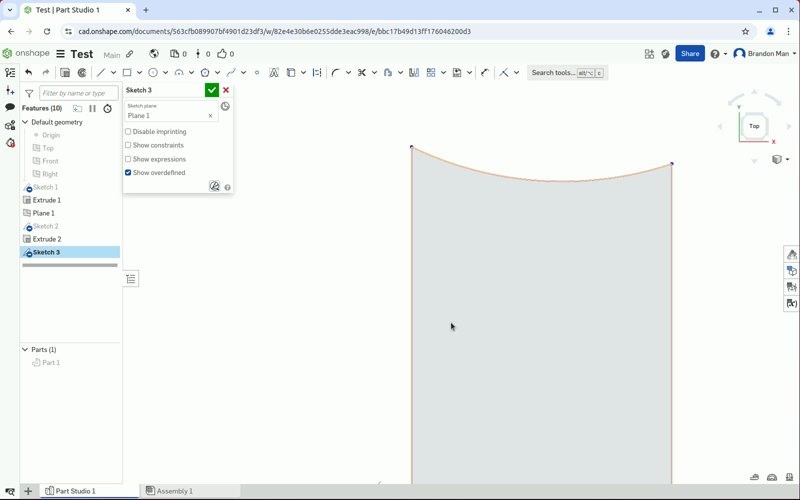
click(451, 322)
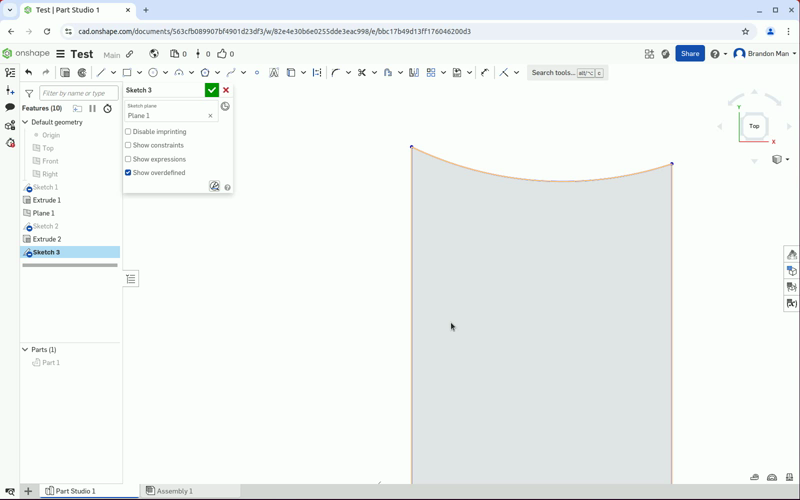
scroll(-6)
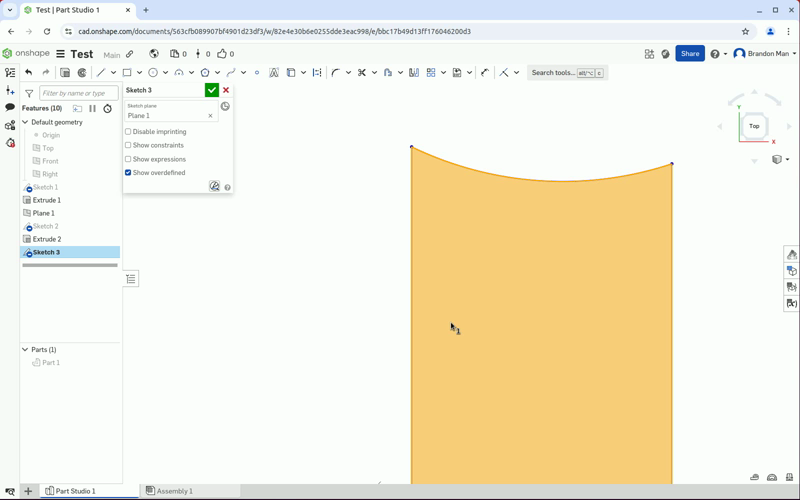
scroll(-6)
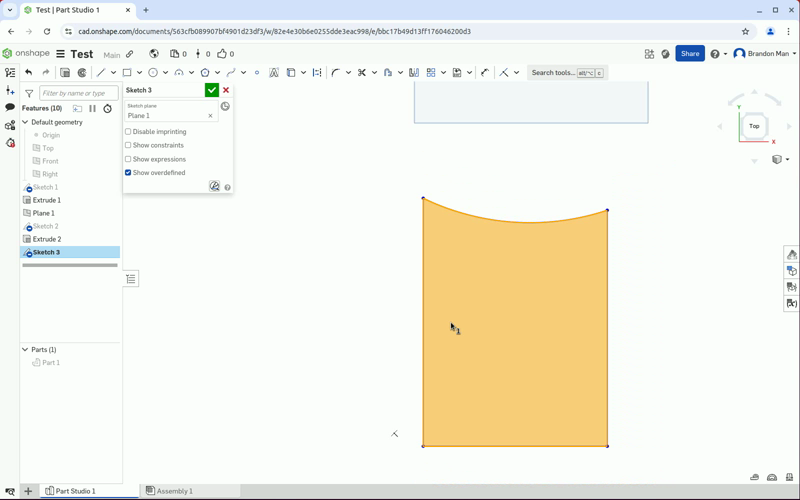
scroll(-6)
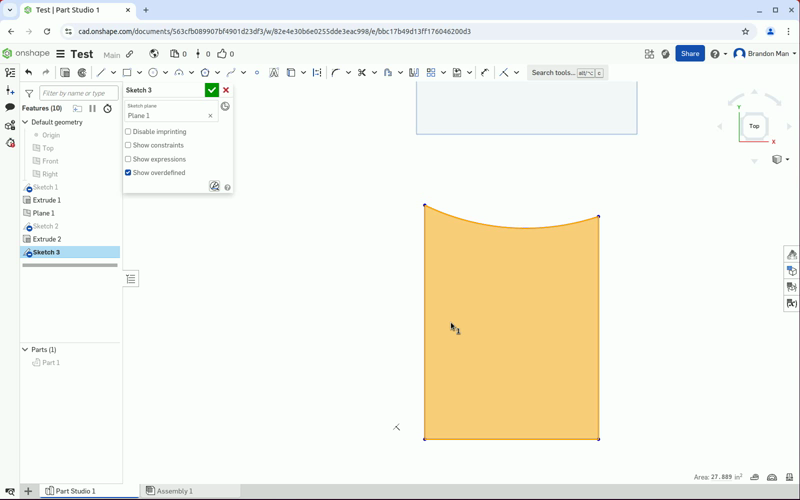
scroll(-6)
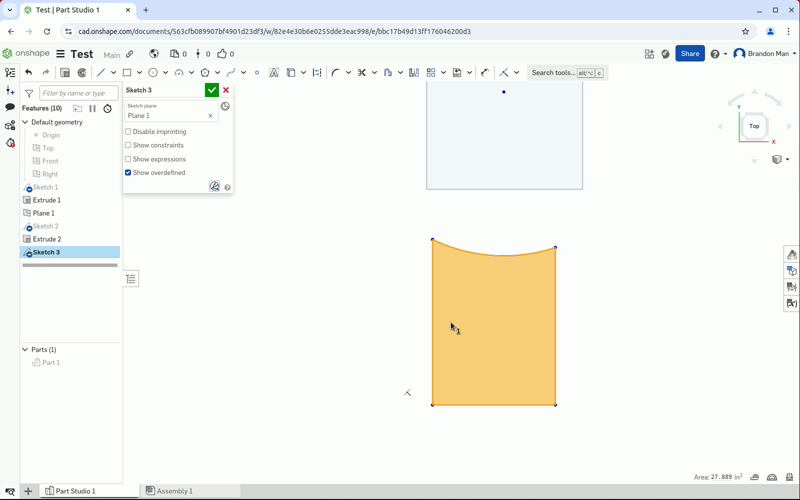
scroll(-6)
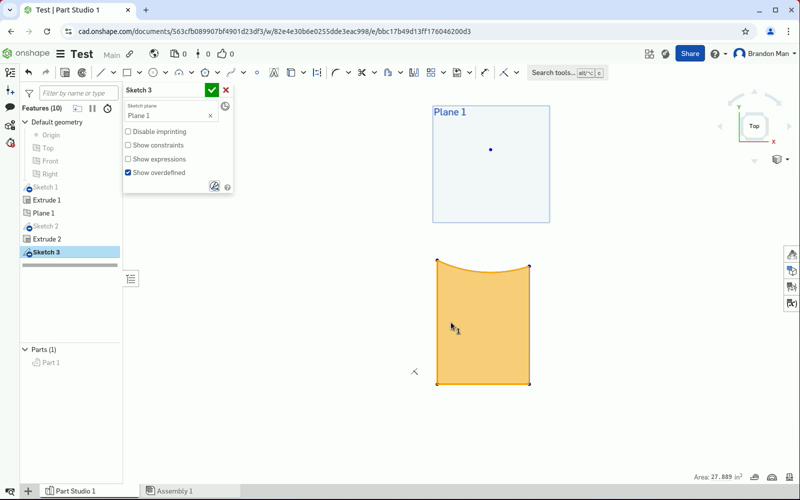
scroll(-6)
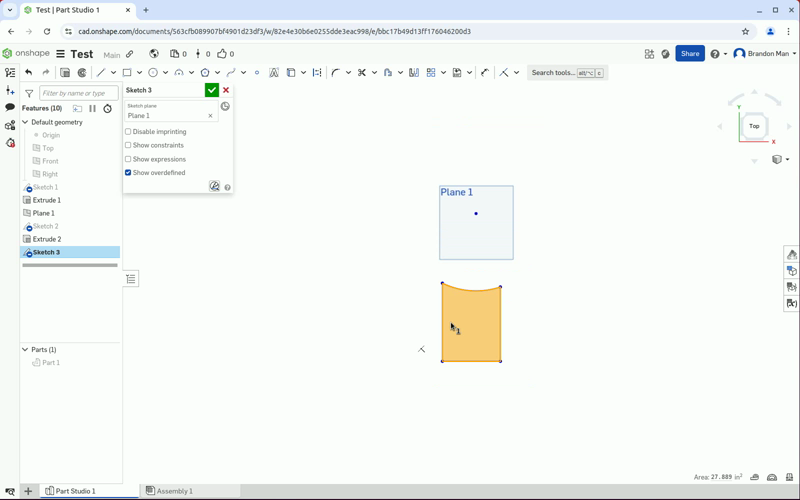
scroll(-6)
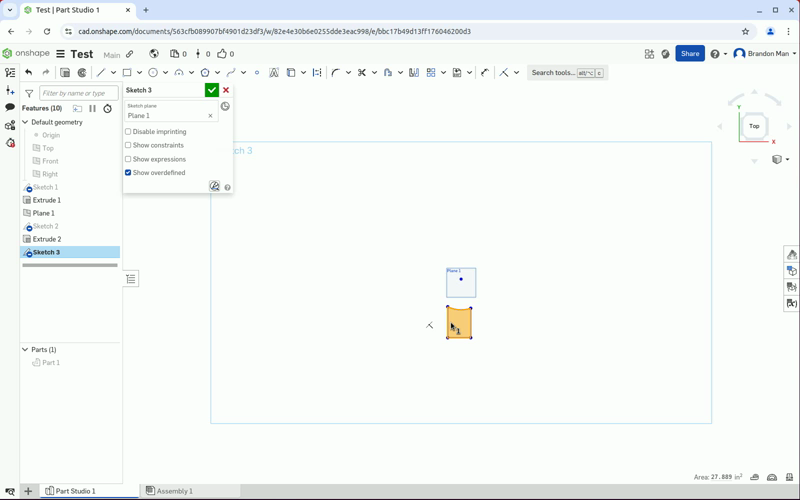
mouse_move(73, 352)
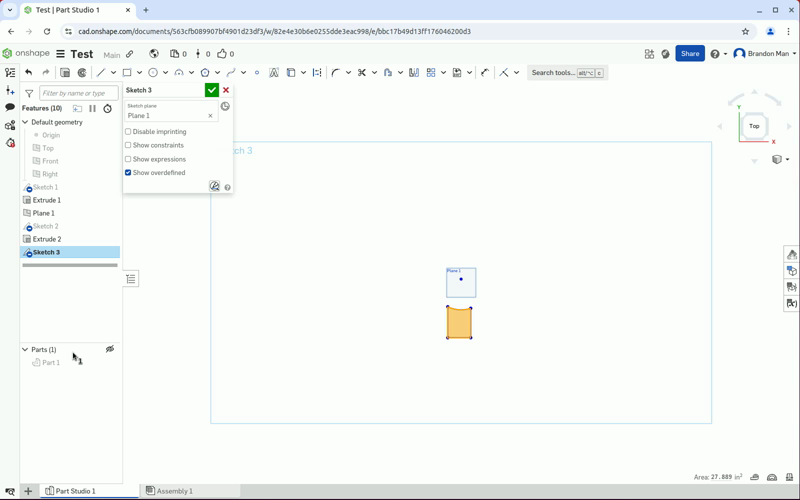
key(shift+y)
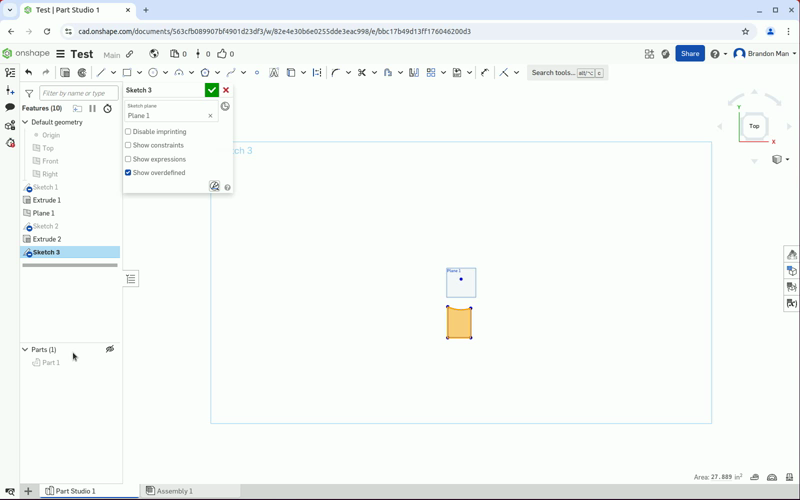
key(shift+e)
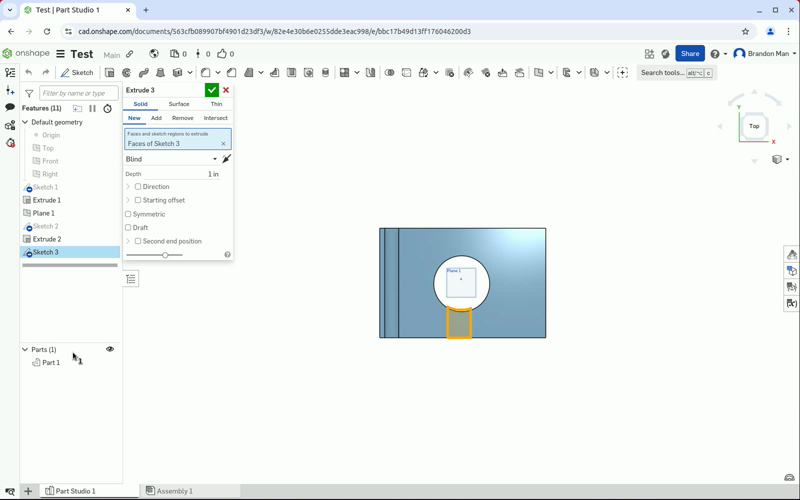
mouse_move(143, 106)
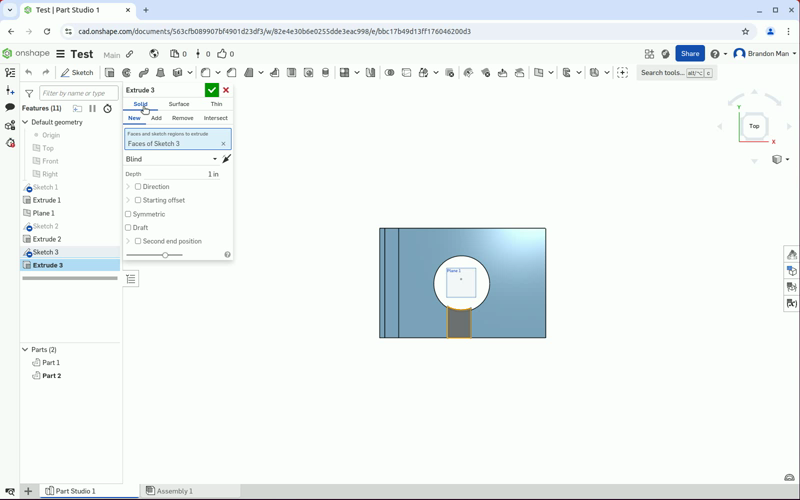
click(143, 106)
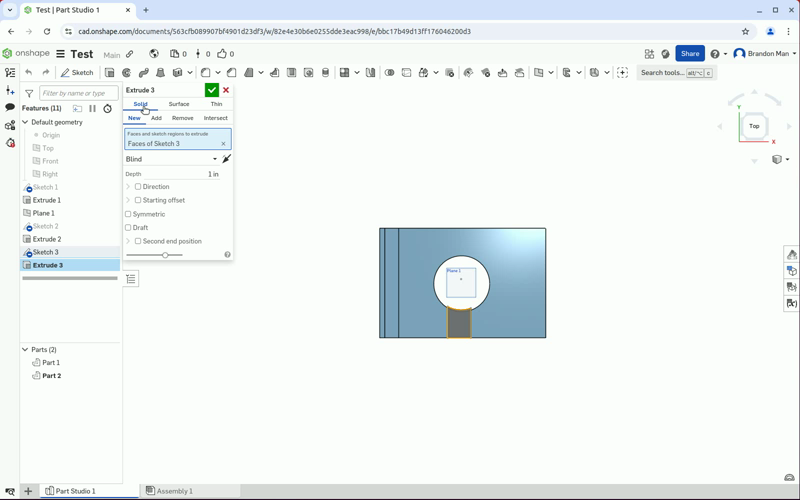
mouse_move(186, 120)
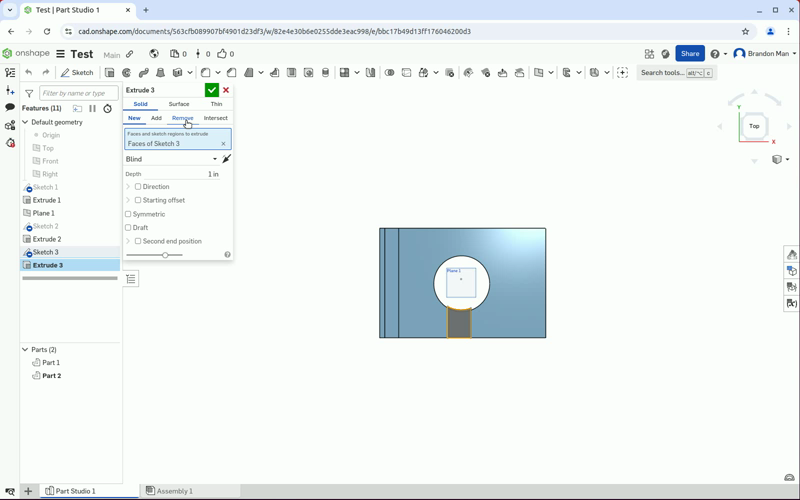
click(186, 120)
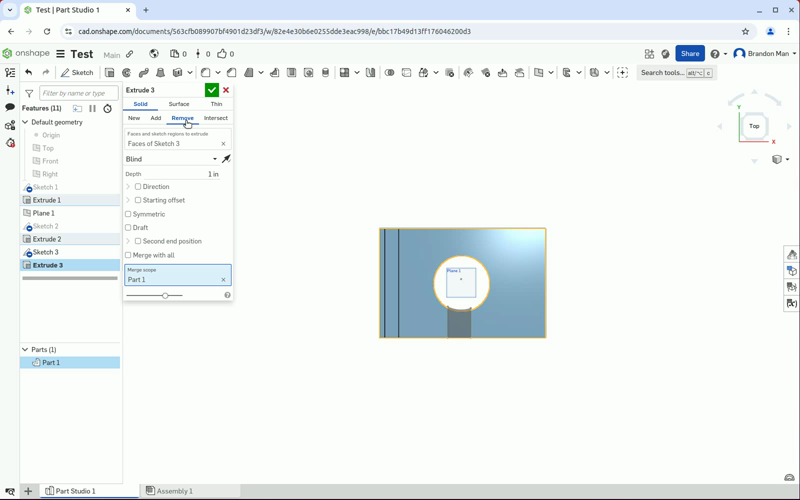
key(tab, 4)
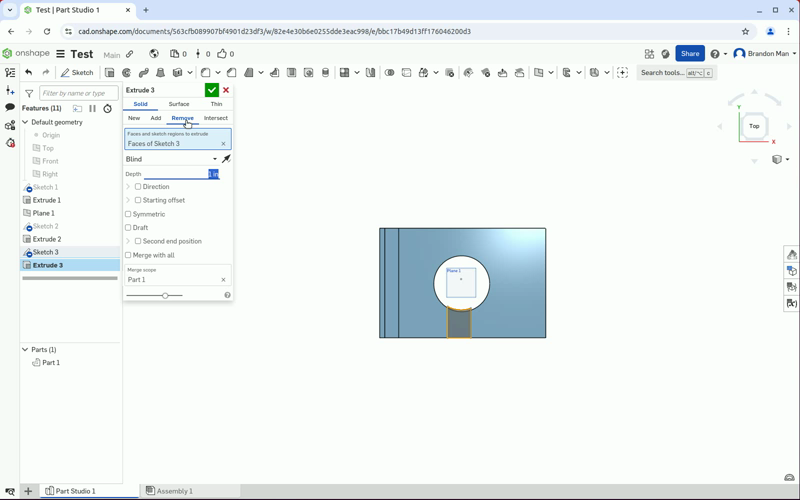
text(1.204)
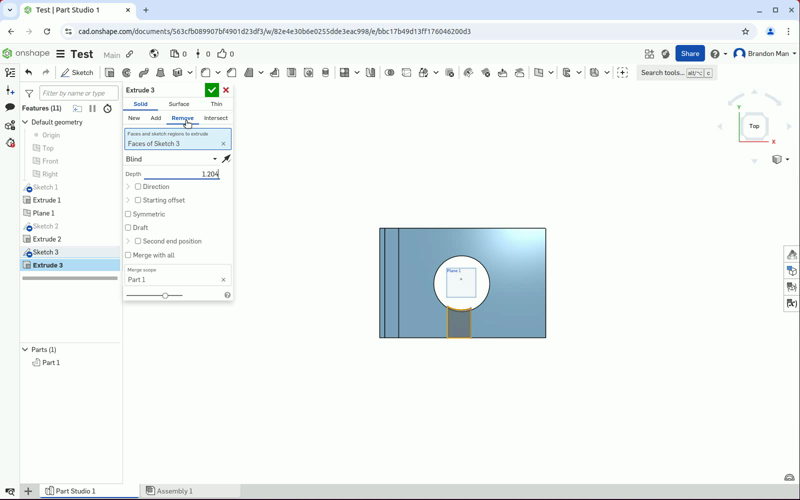
key(tab, 6)
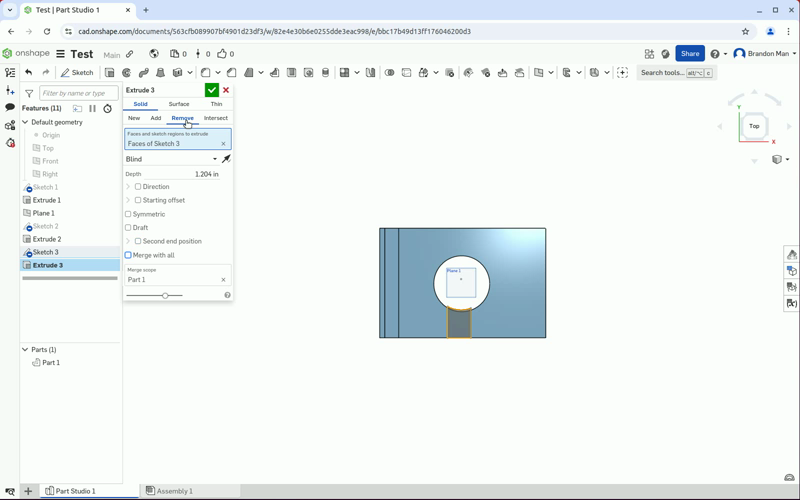
key(space)
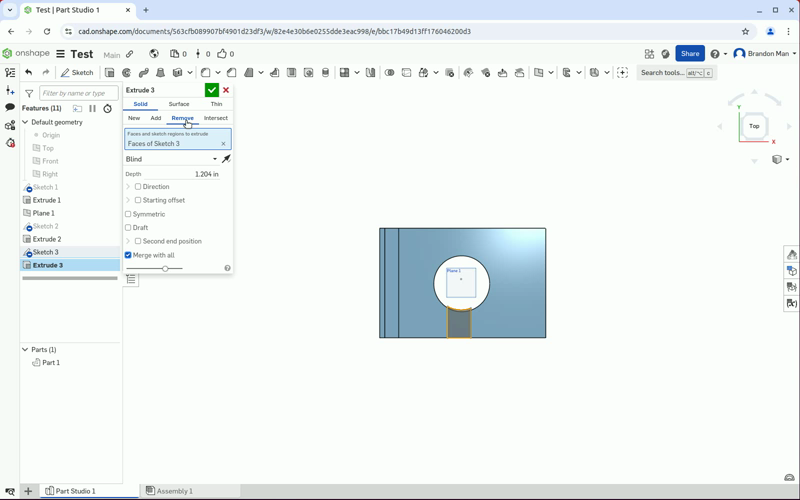
key(enter)
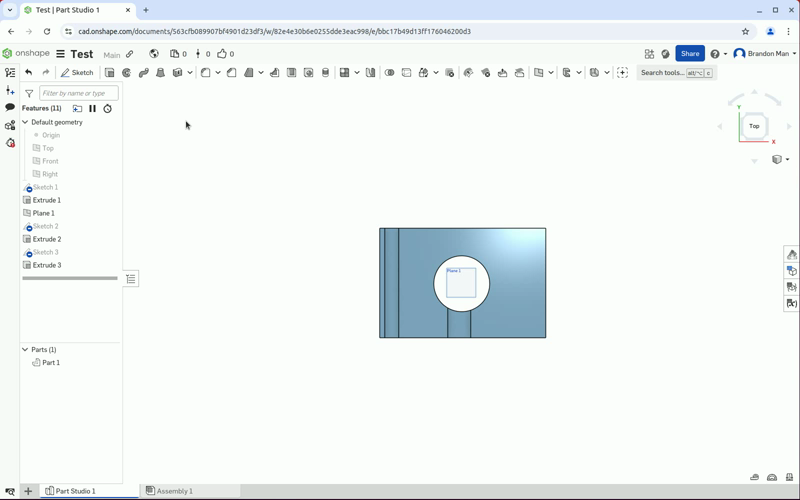
key(shift+h)
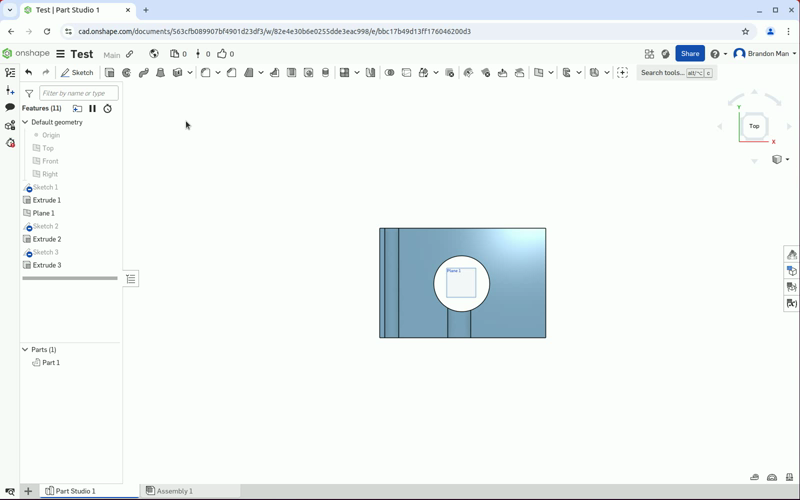
key(shift+h)
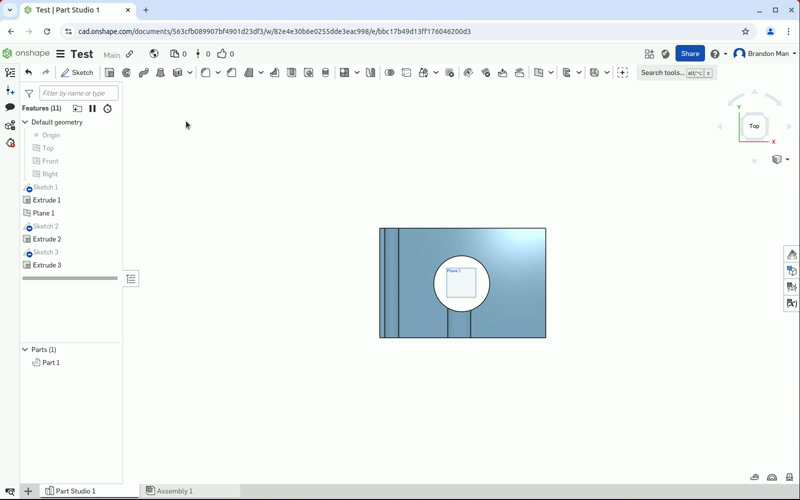
mouse_move(73, 189)
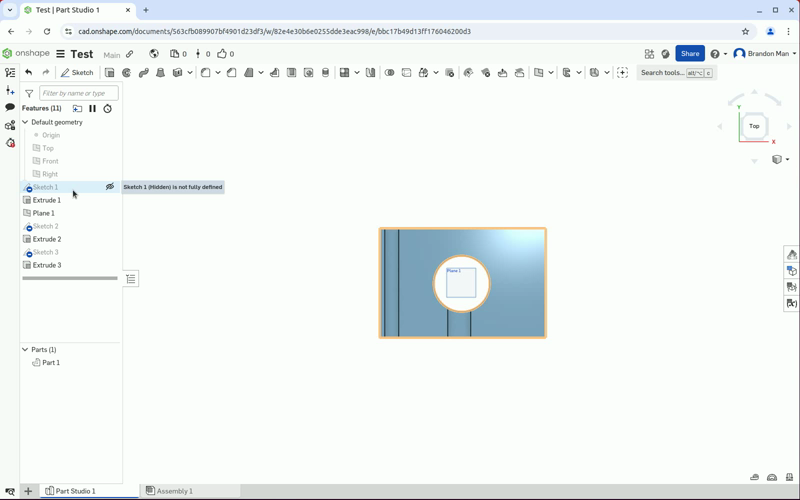
click(73, 189)
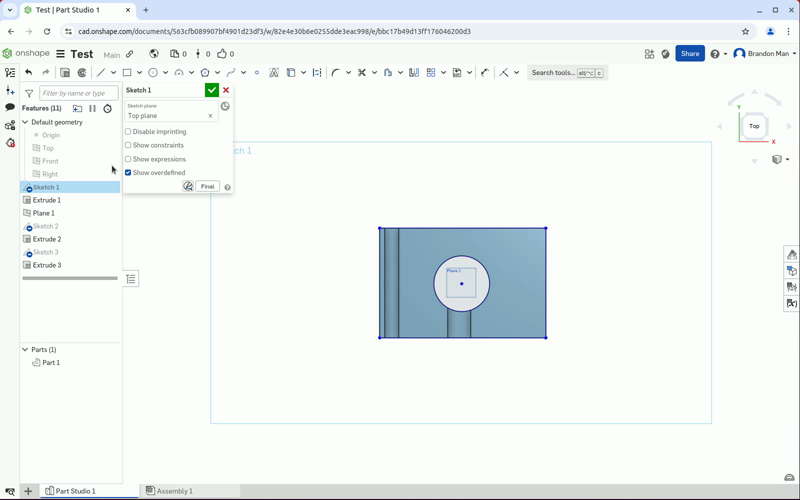
mouse_move(229, 92)
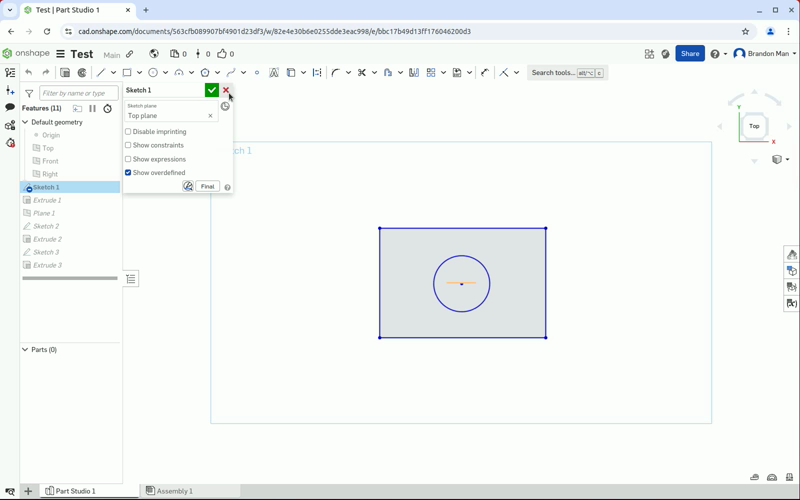
click(229, 92)
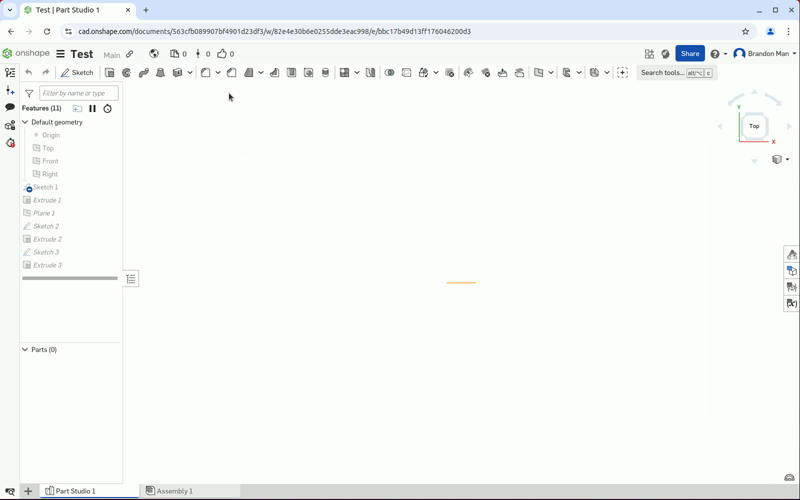
key(shift+s)
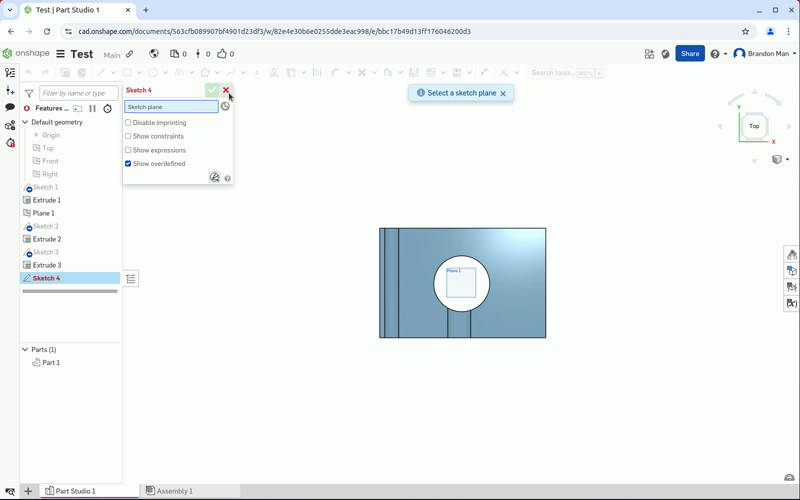
mouse_move(73, 215)
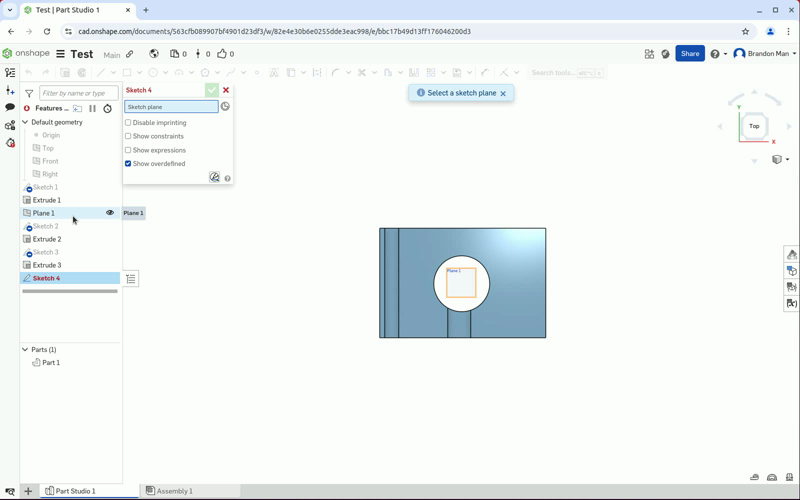
click(73, 215)
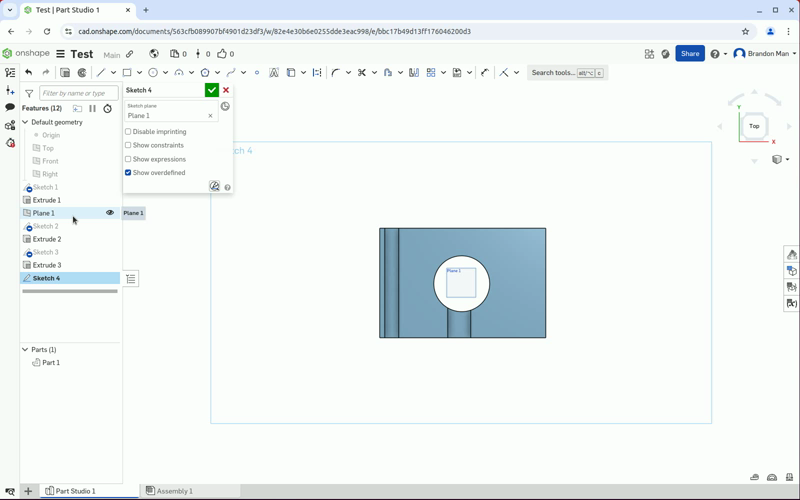
mouse_move(73, 352)
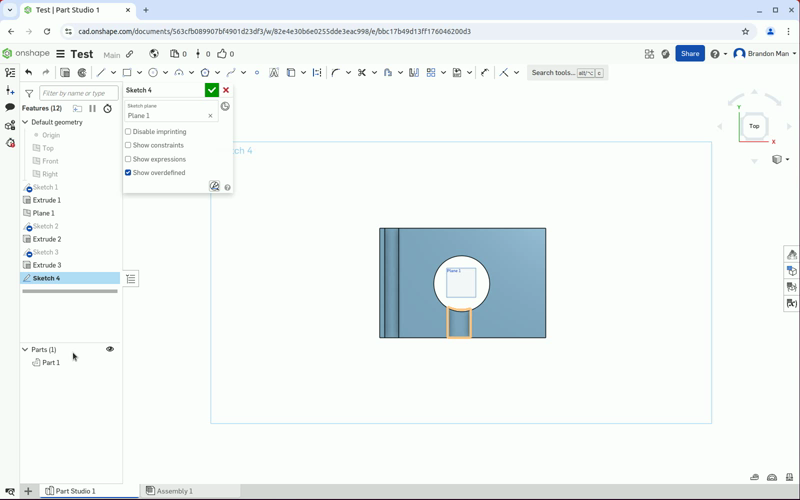
key(y)
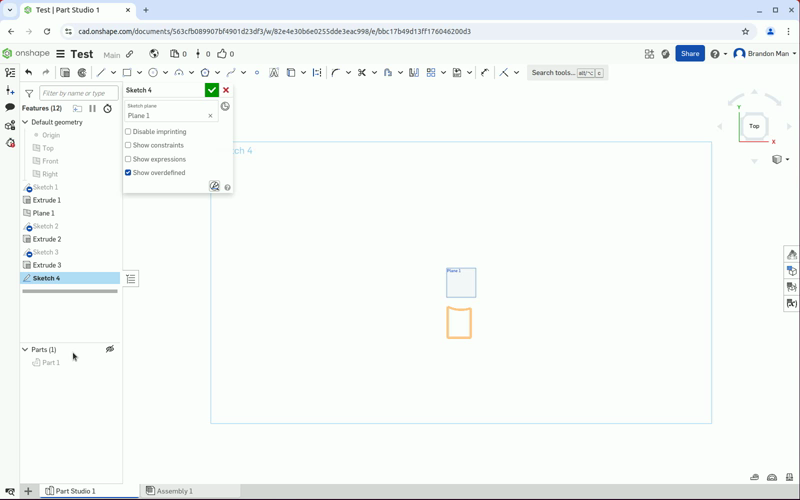
key(a)
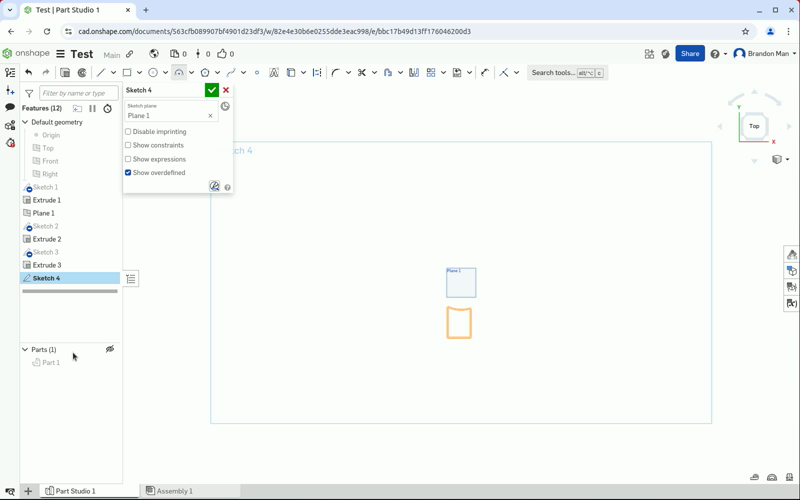
key_down(shift)
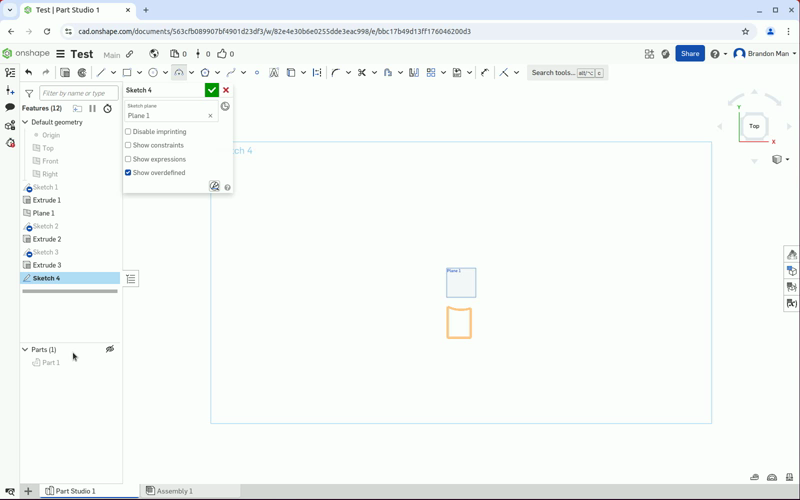
mouse_move(447, 258)
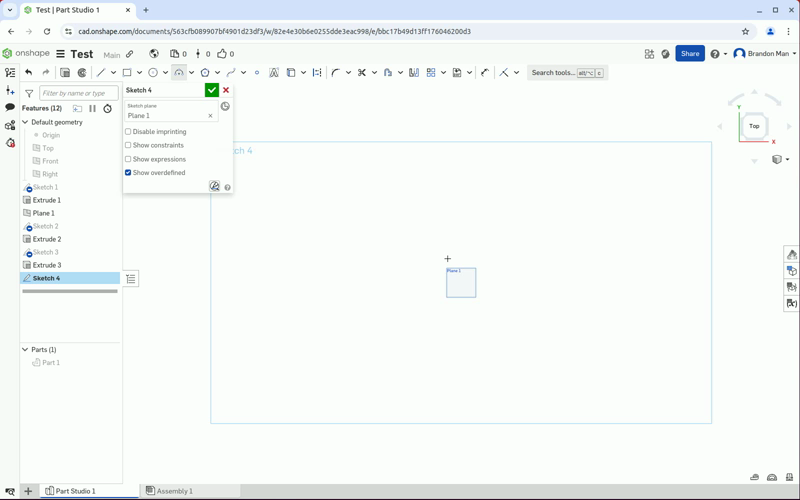
click(447, 258)
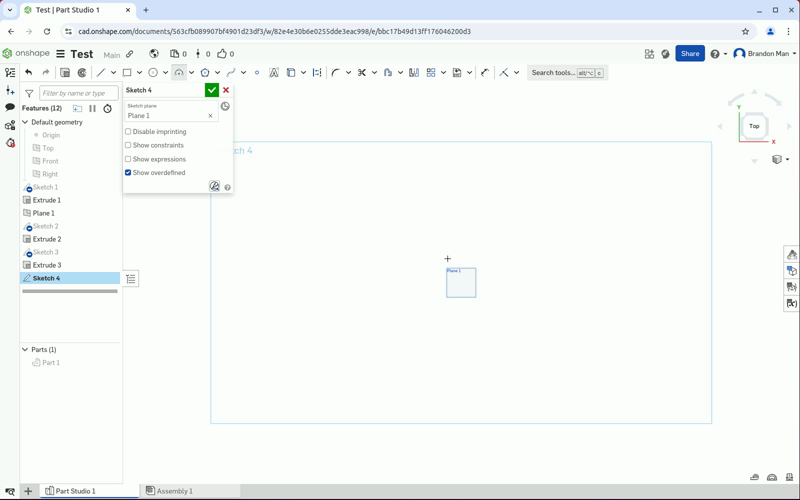
key_up(shift)
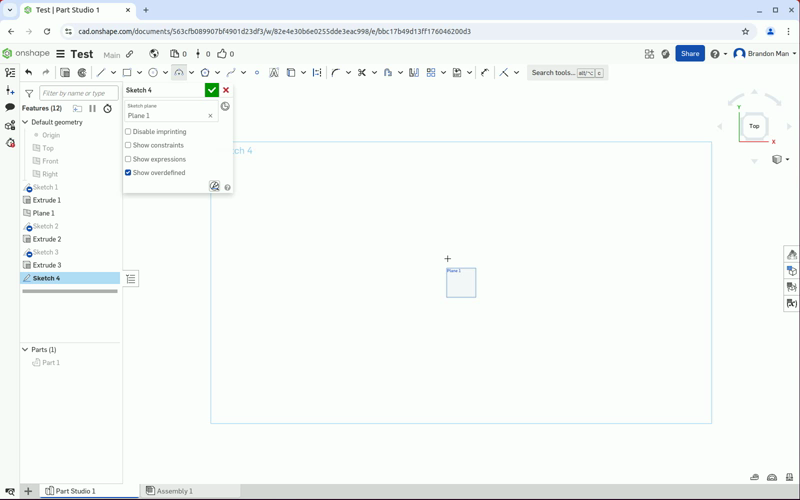
key_down(shift)
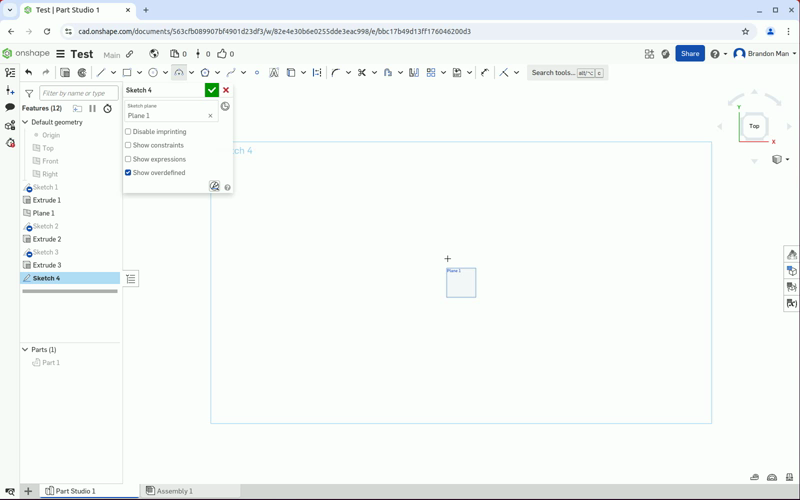
mouse_move(470, 256)
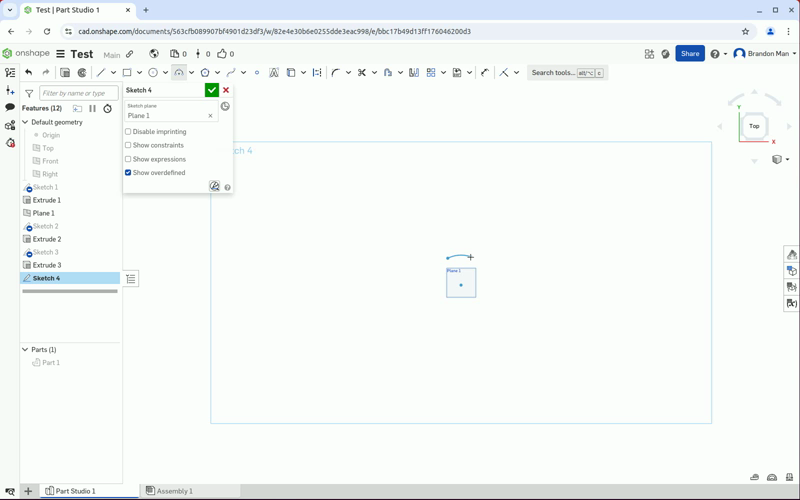
click(470, 256)
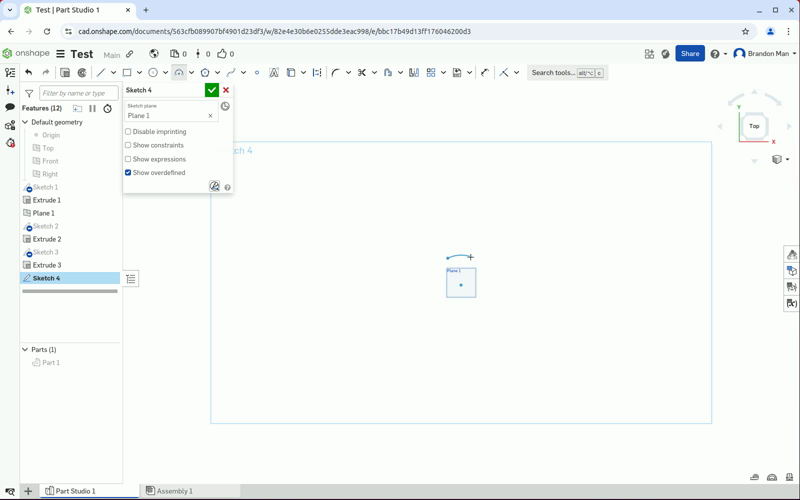
mouse_move(459, 255)
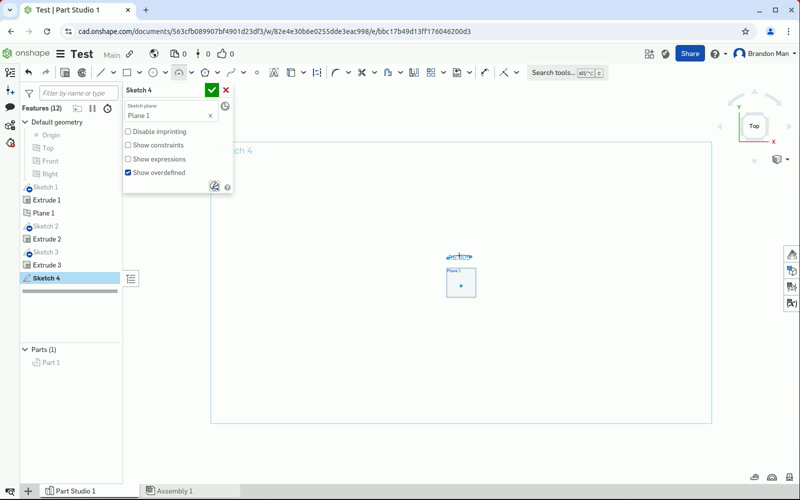
click(459, 255)
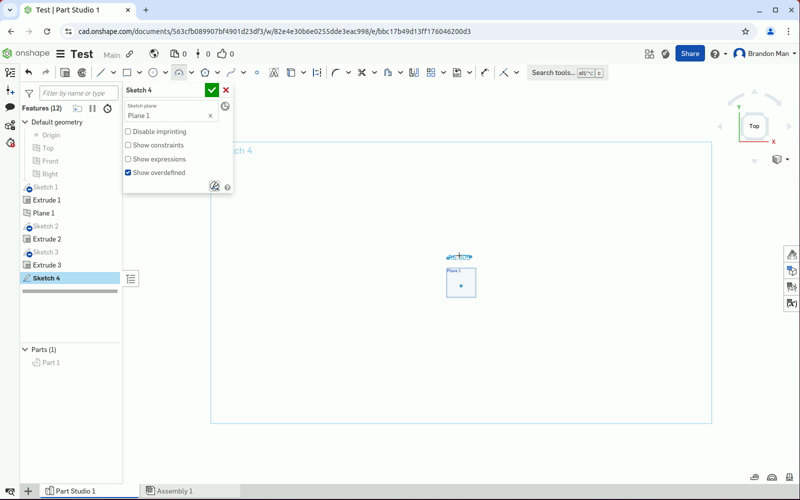
key_up(shift)
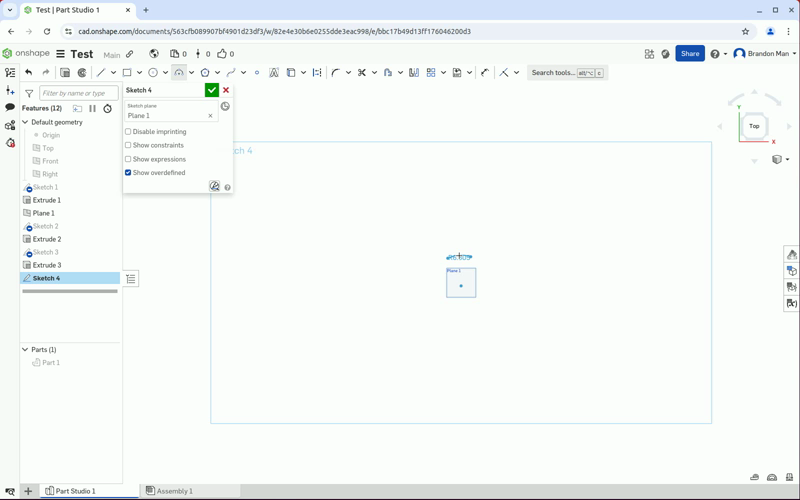
key(esc)
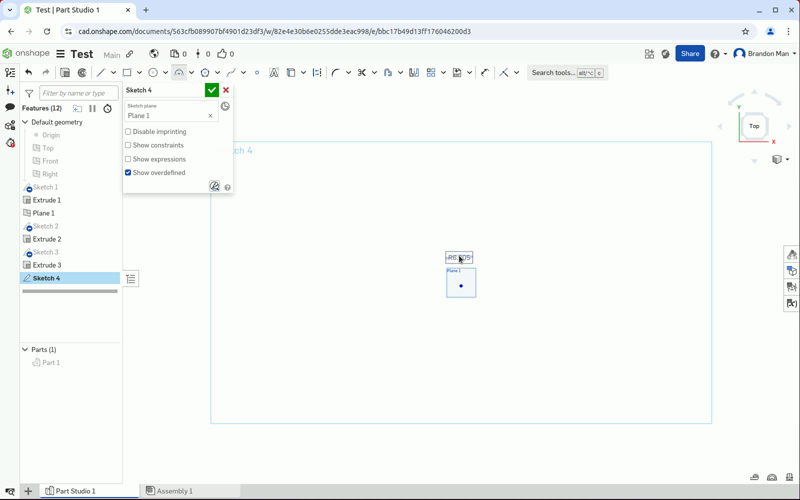
key(l)
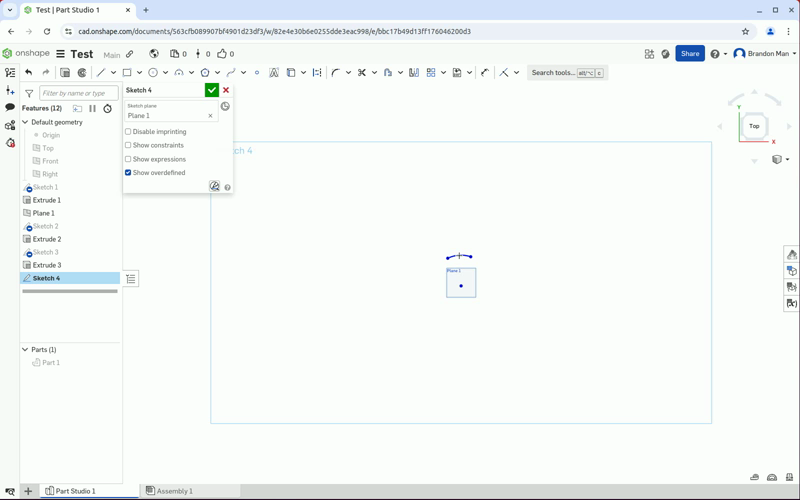
mouse_move(470, 256)
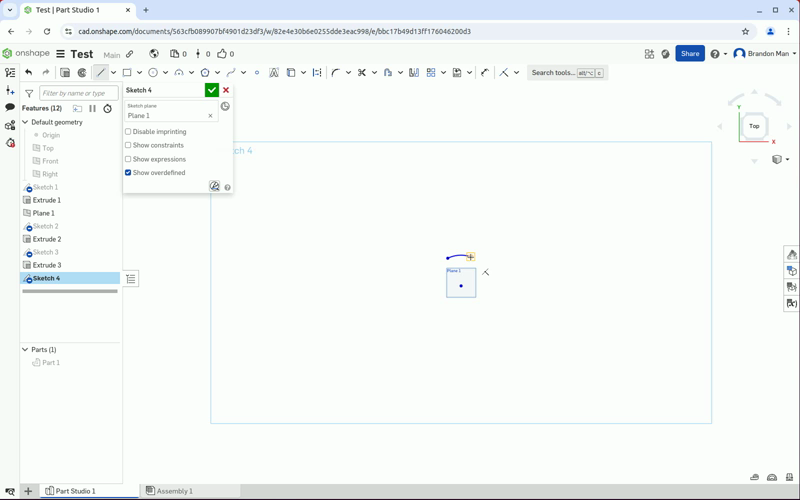
click(470, 256)
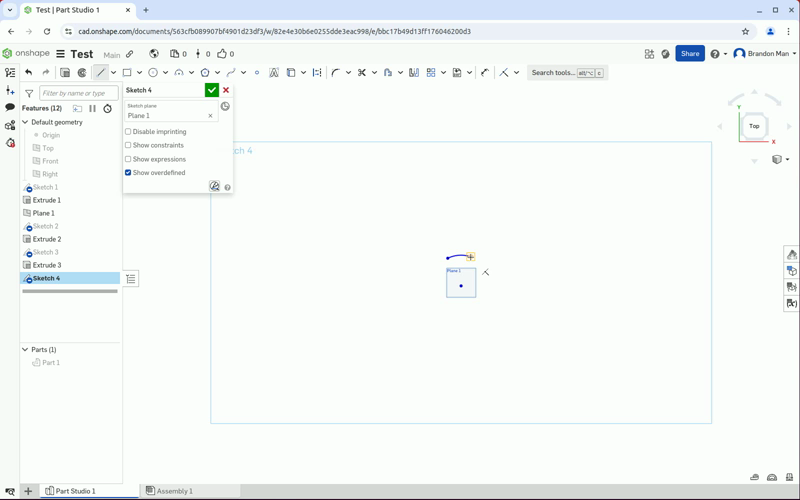
key_down(shift)
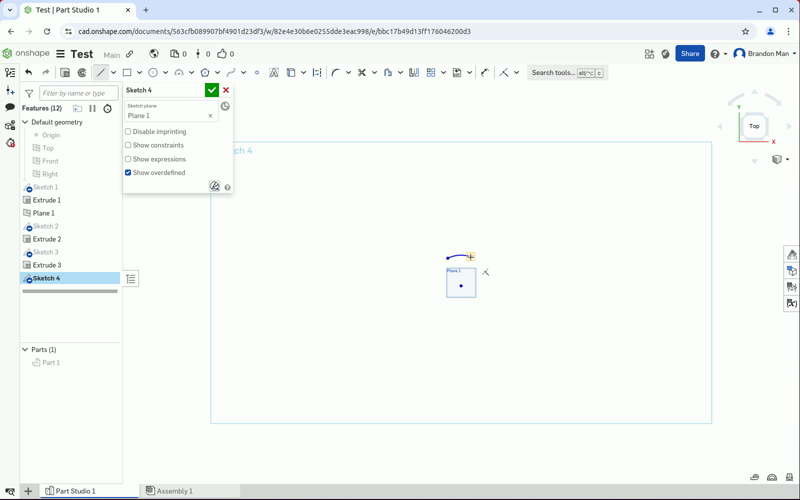
mouse_move(500, 256)
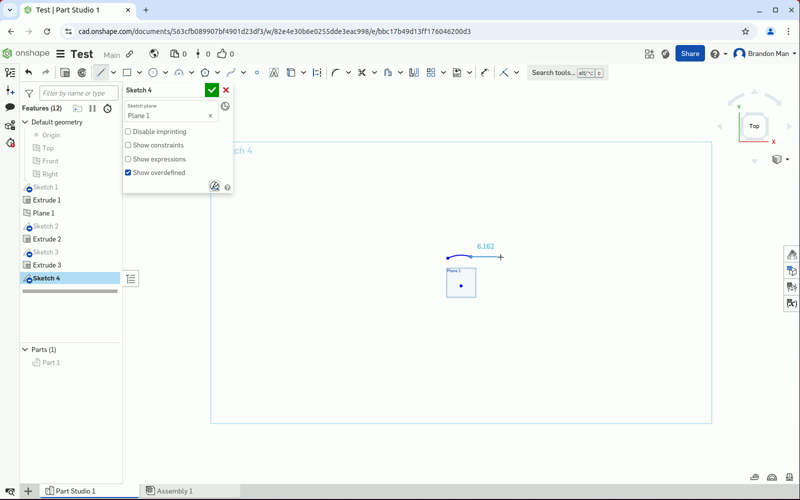
mouse_move(470, 225)
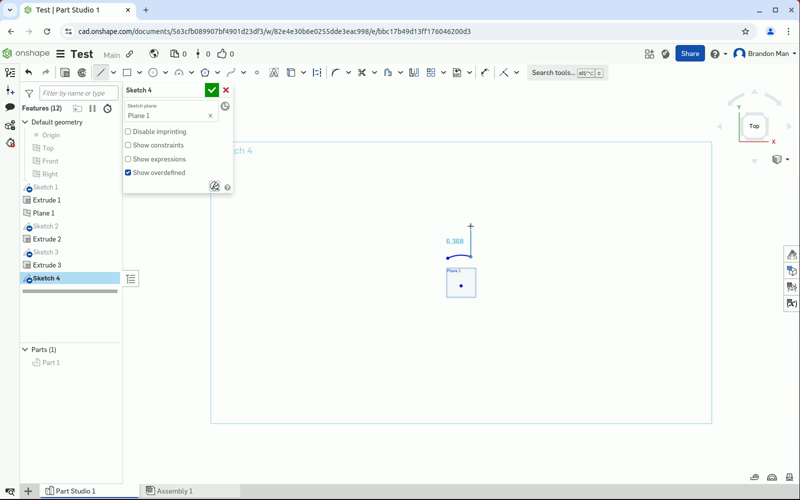
click(470, 225)
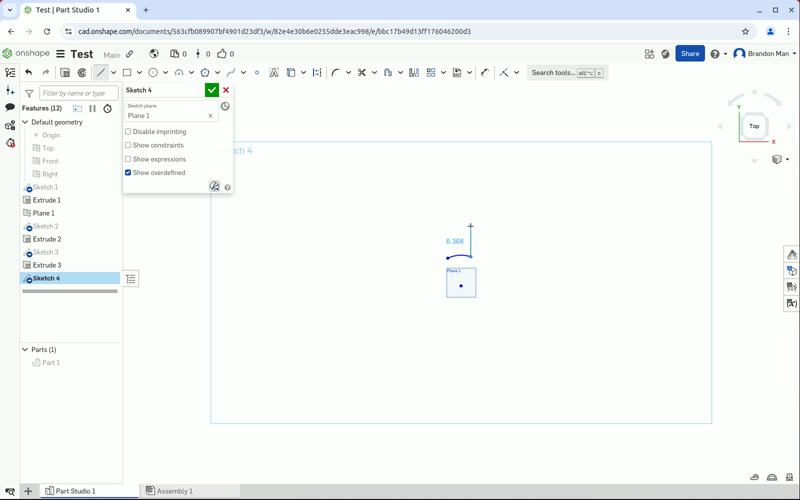
key_up(shift)
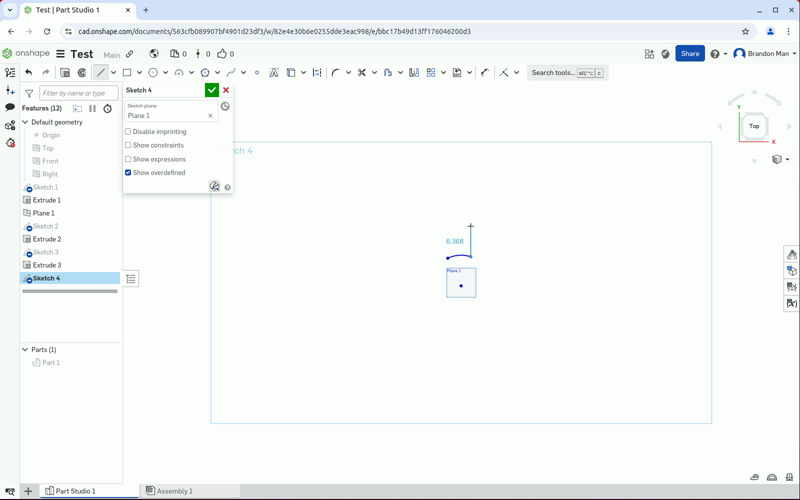
key_down(shift)
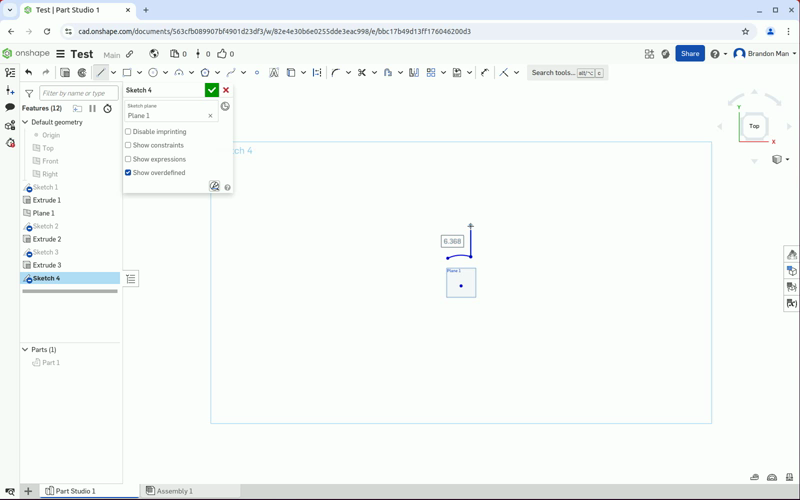
mouse_move(500, 225)
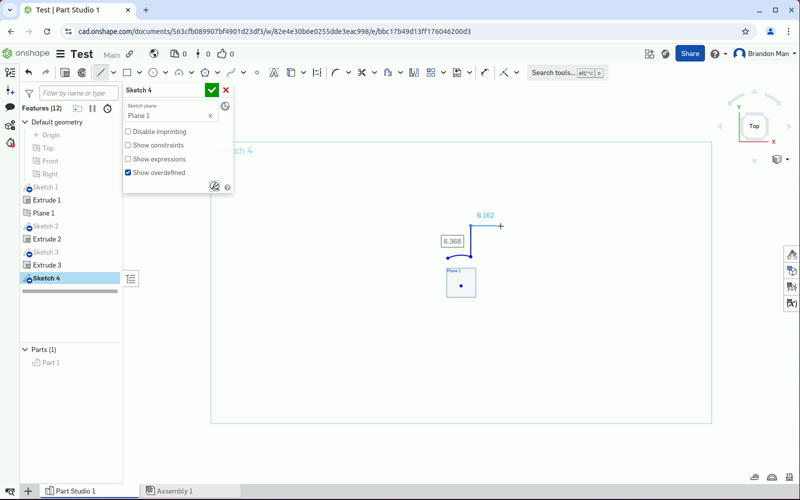
mouse_move(447, 225)
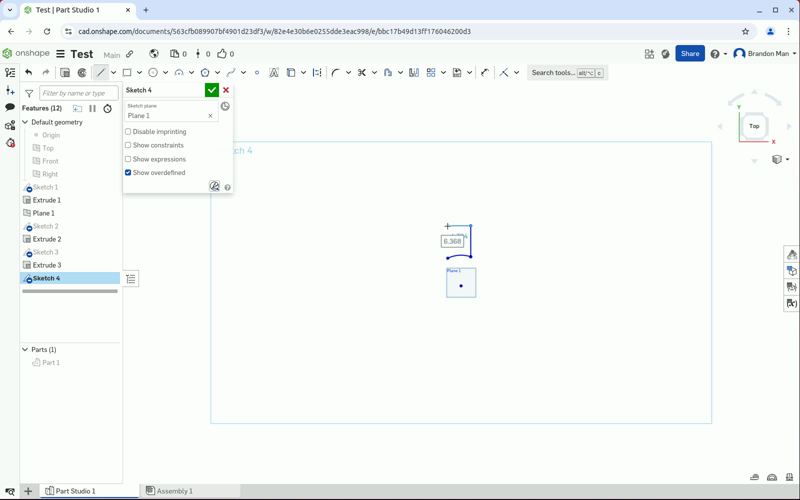
click(447, 225)
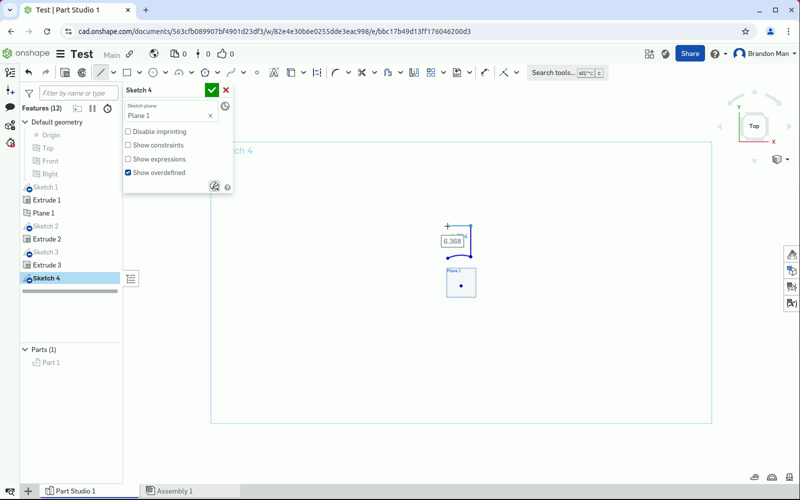
key_up(shift)
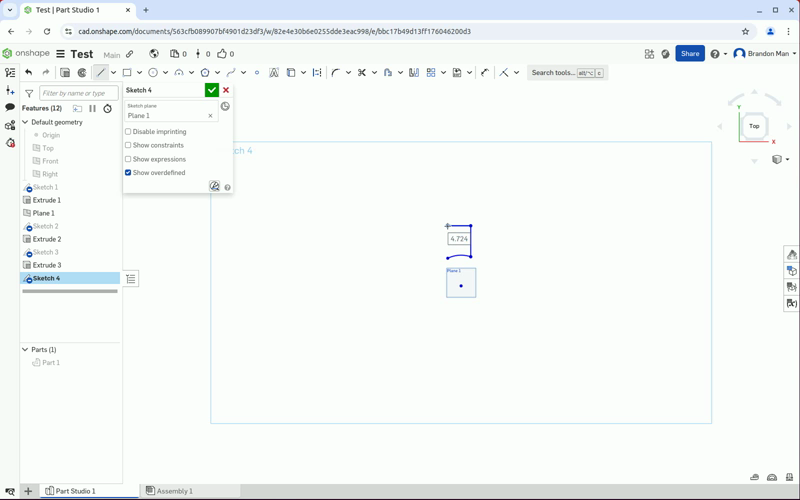
mouse_move(477, 225)
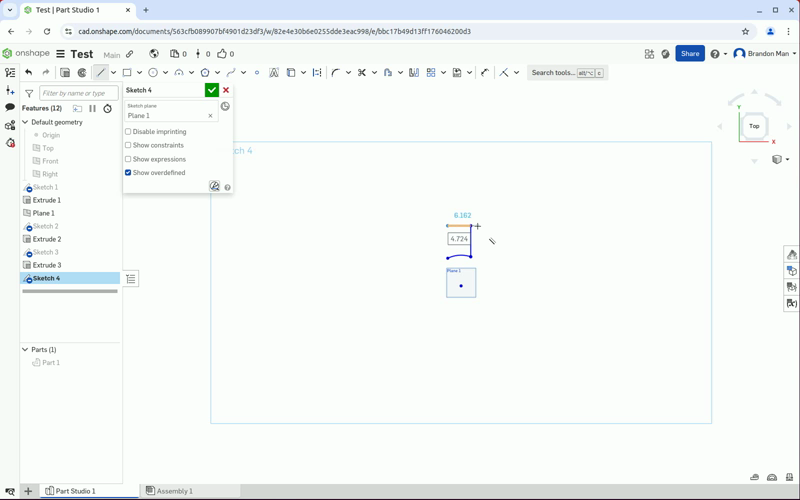
key_down(shift)
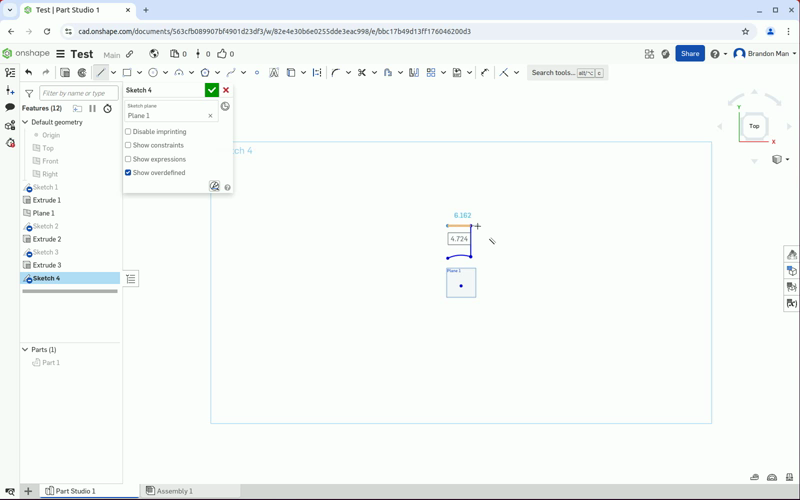
mouse_move(447, 258)
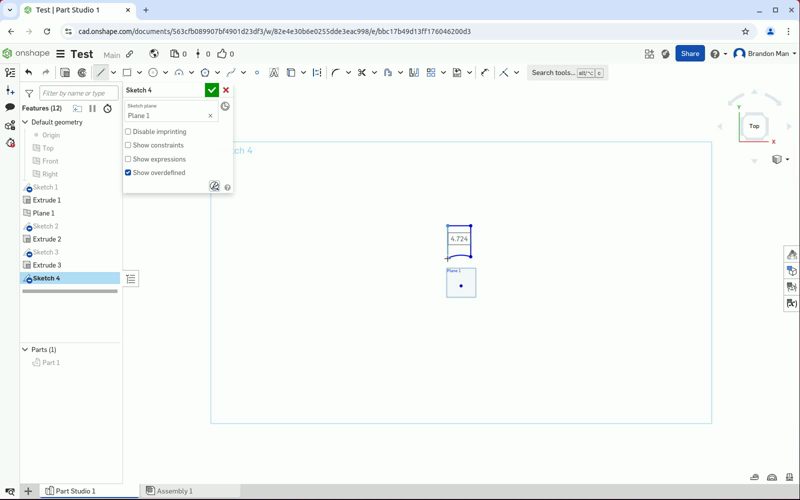
key_up(shift)
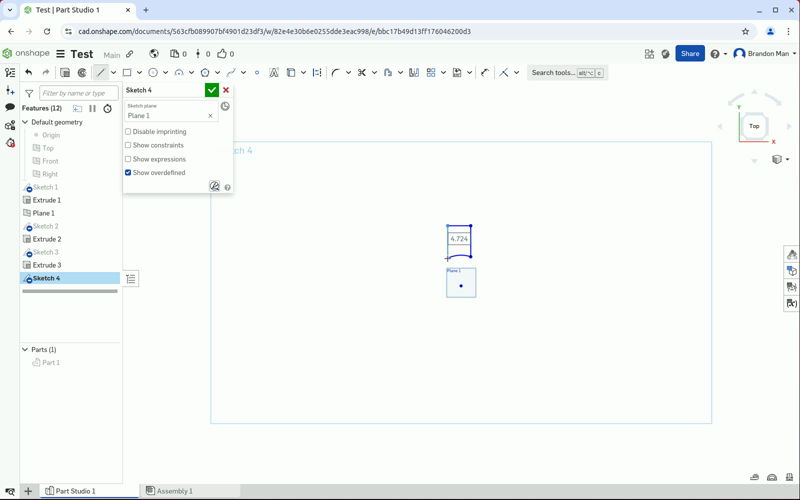
click(447, 258)
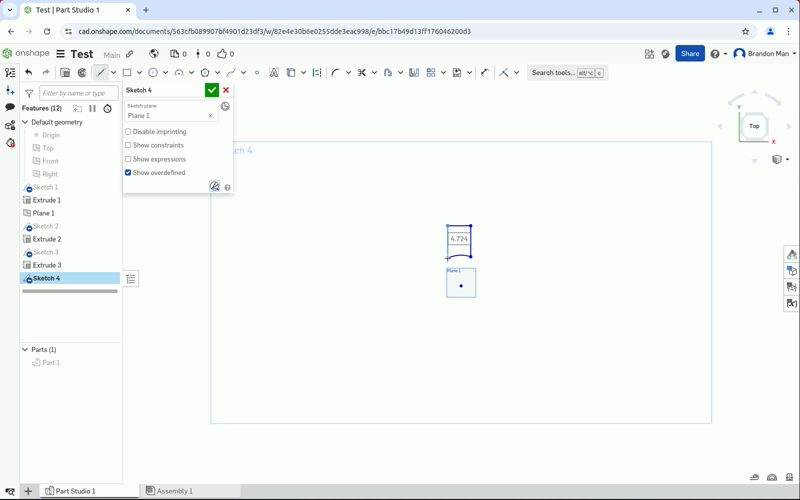
key(esc)
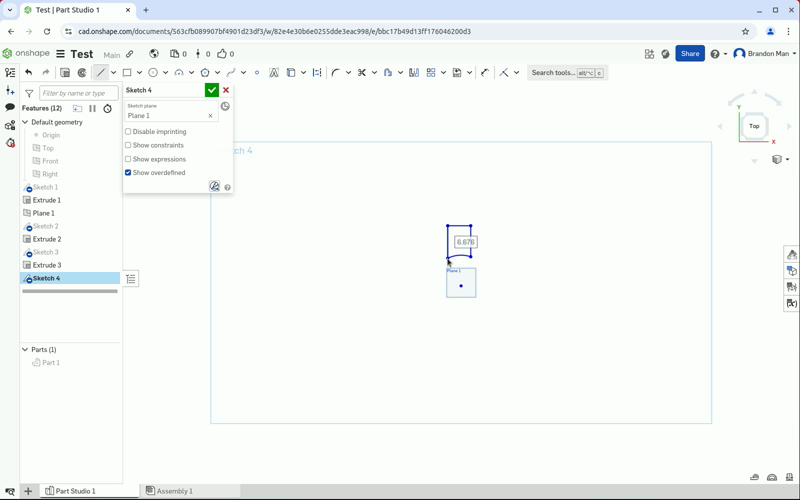
mouse_move(468, 239)
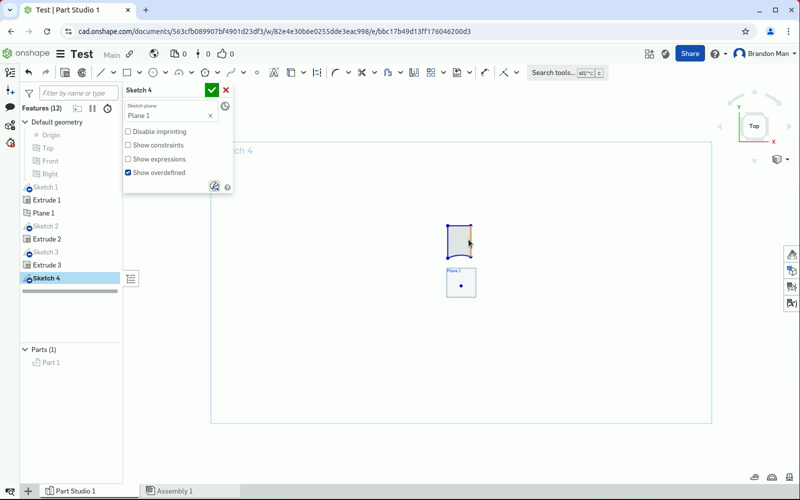
scroll(6)
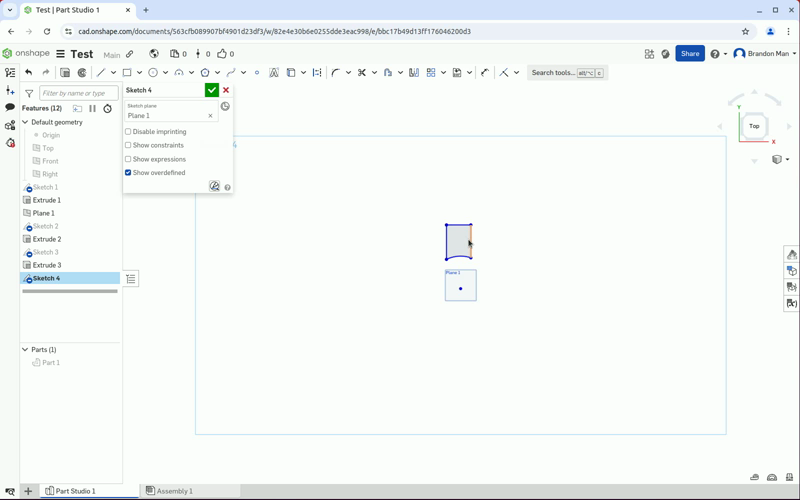
scroll(6)
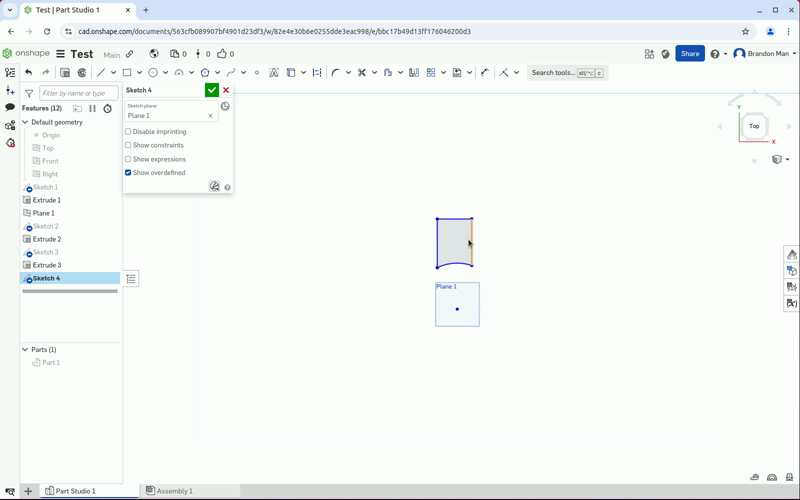
scroll(6)
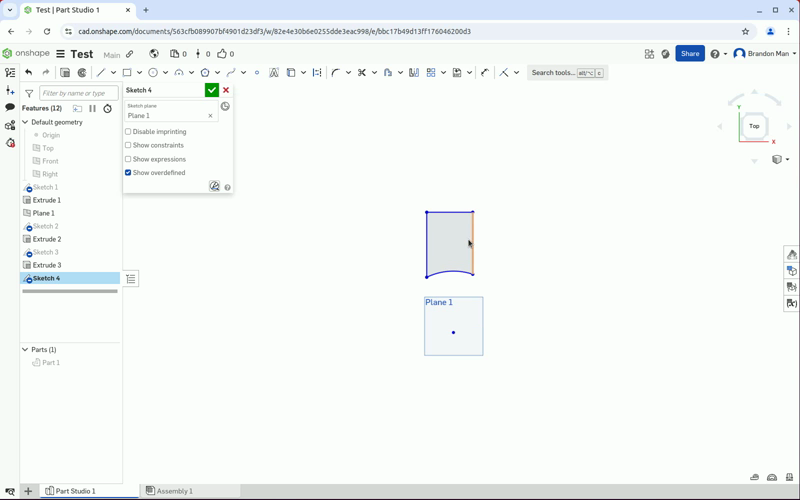
scroll(6)
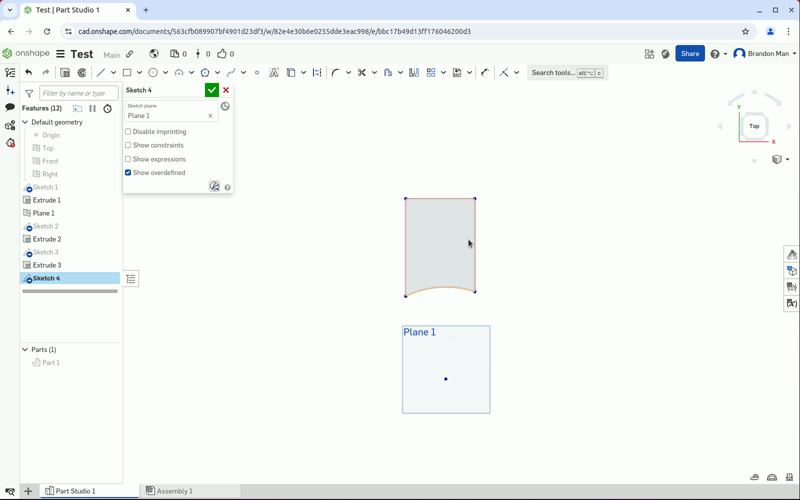
scroll(6)
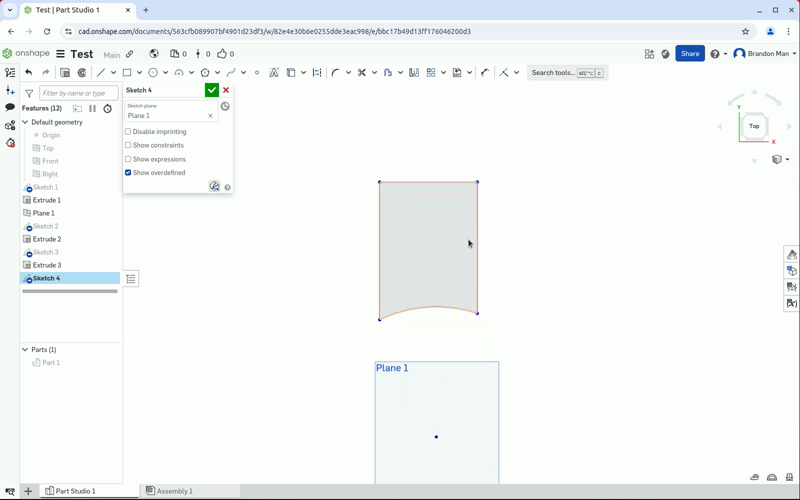
scroll(6)
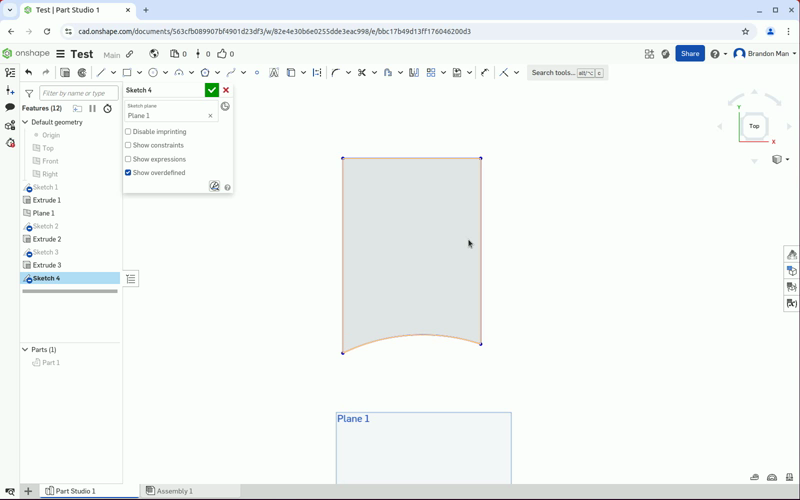
scroll(6)
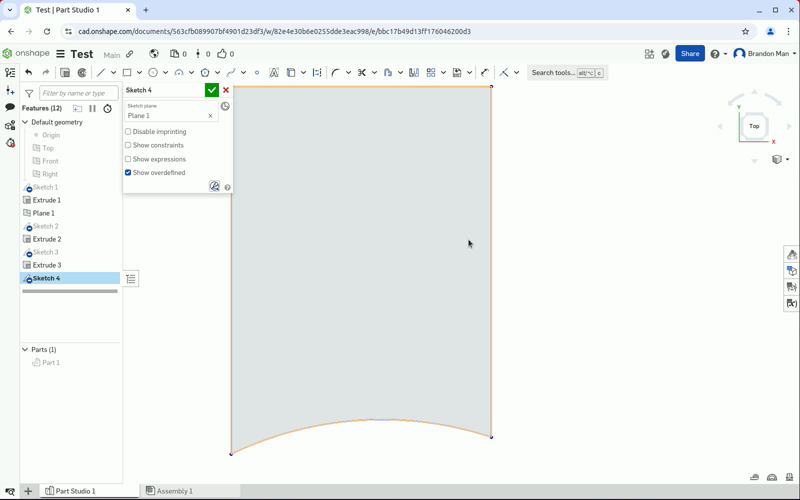
click(468, 239)
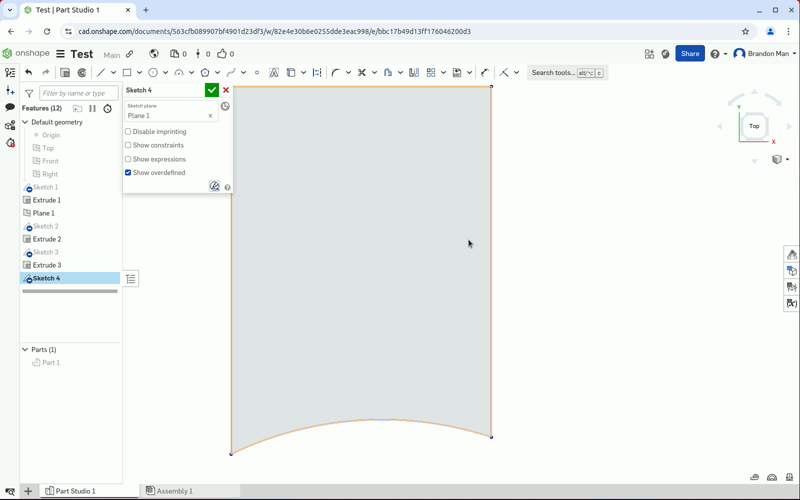
scroll(-6)
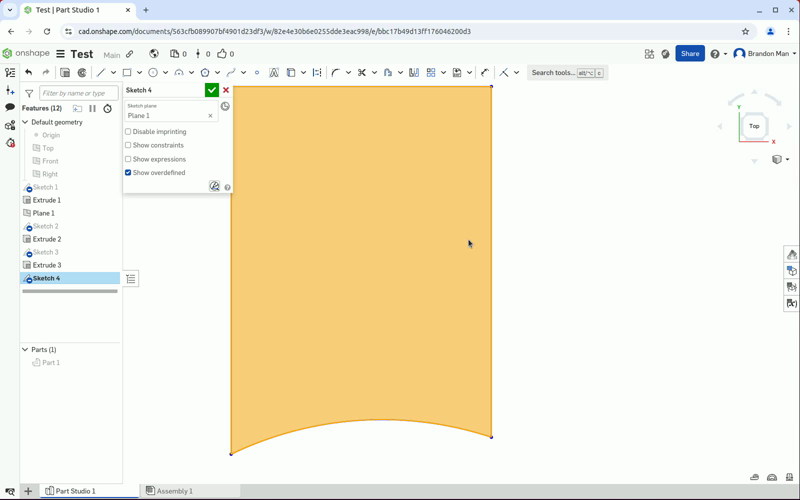
scroll(-6)
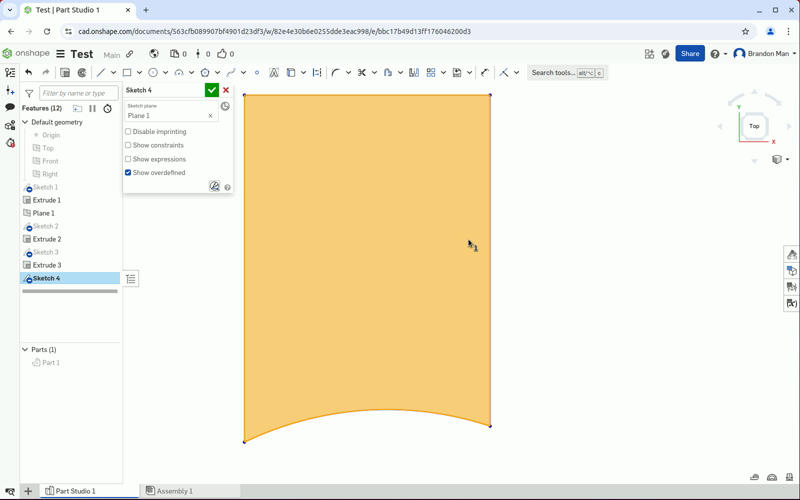
scroll(-6)
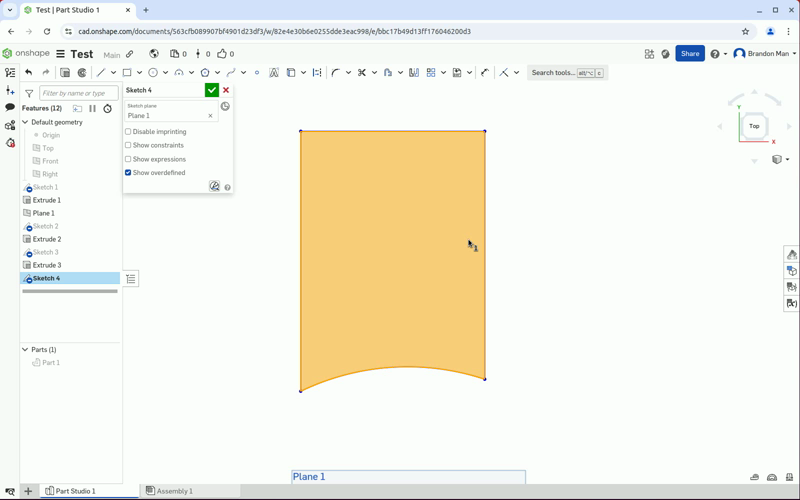
scroll(-6)
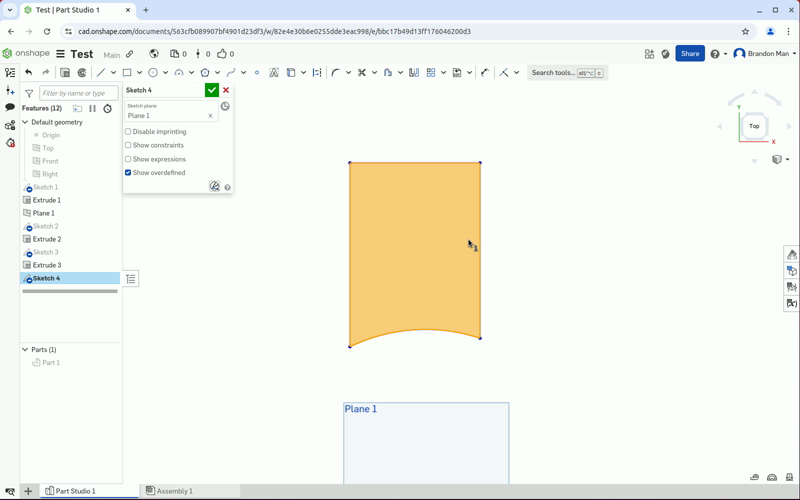
scroll(-6)
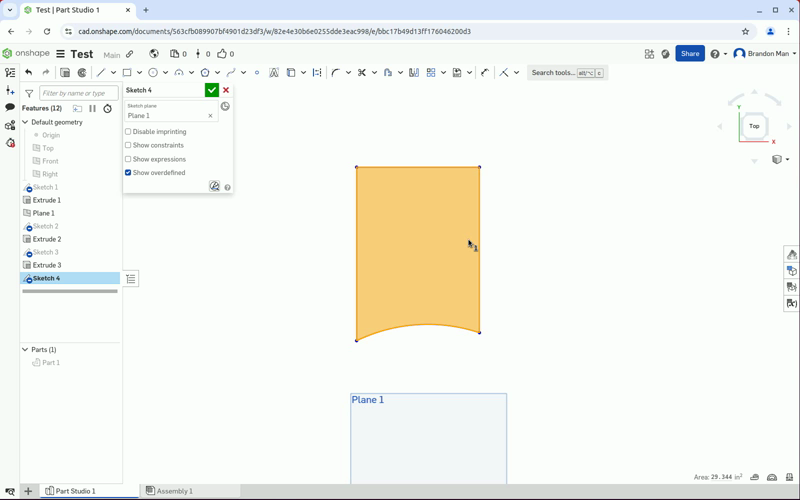
scroll(-6)
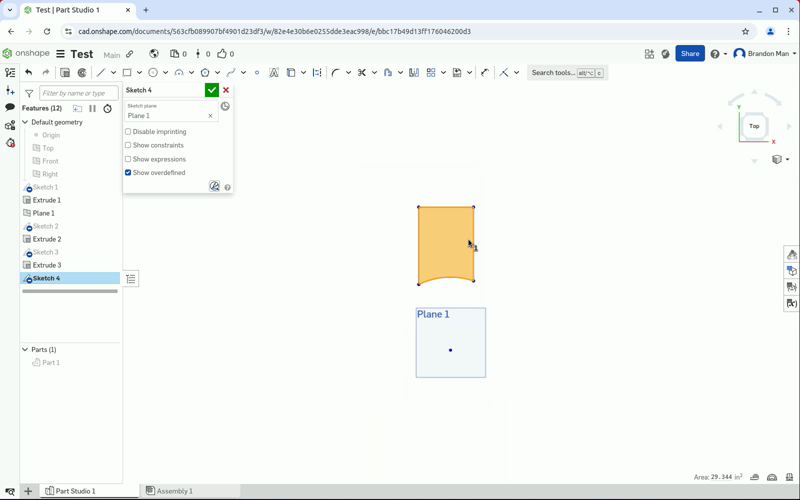
scroll(-6)
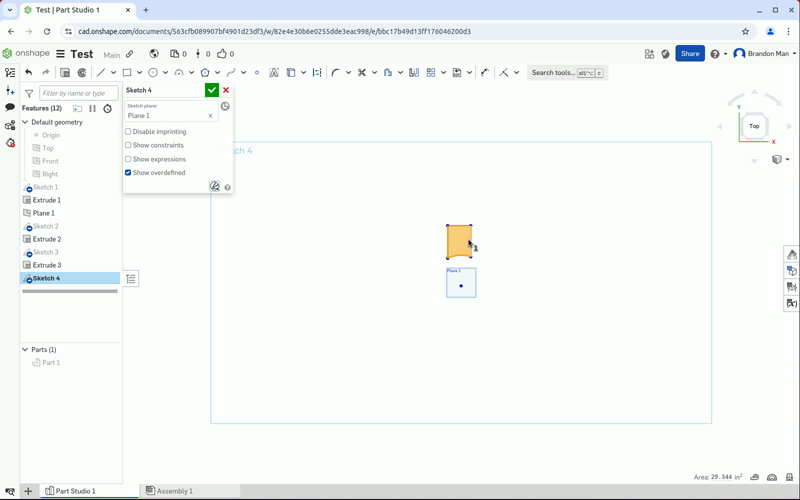
mouse_move(73, 352)
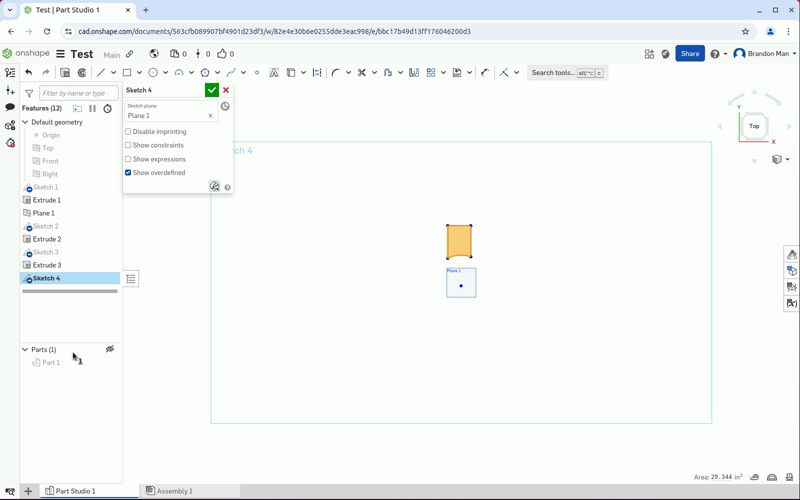
key(shift+y)
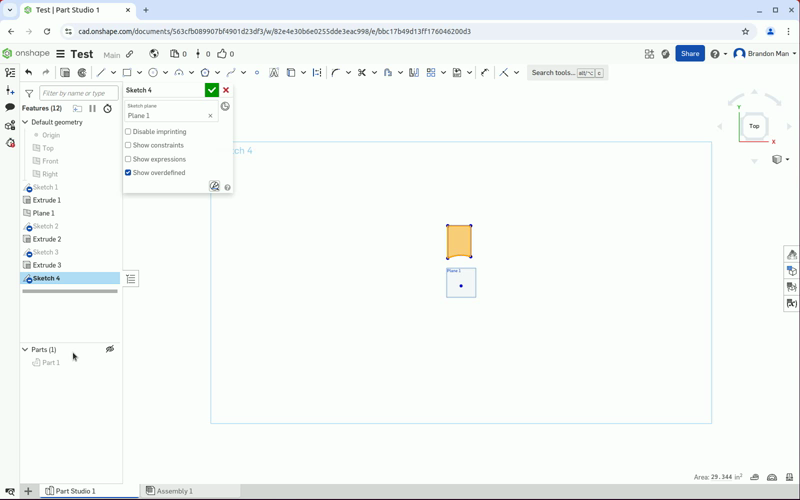
key(shift+e)
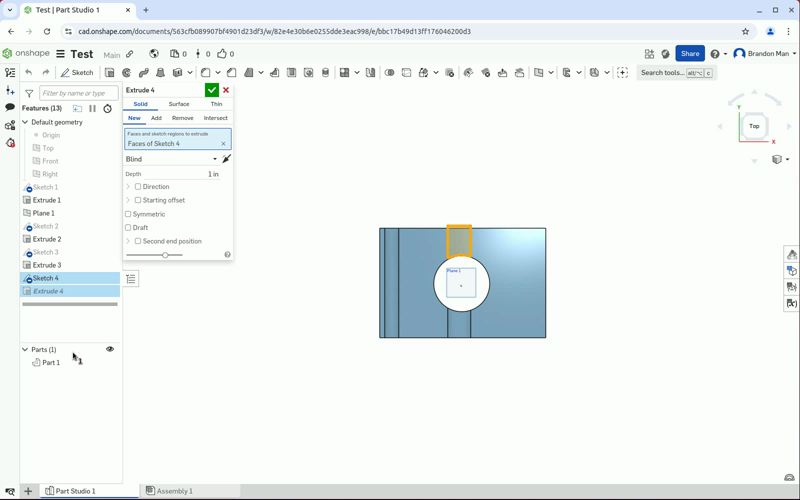
mouse_move(143, 106)
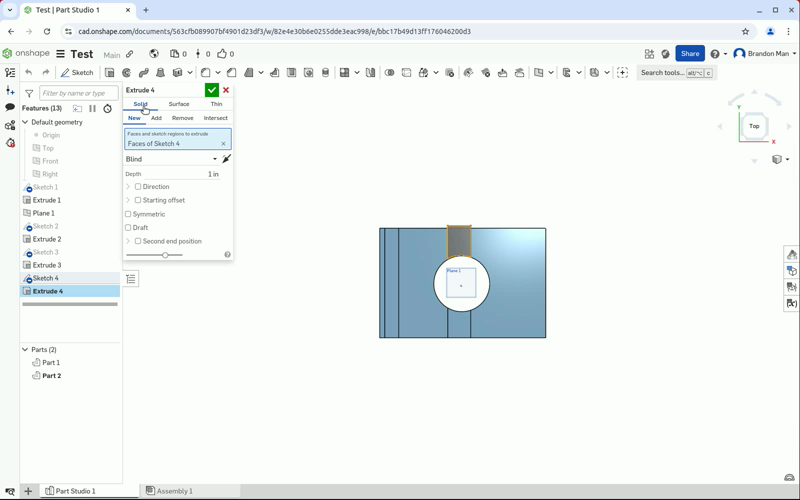
click(143, 106)
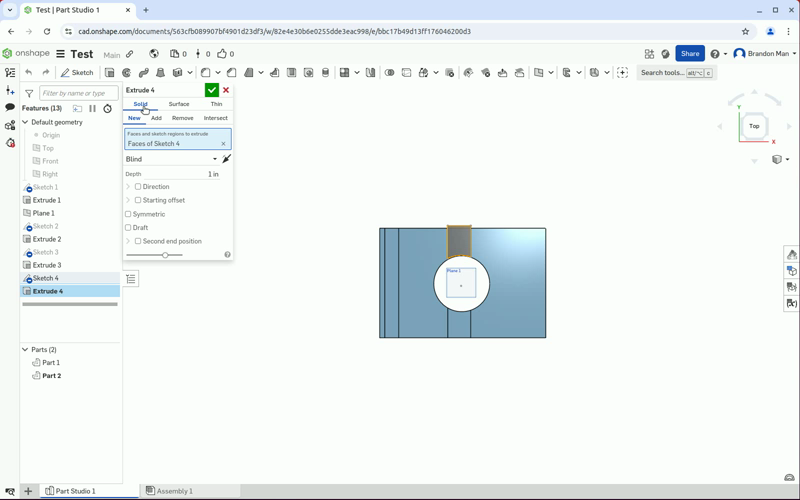
mouse_move(186, 120)
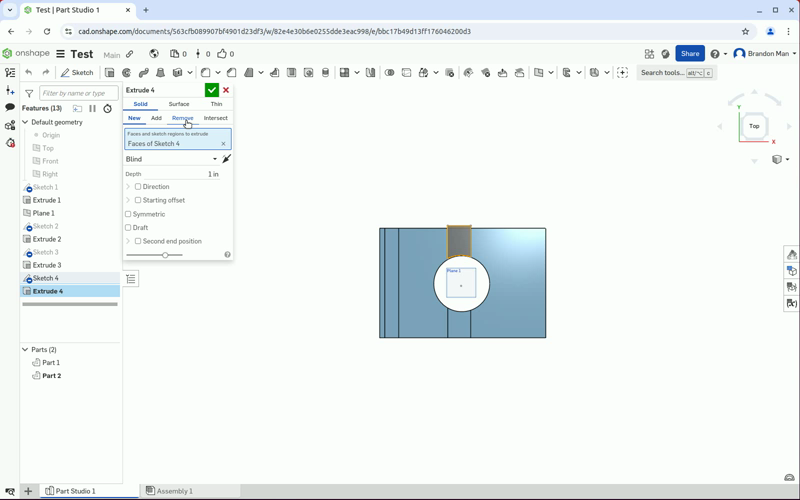
click(186, 120)
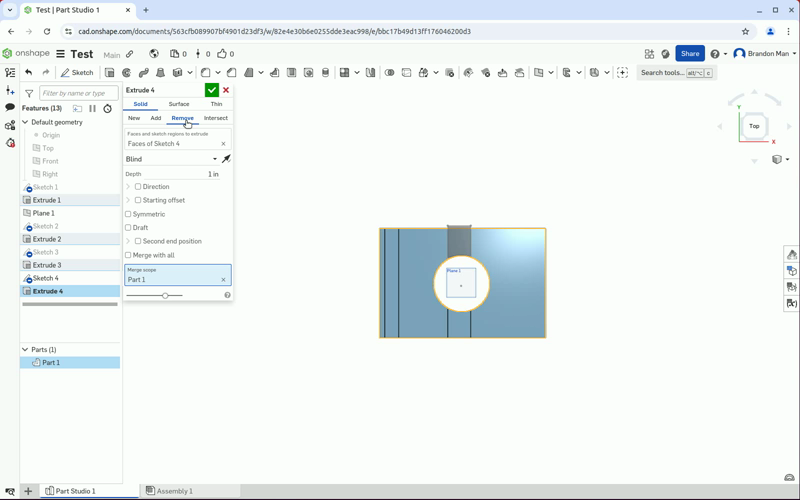
key(tab, 4)
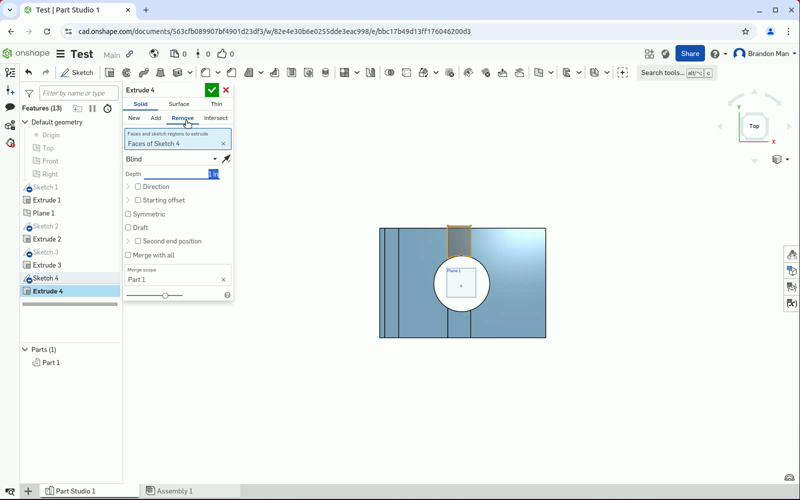
text(1.204)
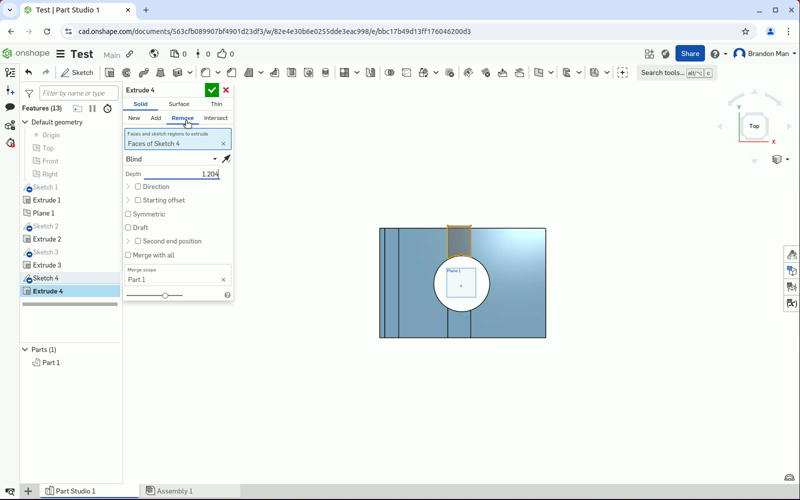
key(tab, 6)
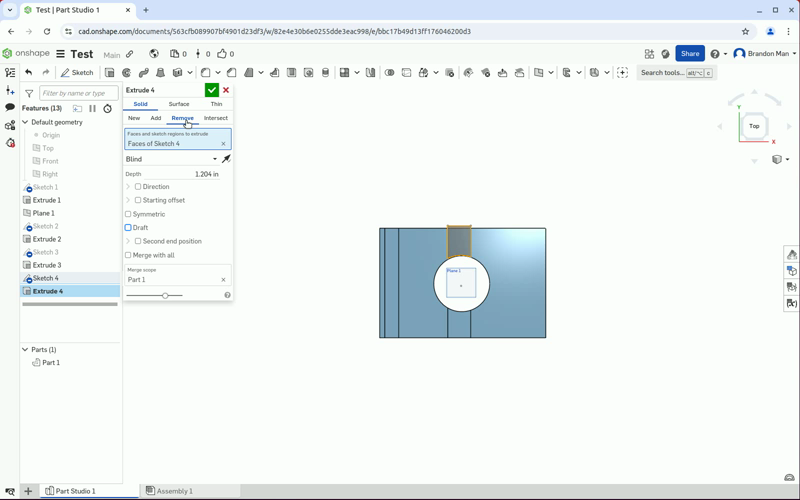
key(space)
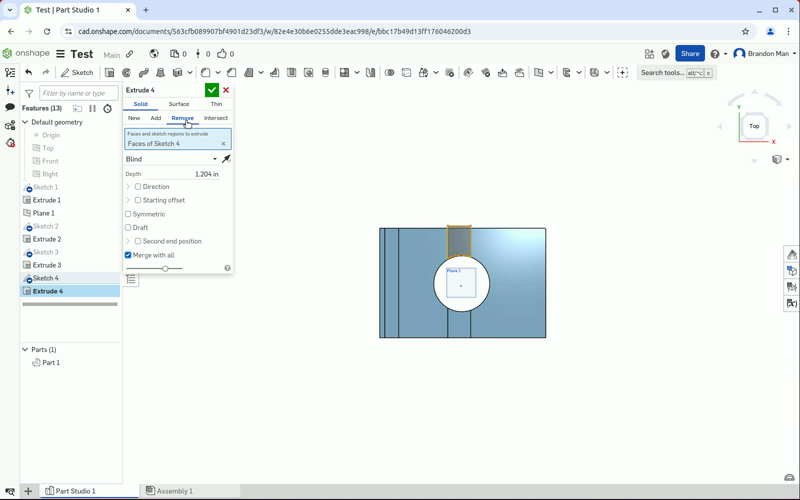
key(enter)
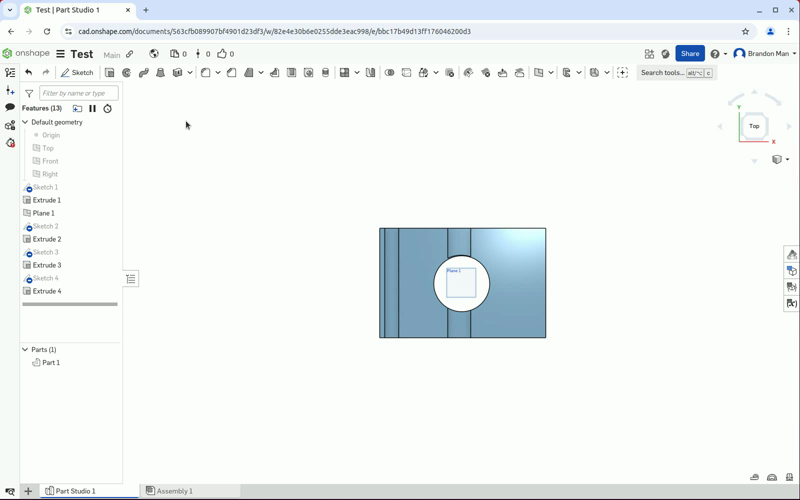
key(shift+h)
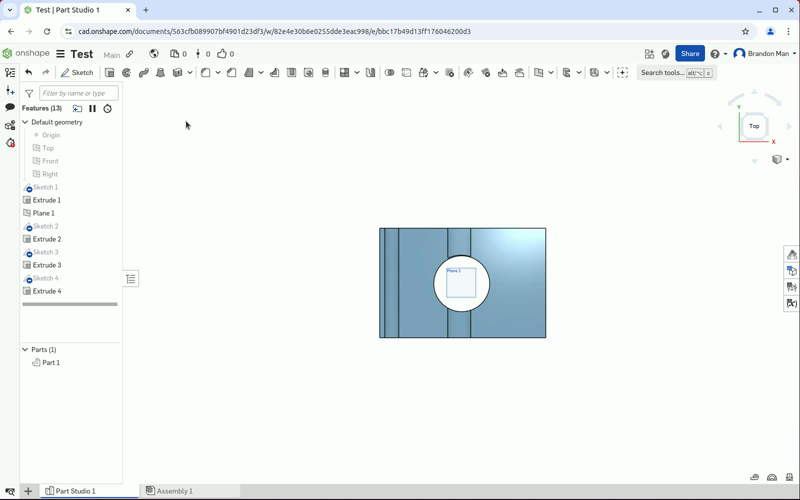
key(shift+h)
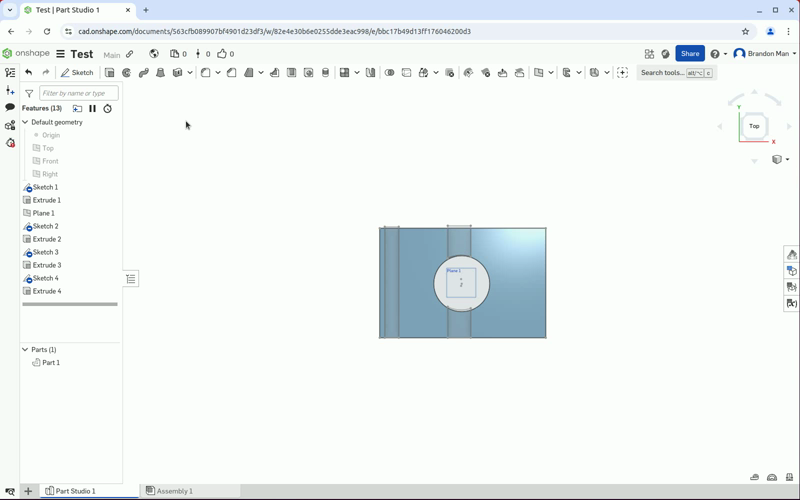
key(shift+7)
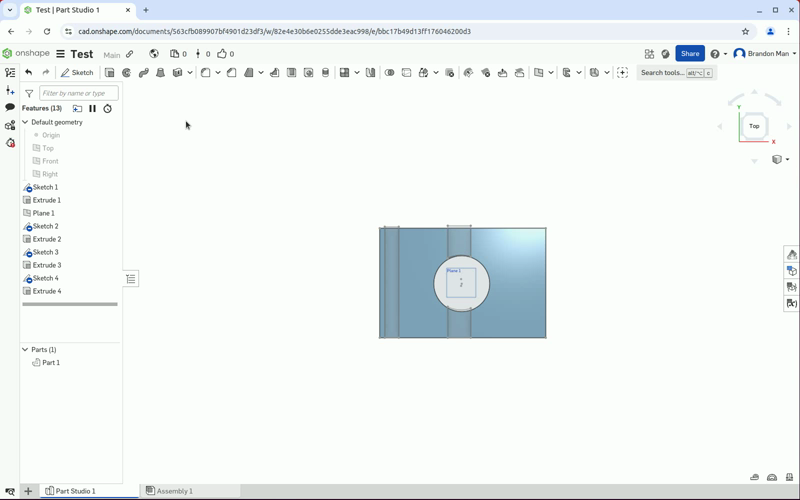
key(up, 3)
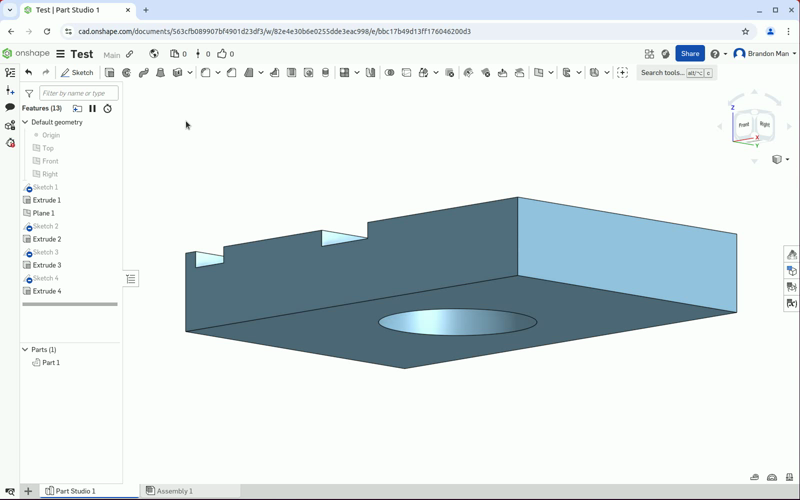
key(left, 3)
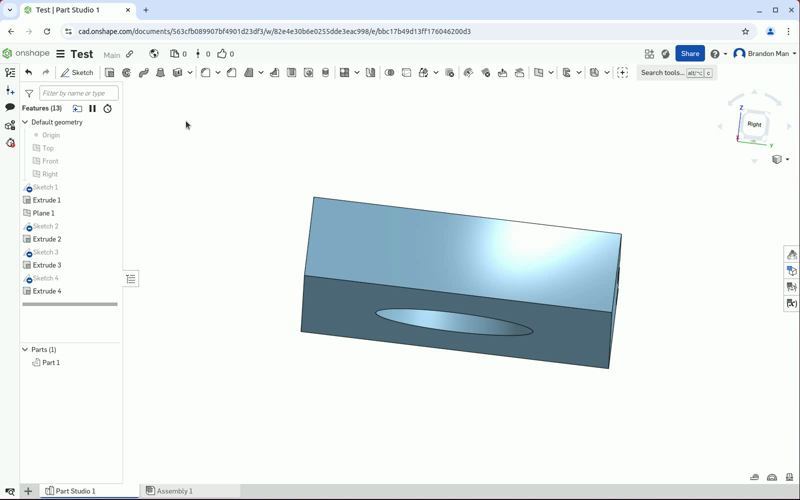
key(right, 3)
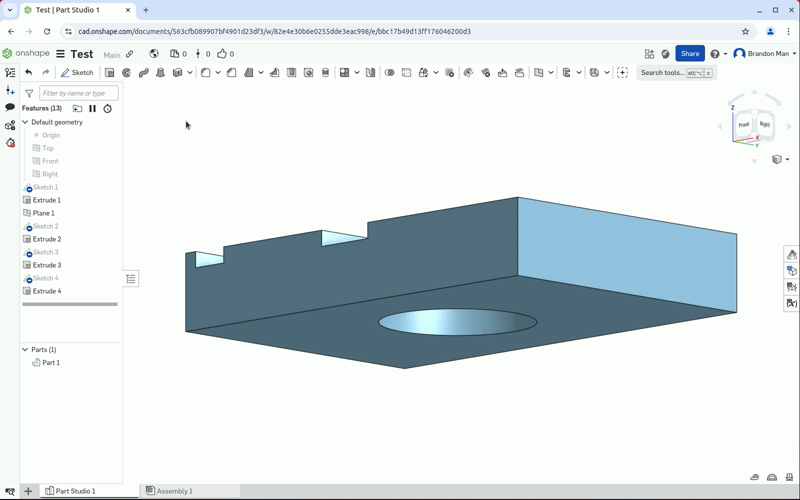
key(down, 3)
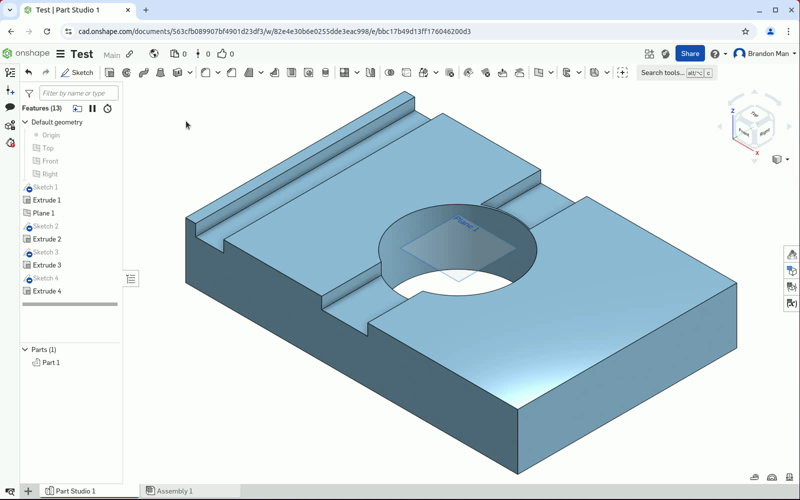
mouse_move(73, 189)
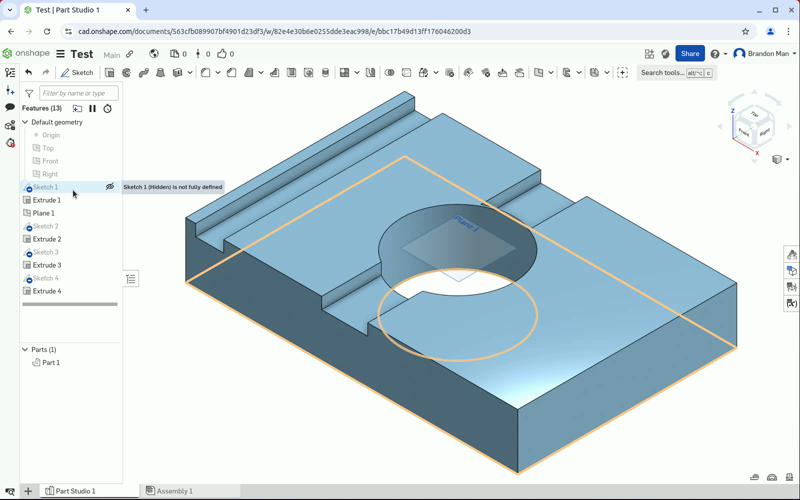
click(73, 189)